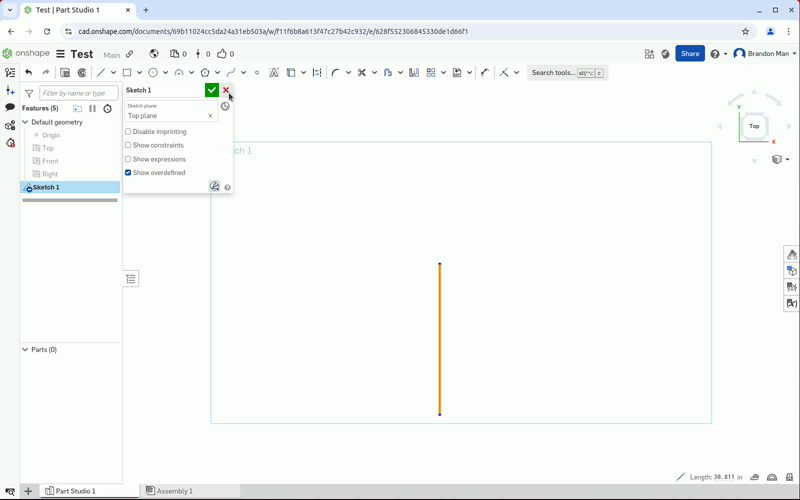
key(shift+h)
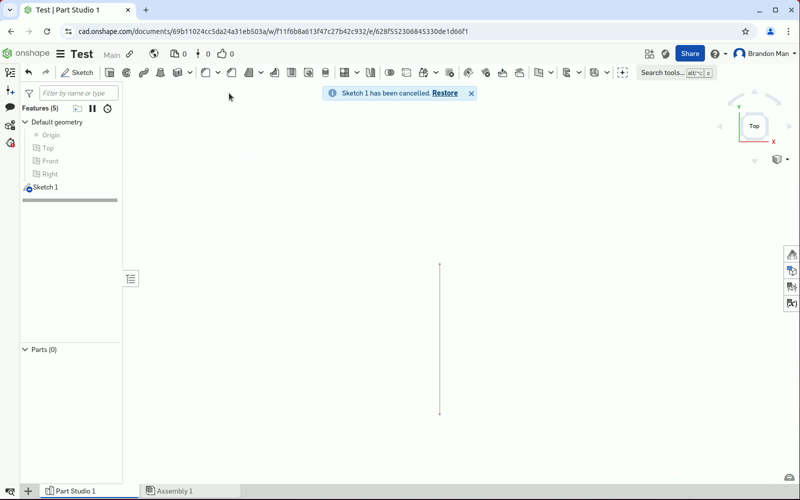
key(shift+s)
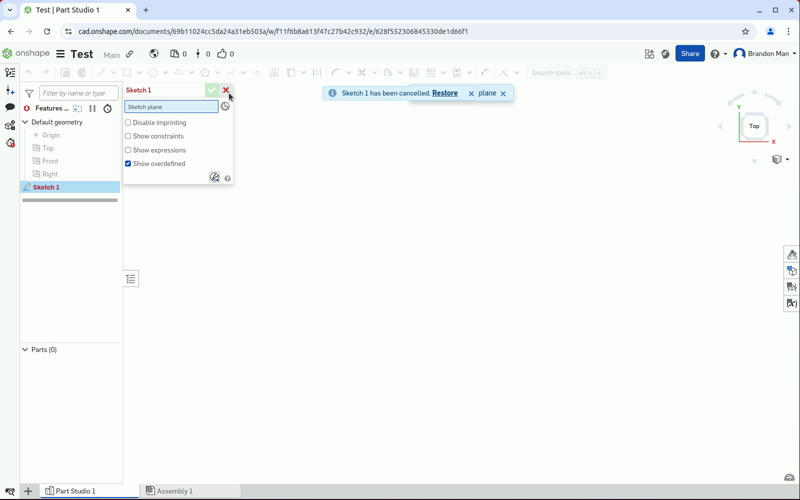
mouse_move(73, 150)
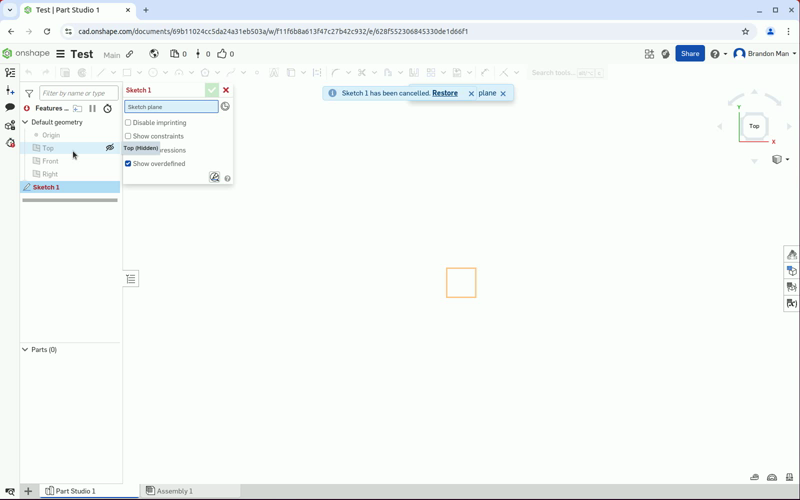
click(73, 150)
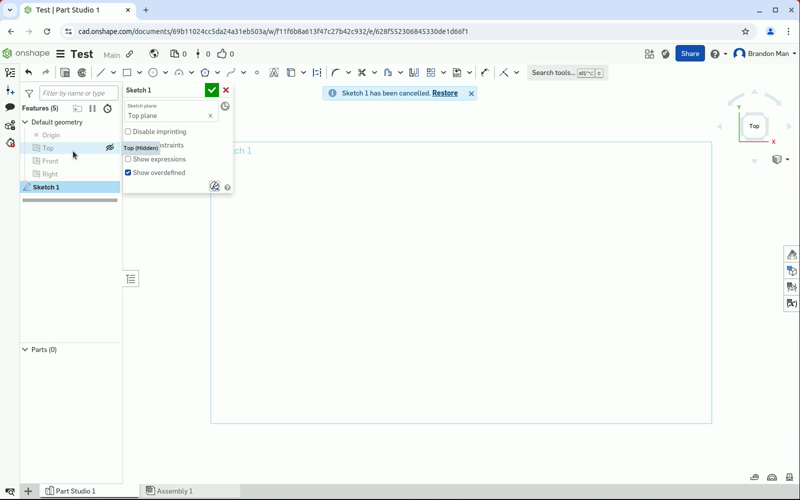
mouse_move(73, 352)
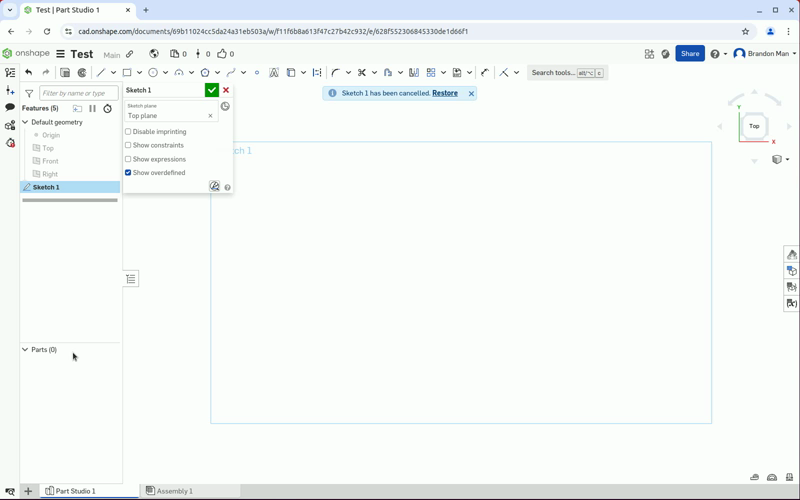
key(y)
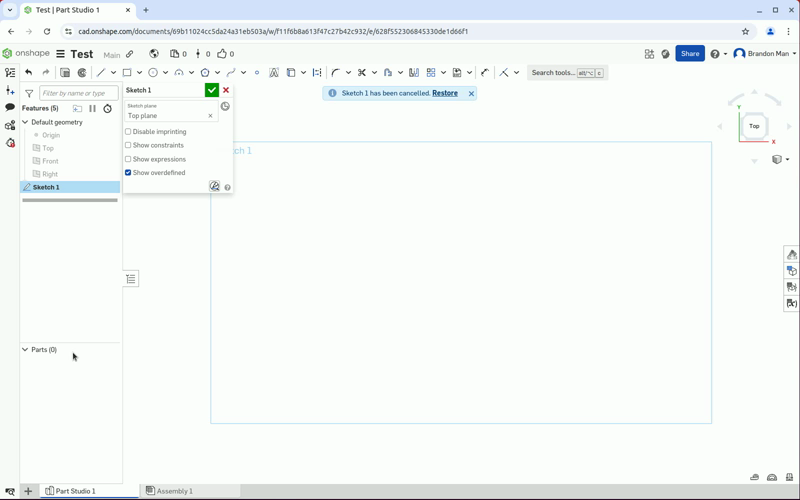
key(l)
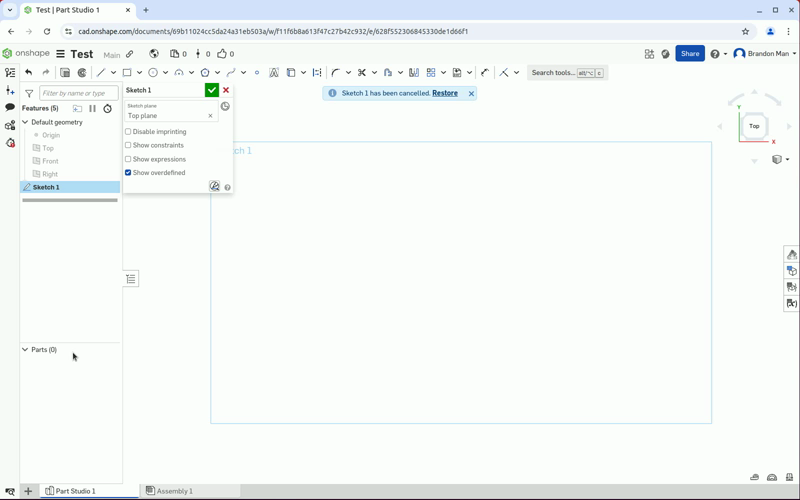
key_down(shift)
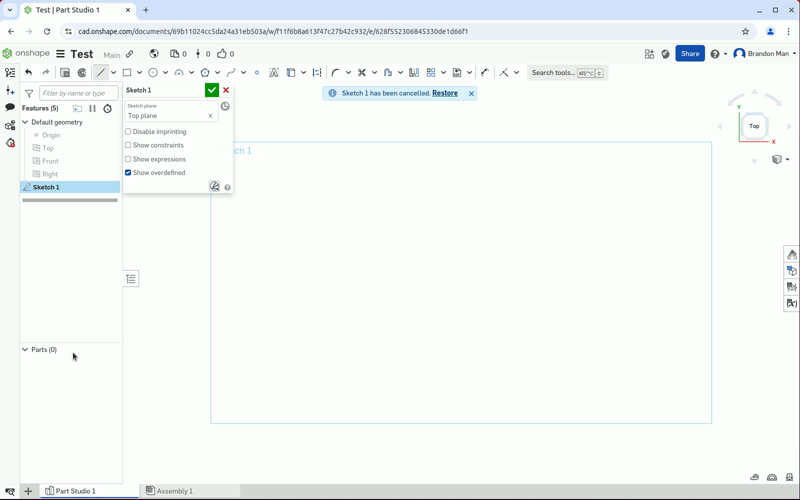
mouse_move(513, 308)
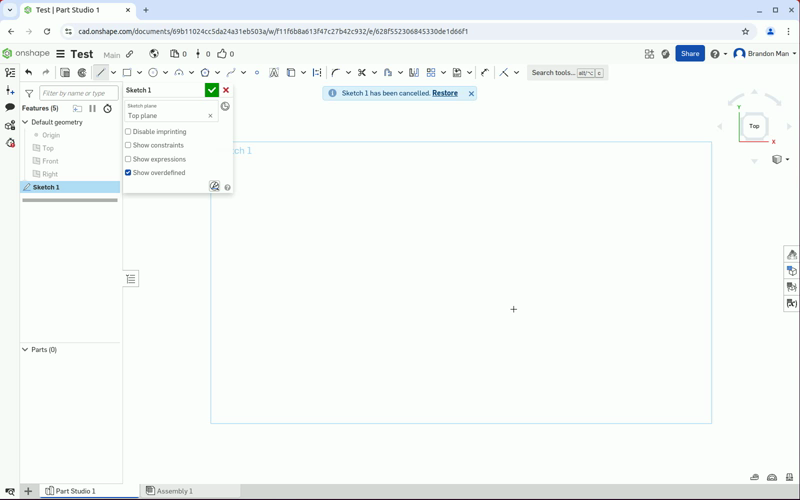
click(513, 308)
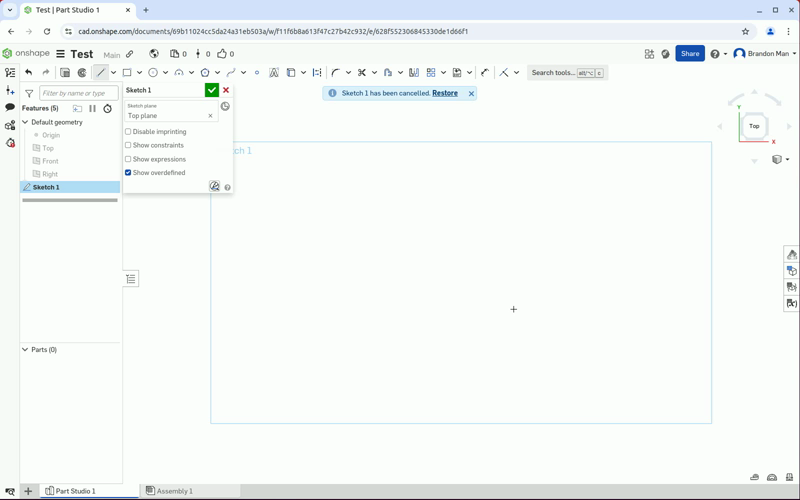
key_up(shift)
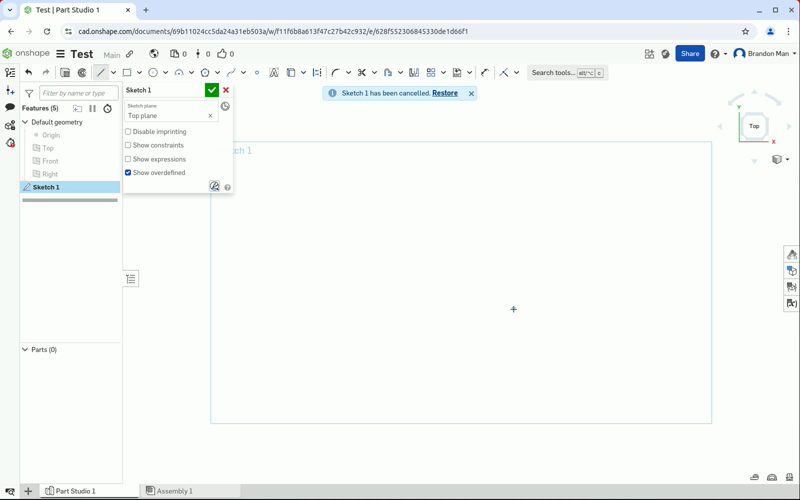
key_down(shift)
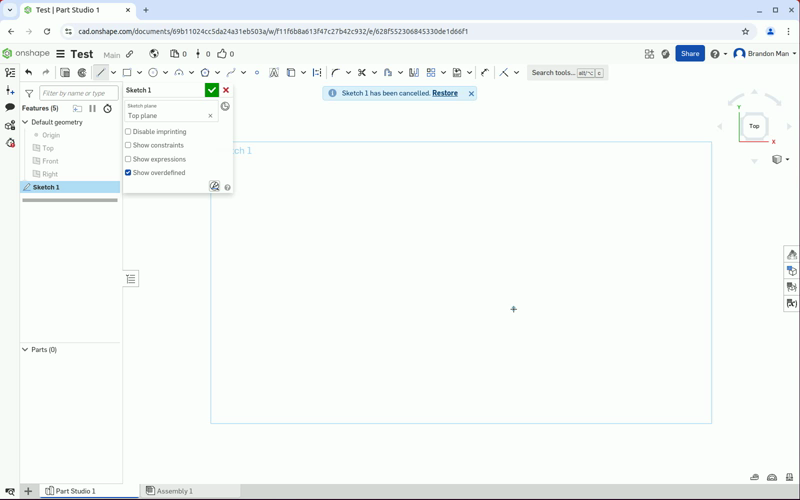
mouse_move(573, 308)
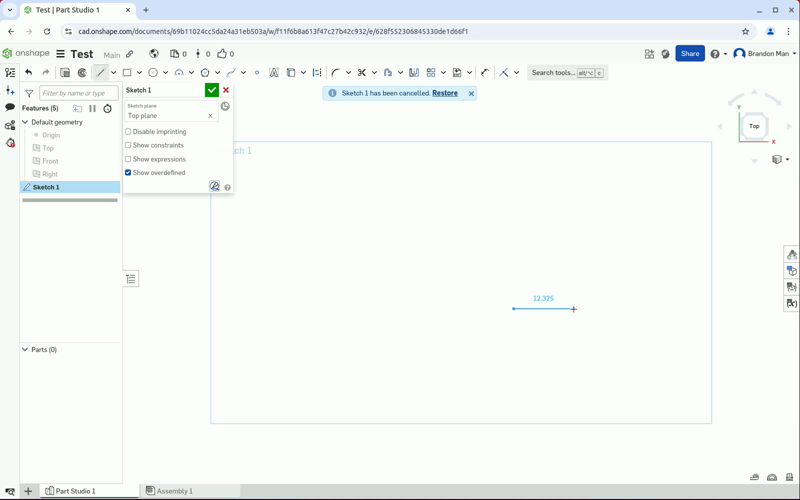
click(573, 308)
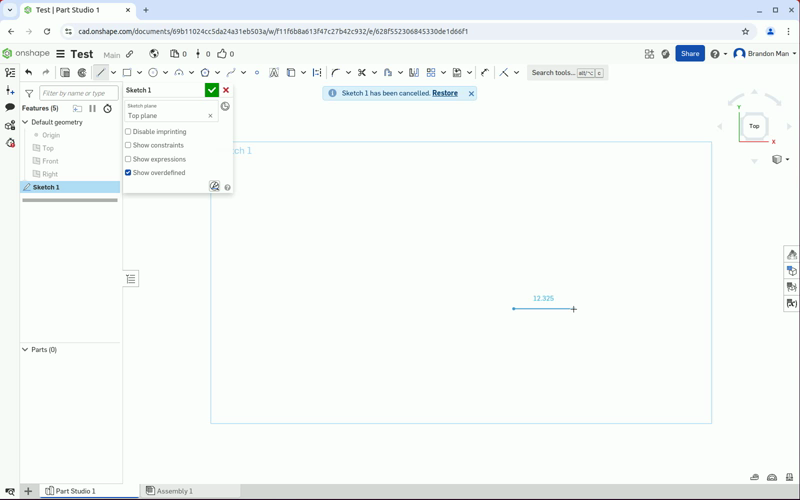
key_up(shift)
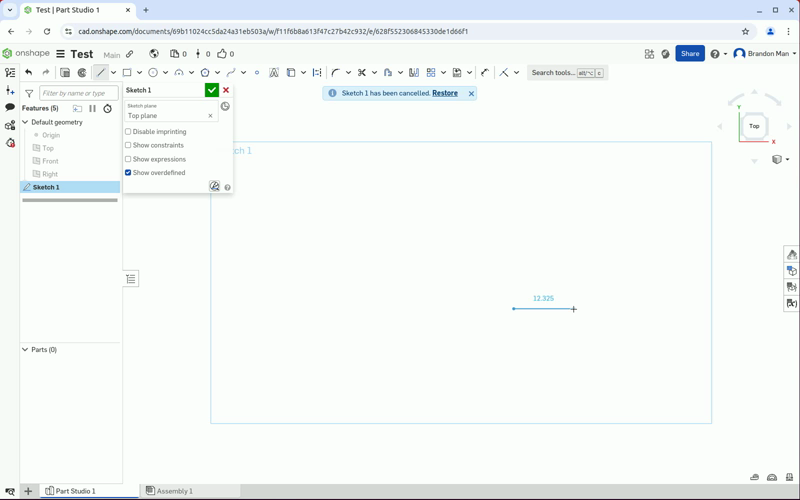
key_down(shift)
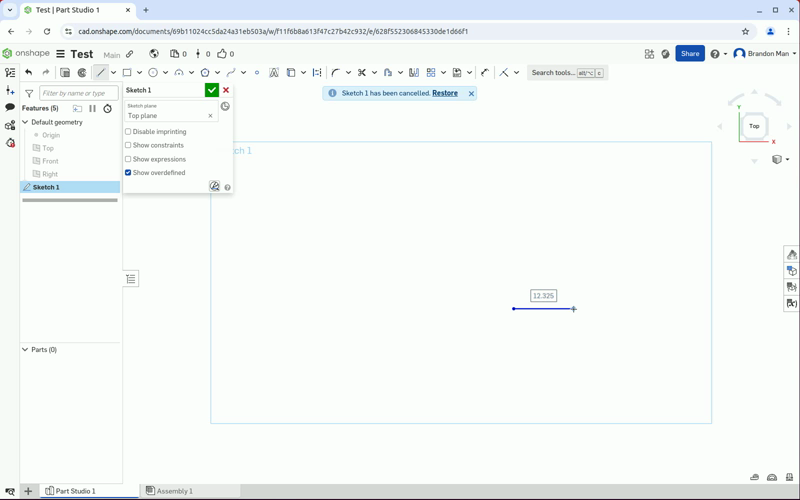
mouse_move(589, 308)
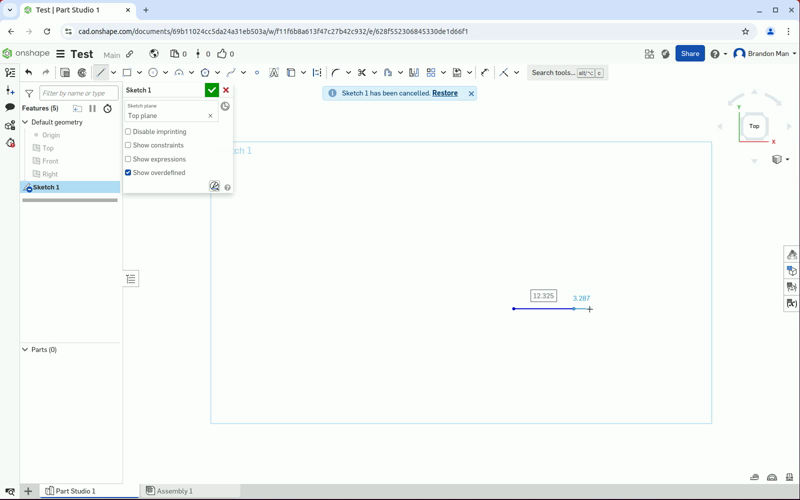
mouse_move(573, 282)
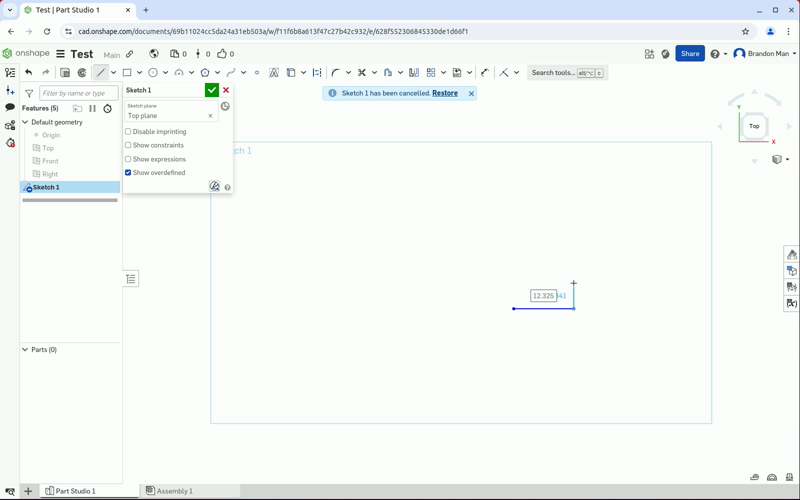
click(573, 282)
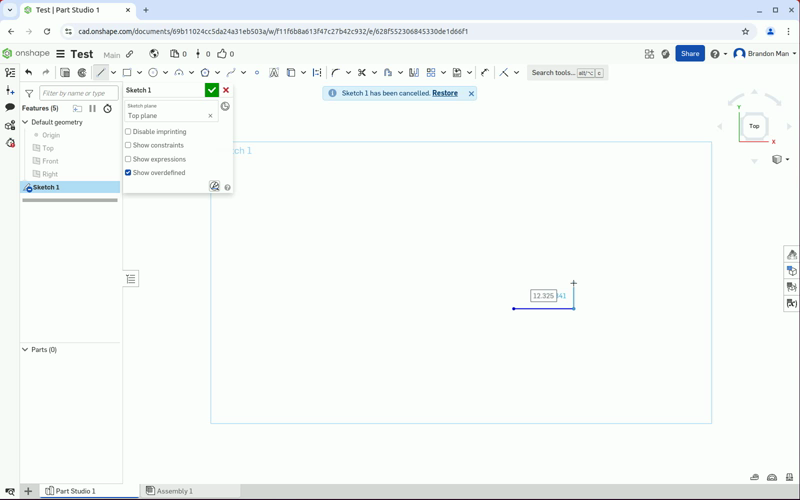
key_up(shift)
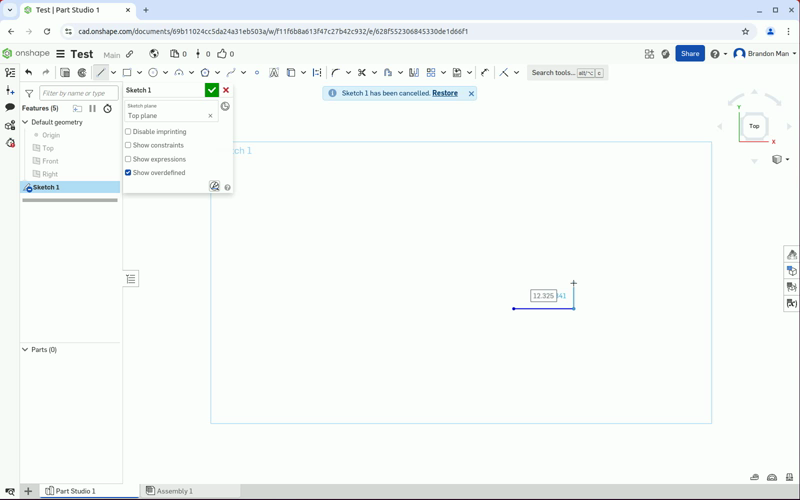
key_down(shift)
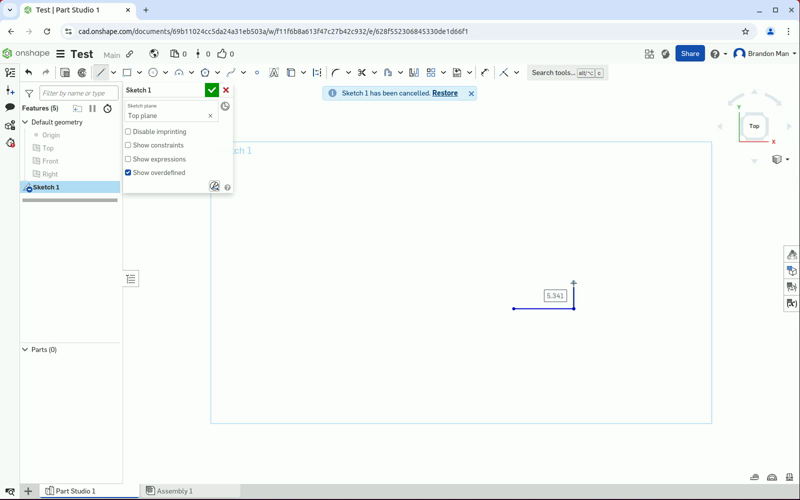
mouse_move(513, 282)
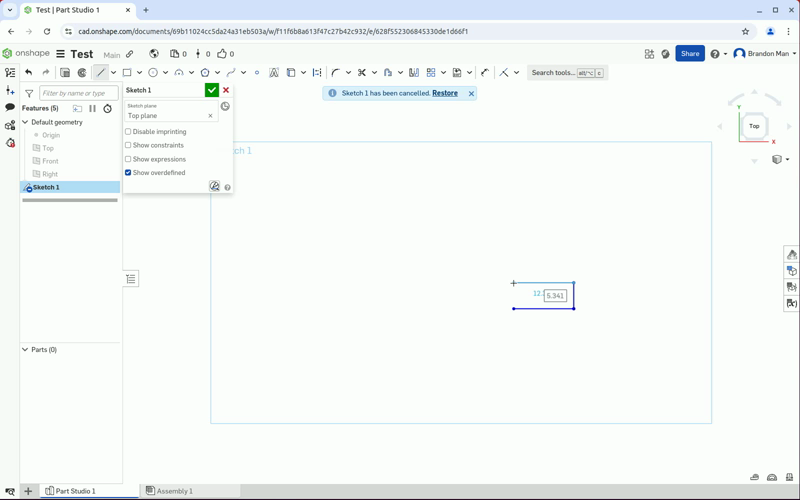
click(513, 282)
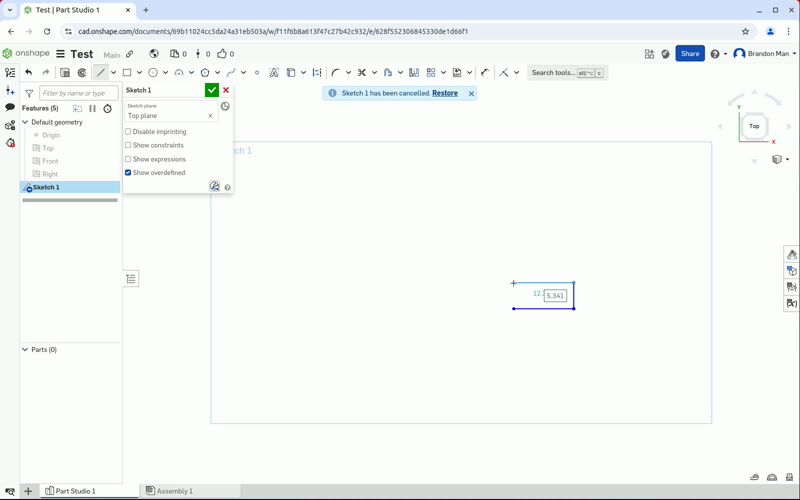
key_up(shift)
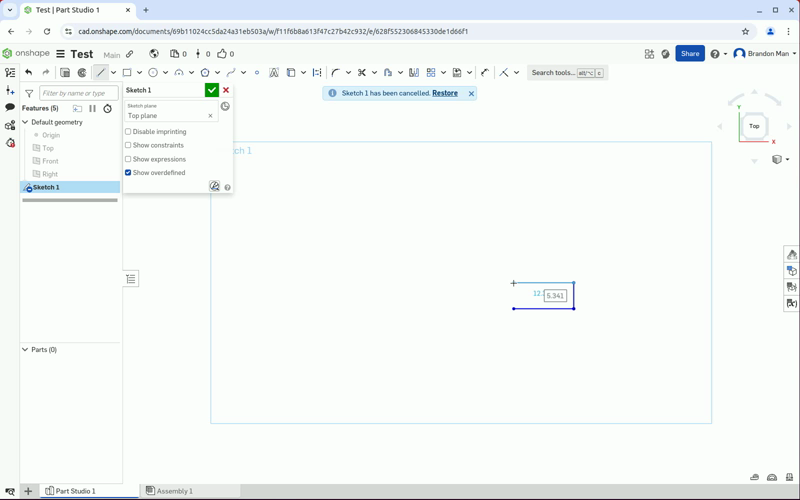
mouse_move(543, 282)
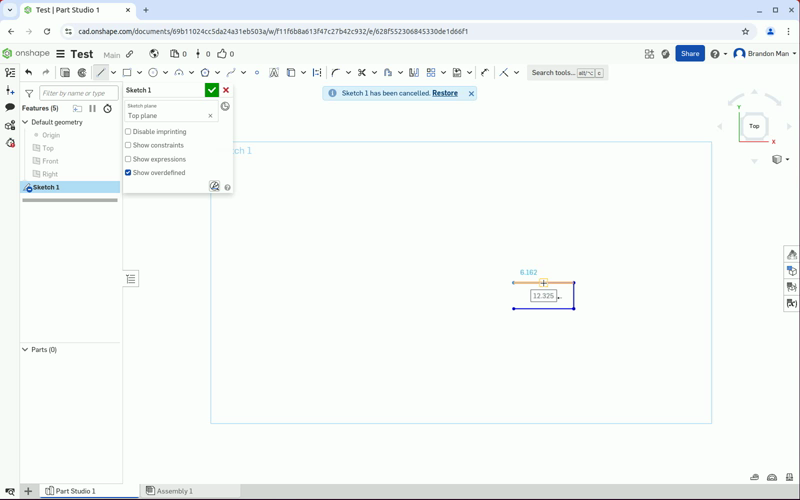
key_down(shift)
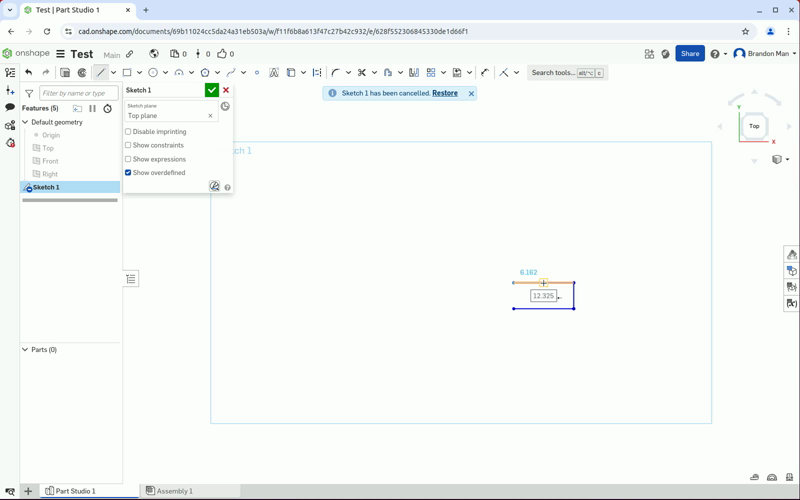
mouse_move(513, 308)
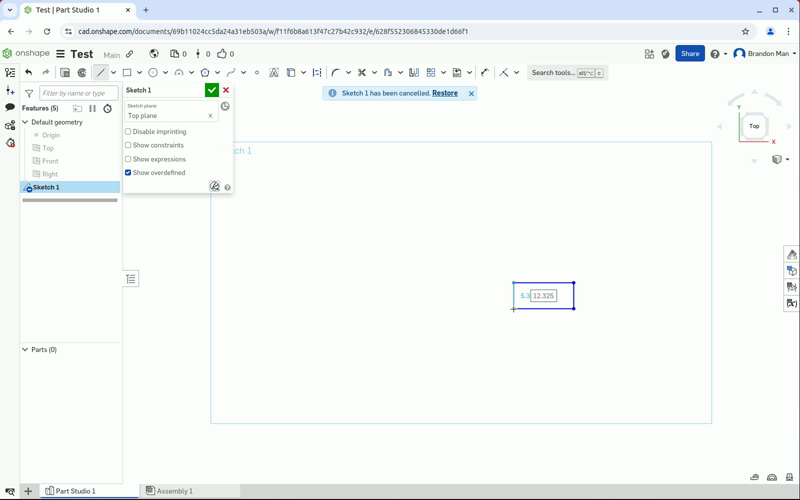
key_up(shift)
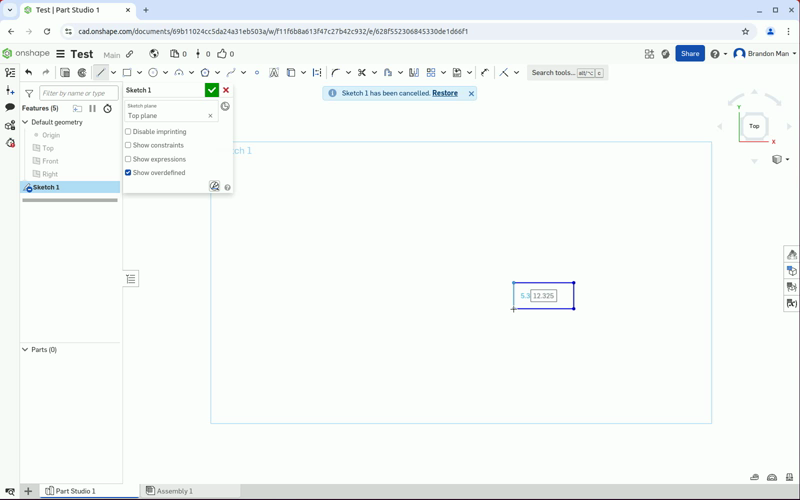
click(513, 308)
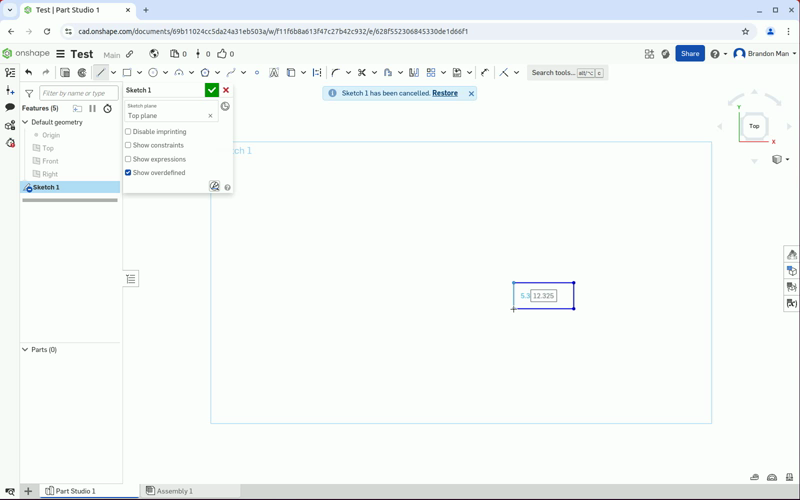
key(esc)
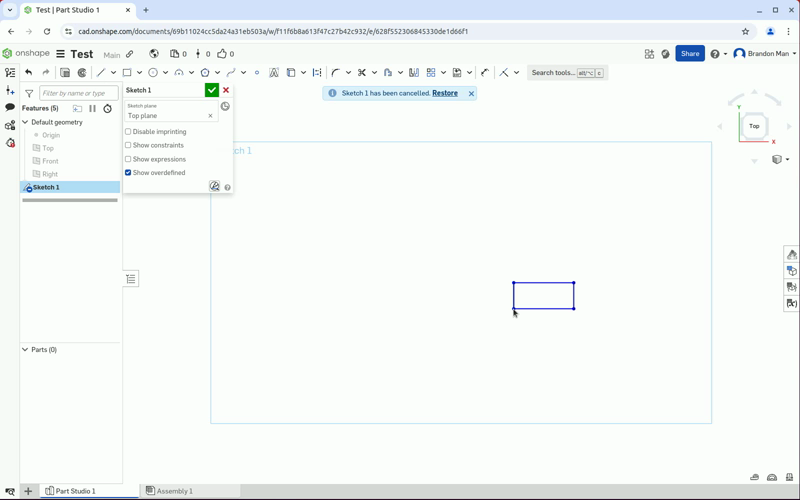
mouse_move(555, 300)
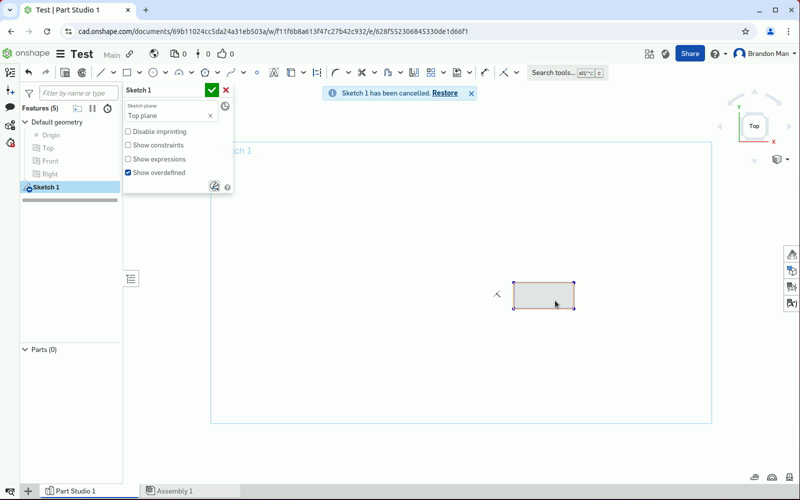
scroll(6)
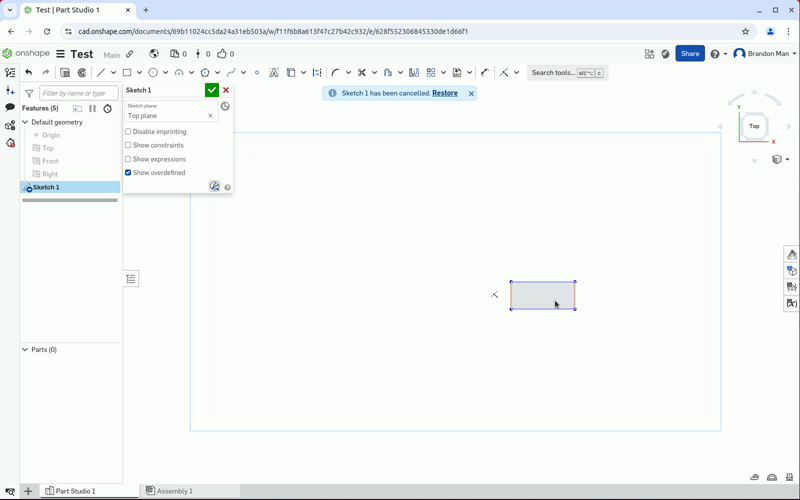
scroll(6)
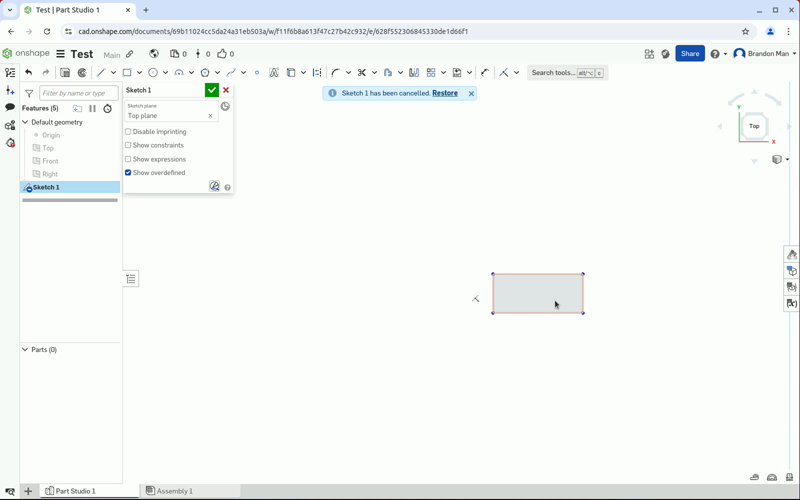
scroll(6)
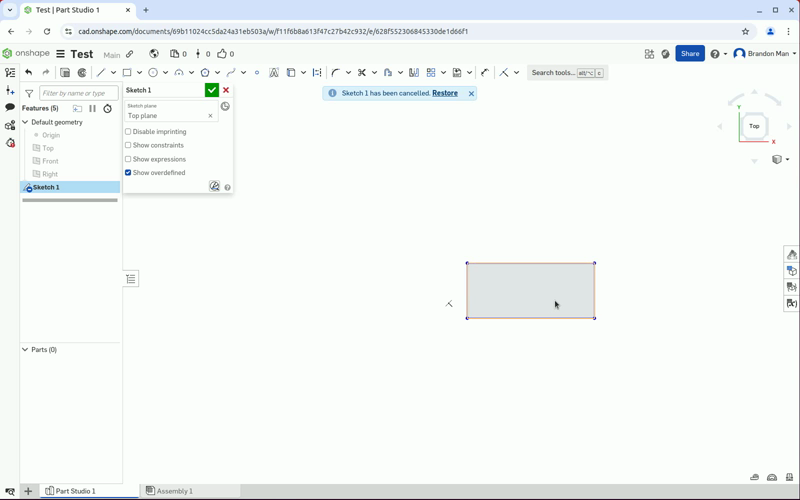
scroll(6)
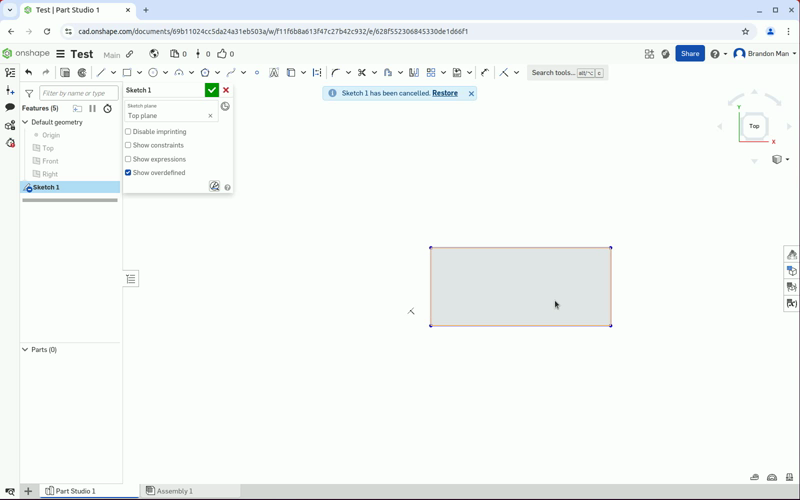
scroll(6)
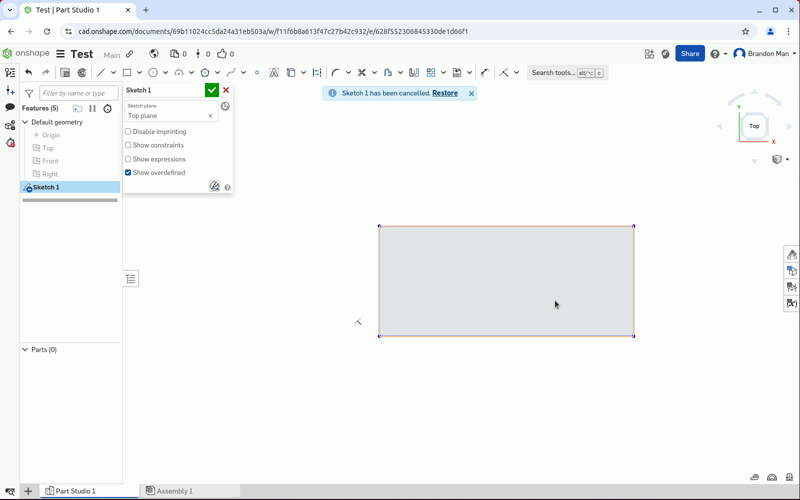
scroll(6)
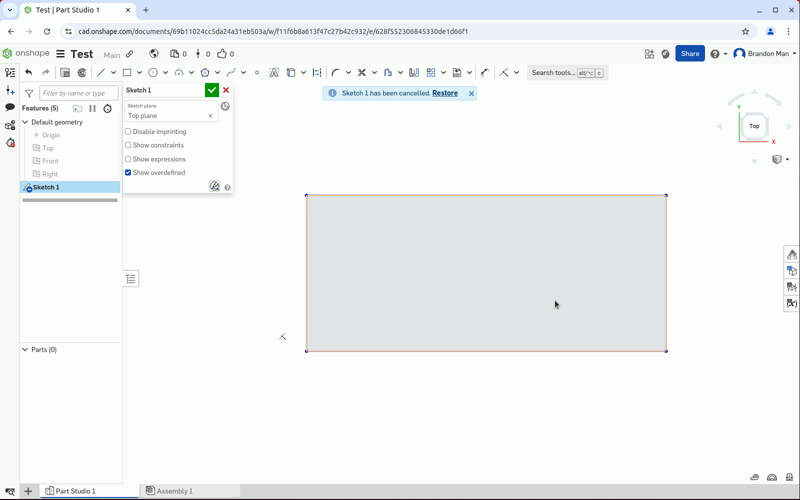
scroll(6)
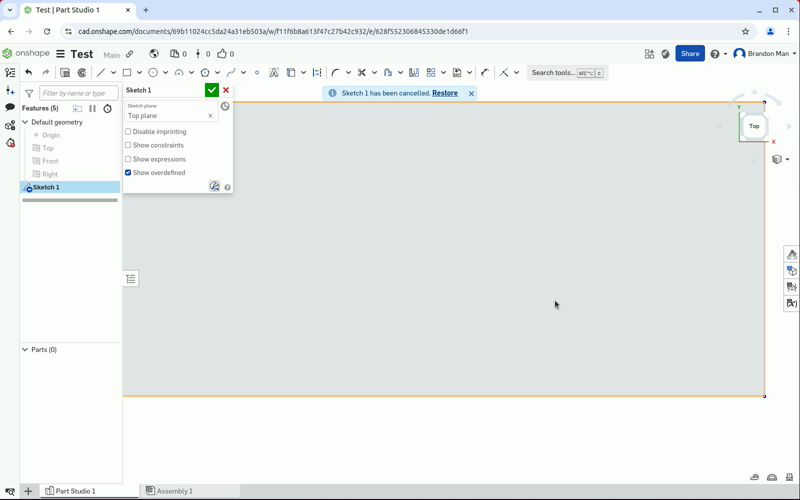
click(555, 300)
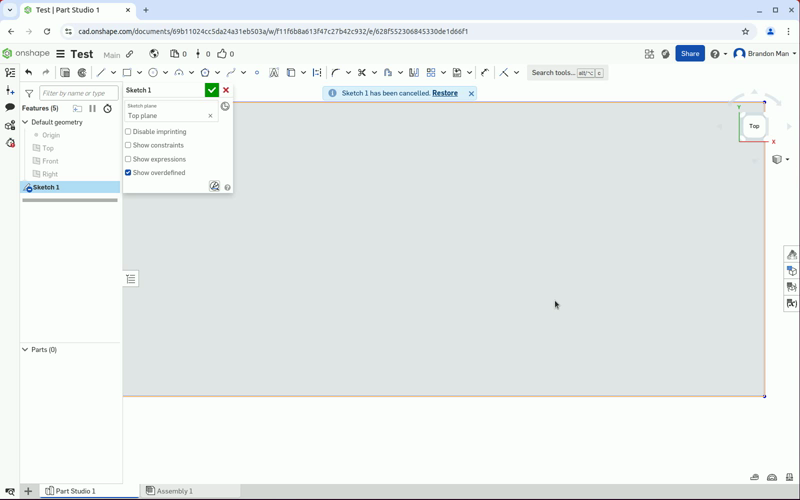
scroll(-6)
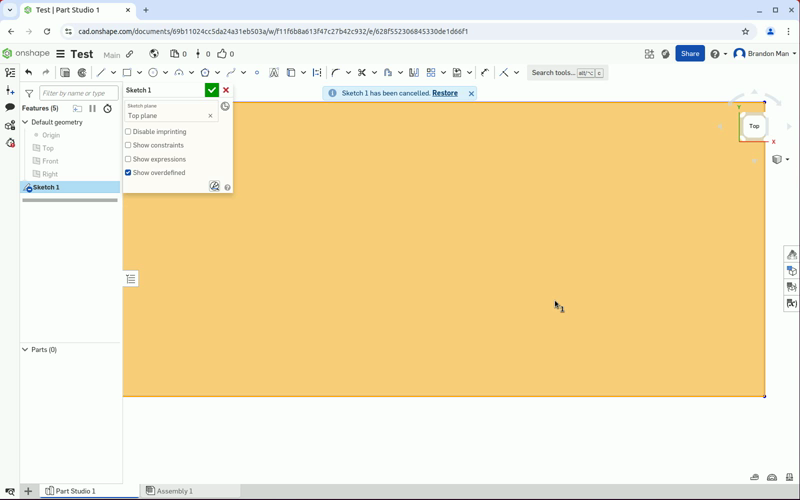
scroll(-6)
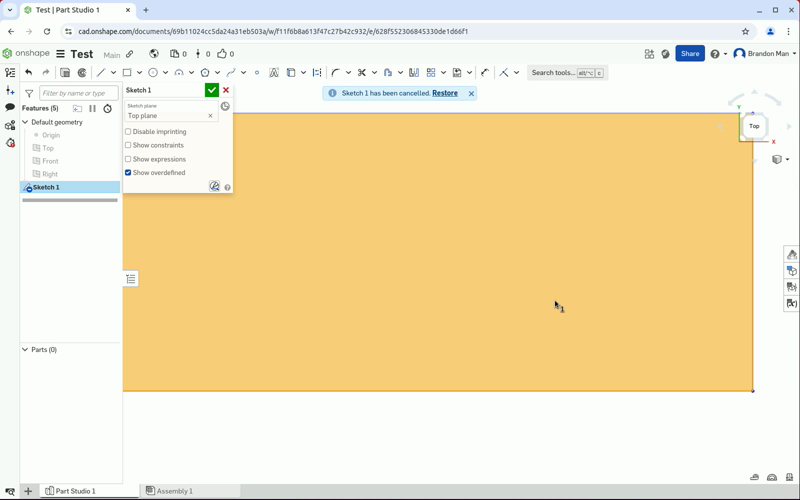
scroll(-6)
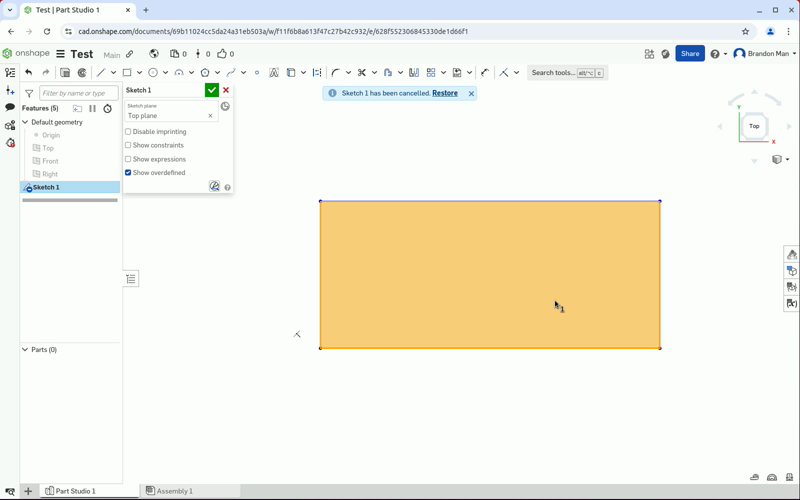
scroll(-6)
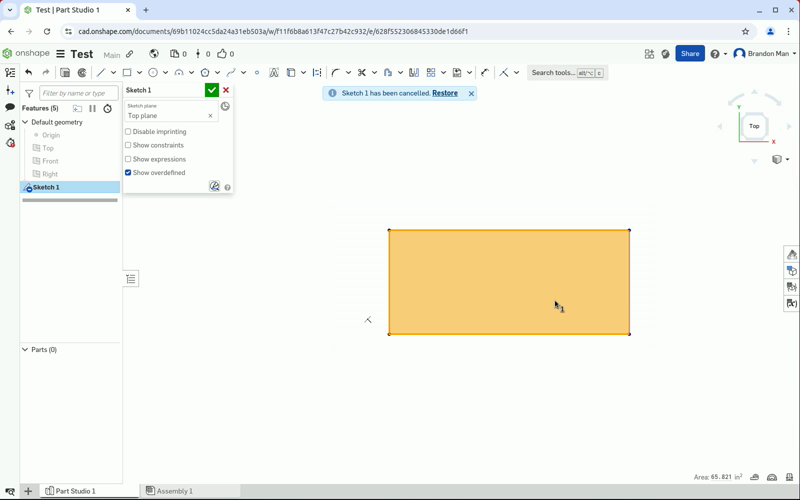
scroll(-6)
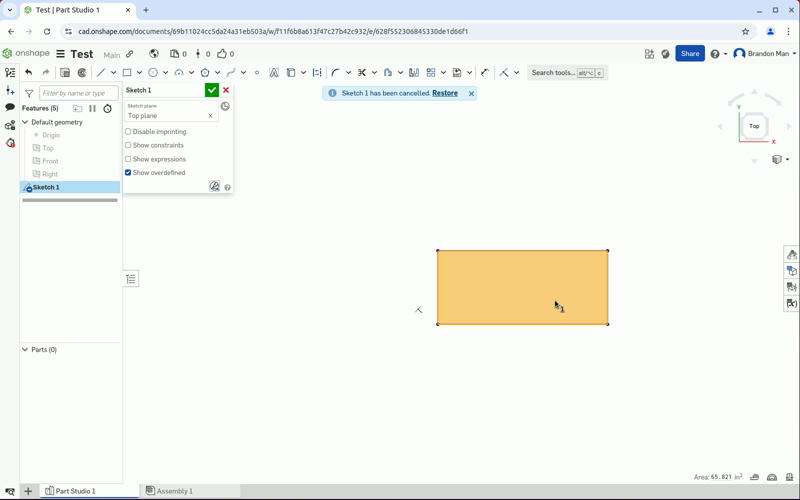
scroll(-6)
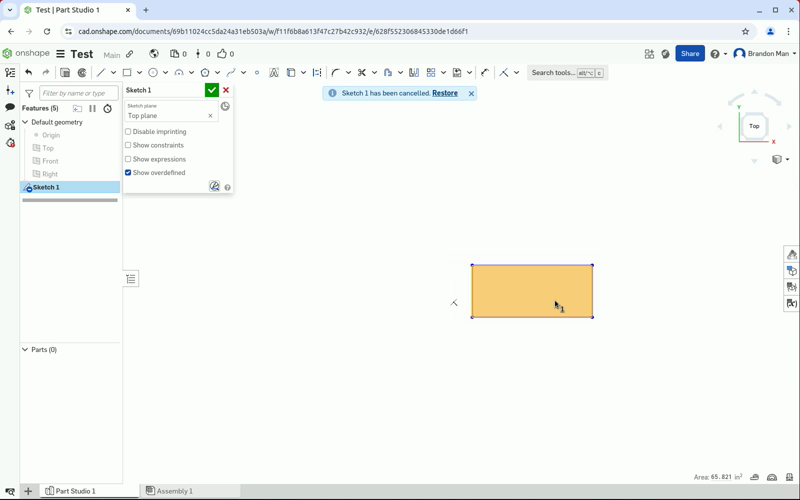
scroll(-6)
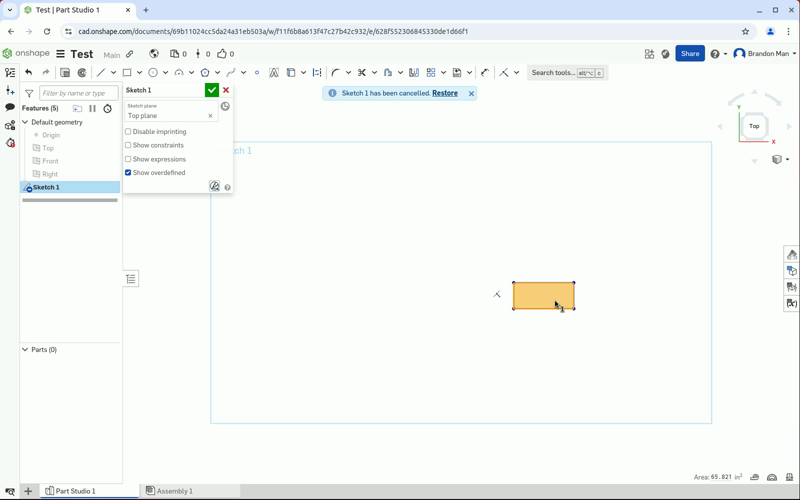
mouse_move(73, 352)
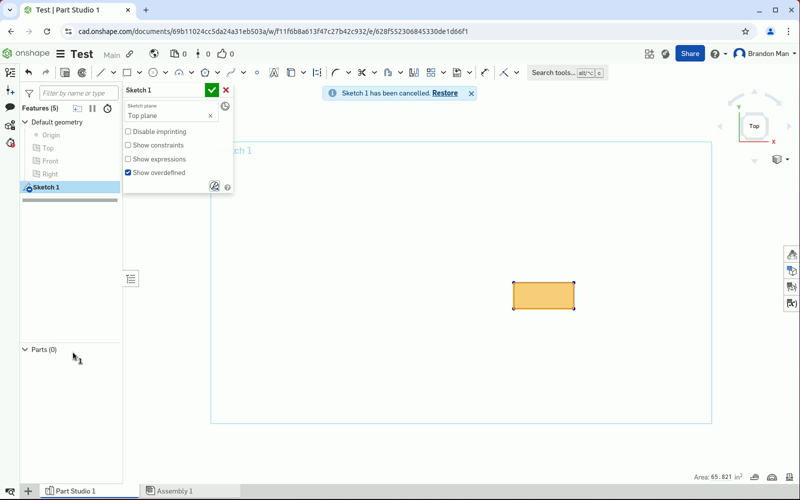
key(shift+y)
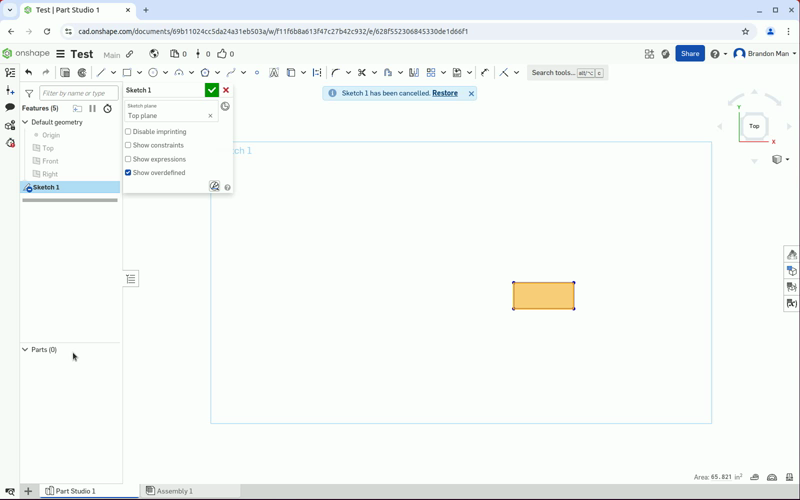
key(shift+e)
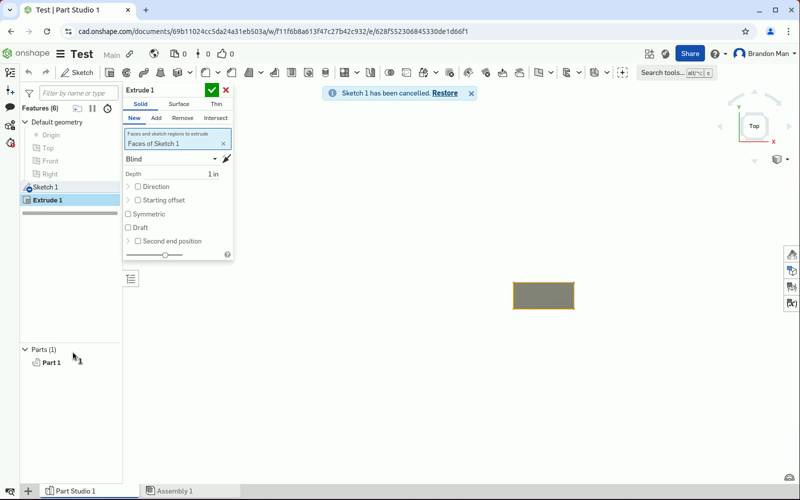
mouse_move(143, 106)
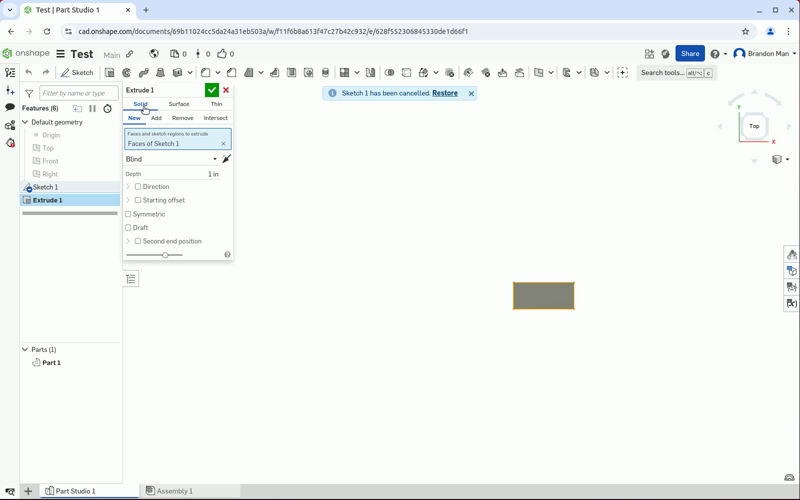
click(143, 106)
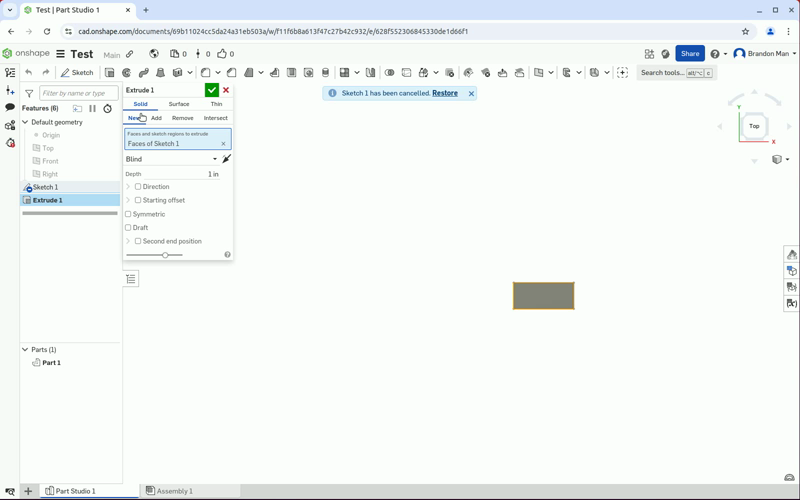
mouse_move(137, 120)
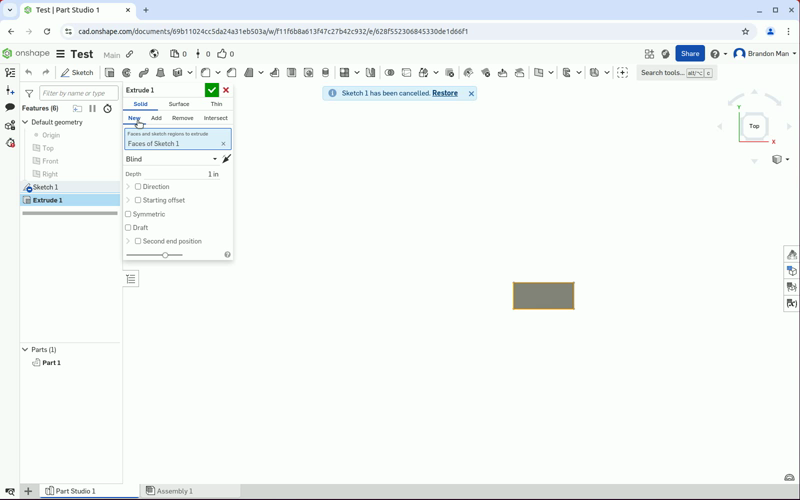
click(137, 120)
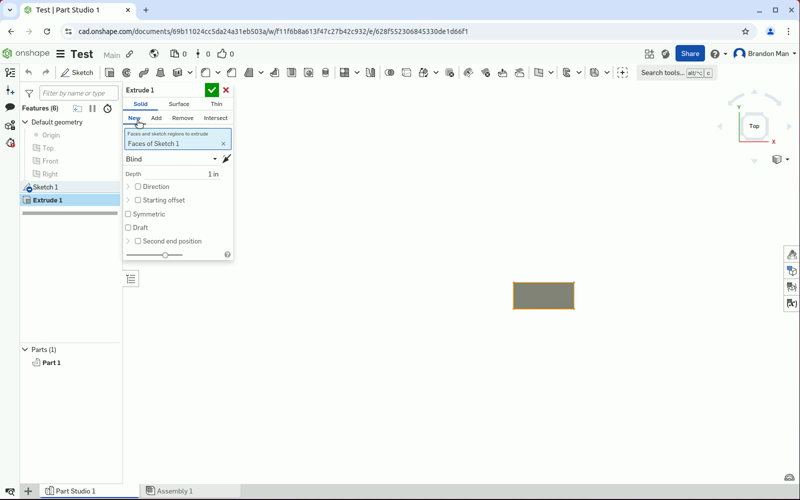
key(tab, 4)
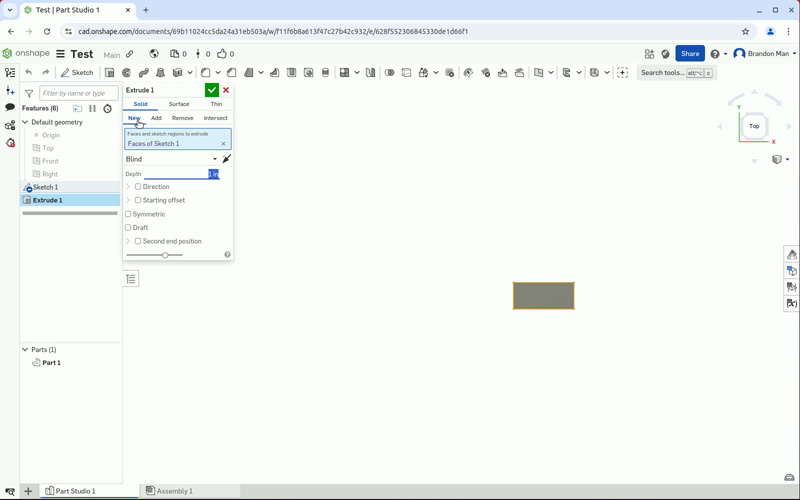
text(17.813)
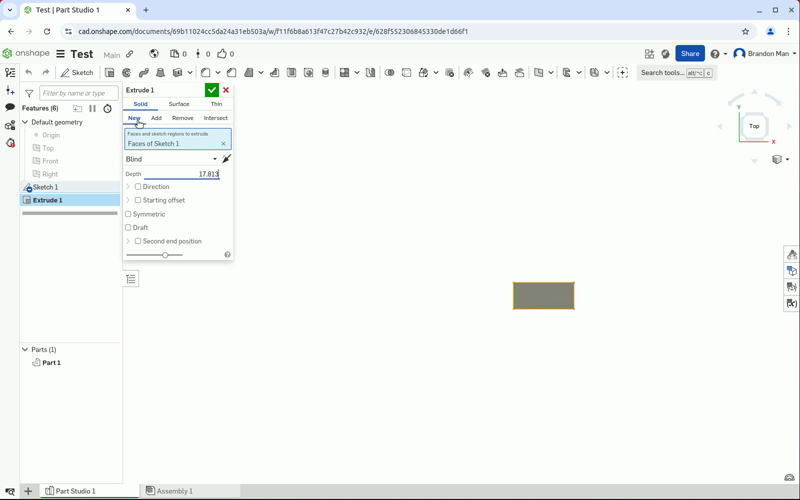
key(enter)
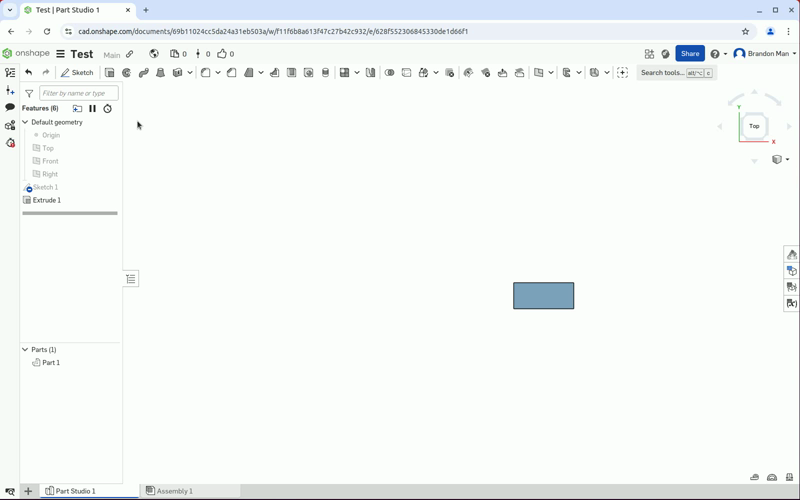
key(shift+h)
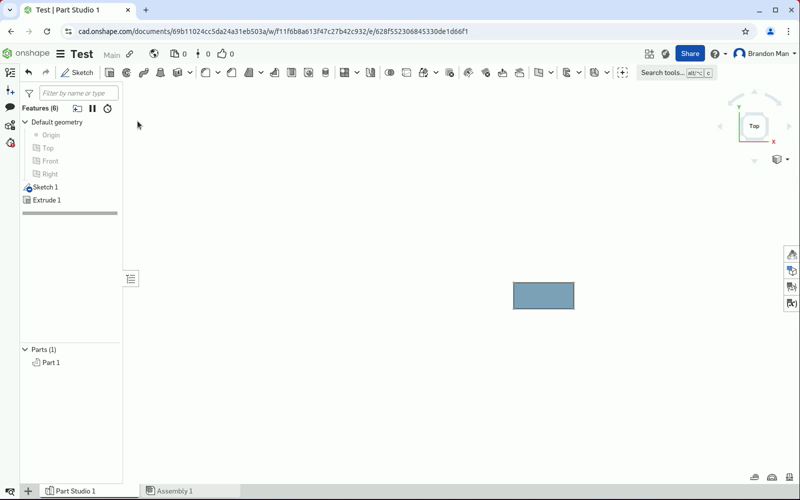
key(shift+h)
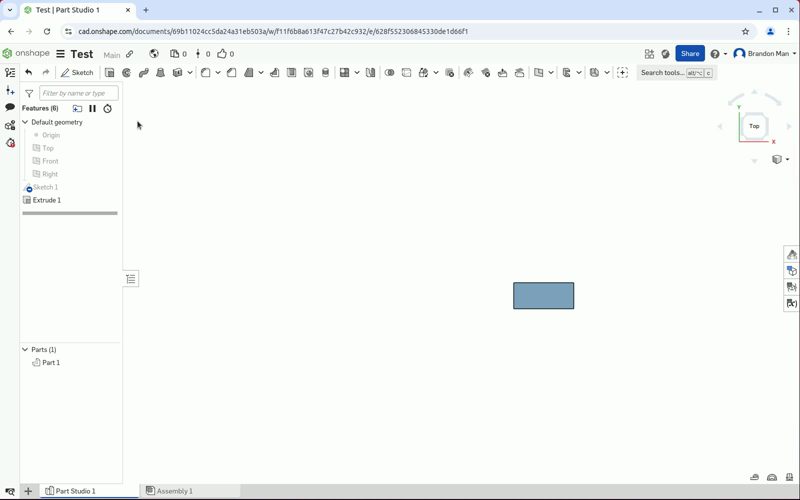
mouse_move(73, 189)
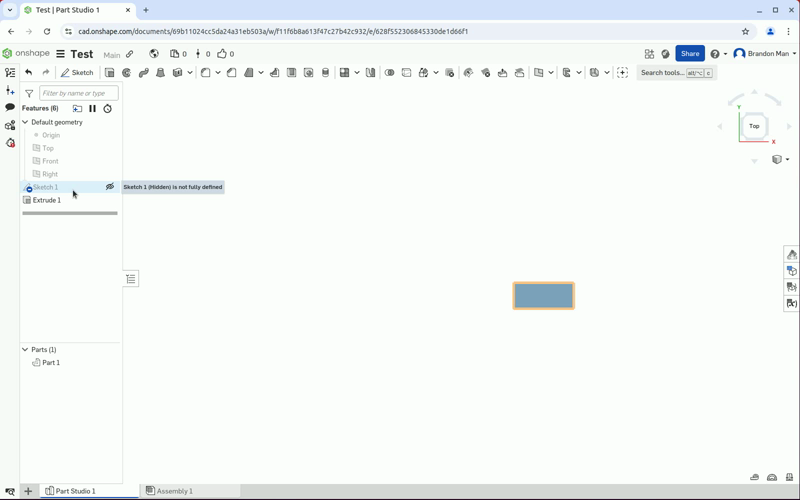
click(73, 189)
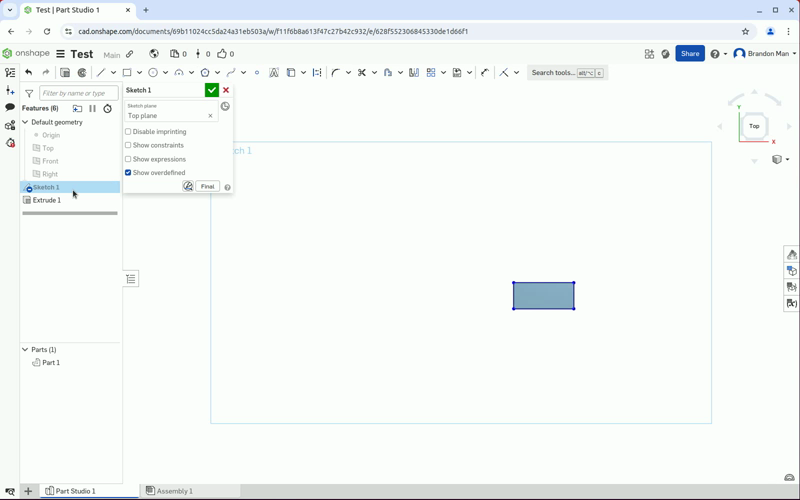
mouse_move(229, 92)
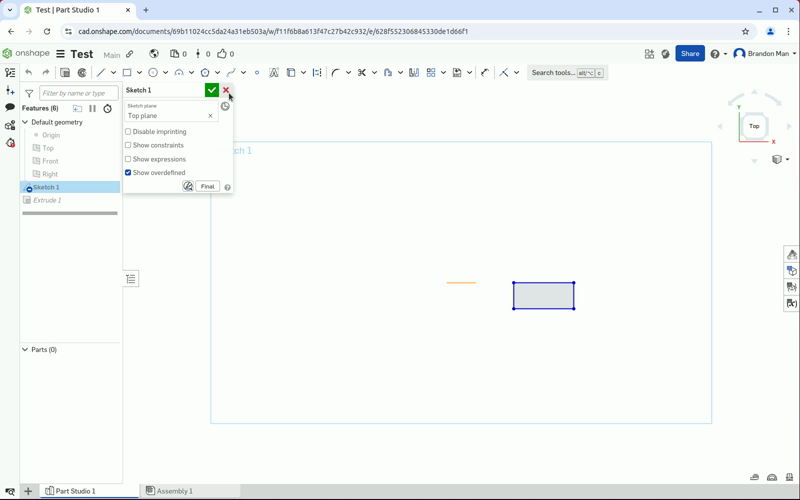
click(229, 92)
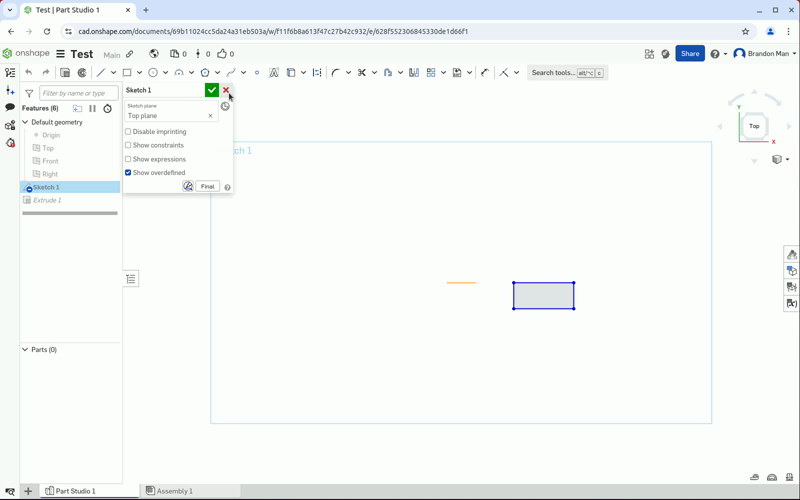
key(shift+s)
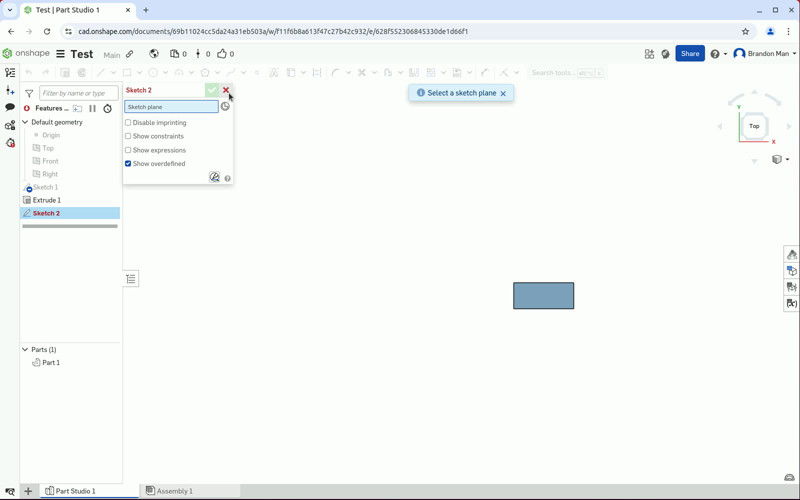
mouse_move(73, 150)
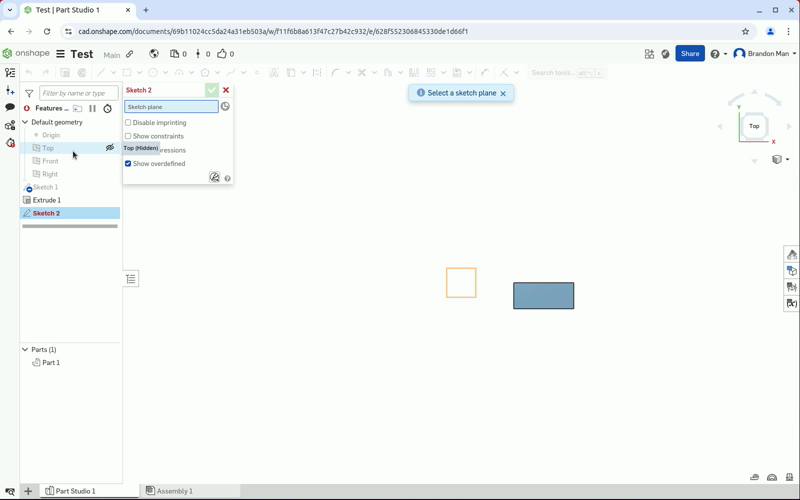
click(73, 150)
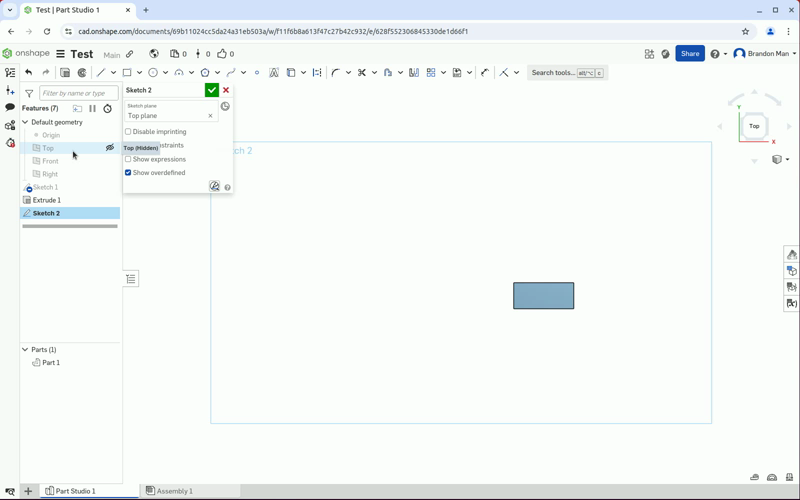
mouse_move(73, 352)
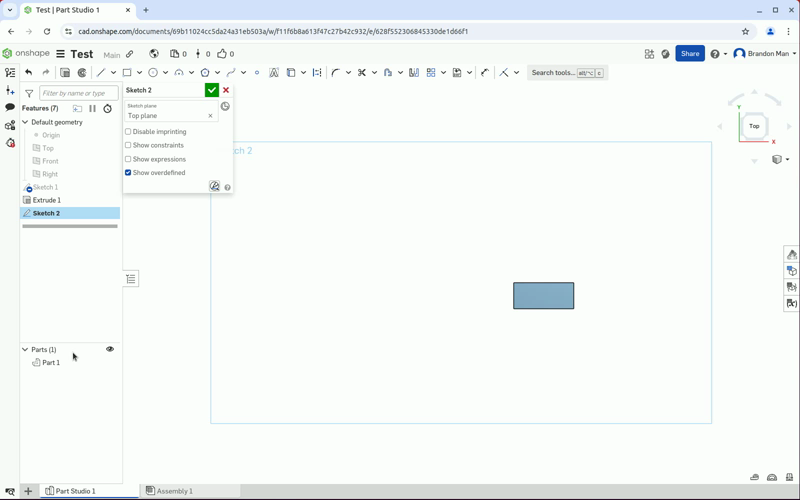
key(y)
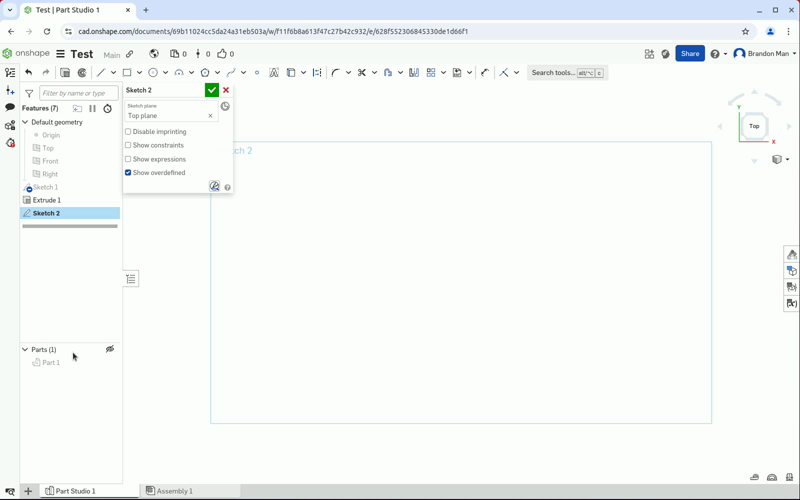
key(l)
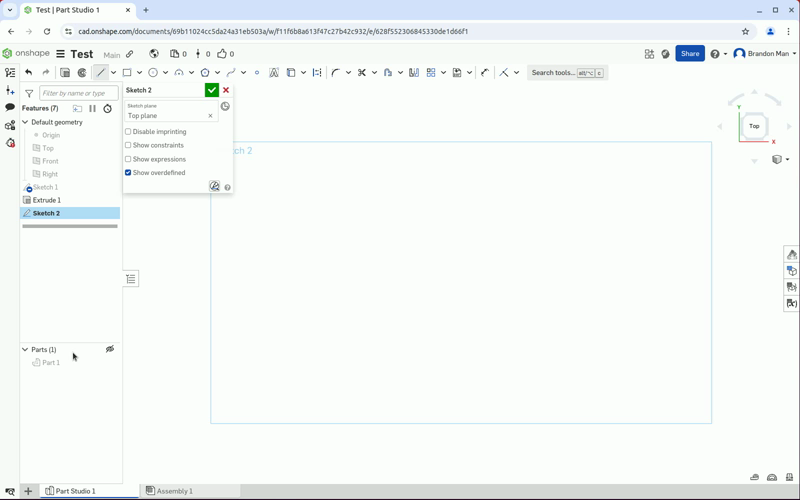
key_down(shift)
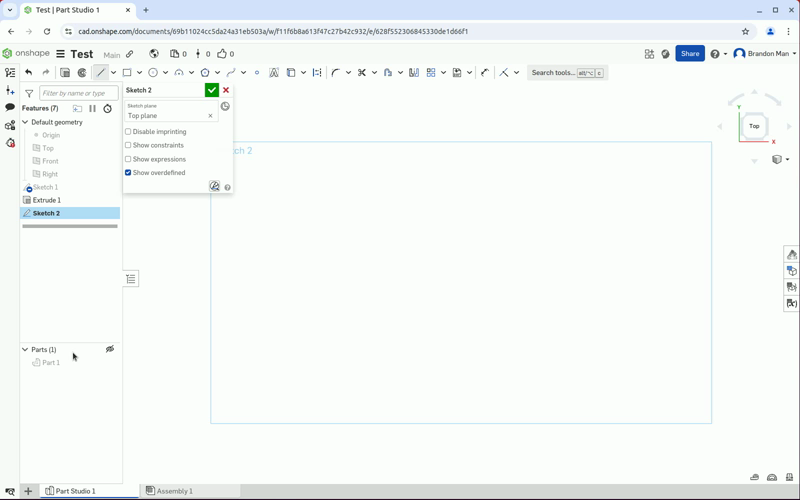
mouse_move(348, 308)
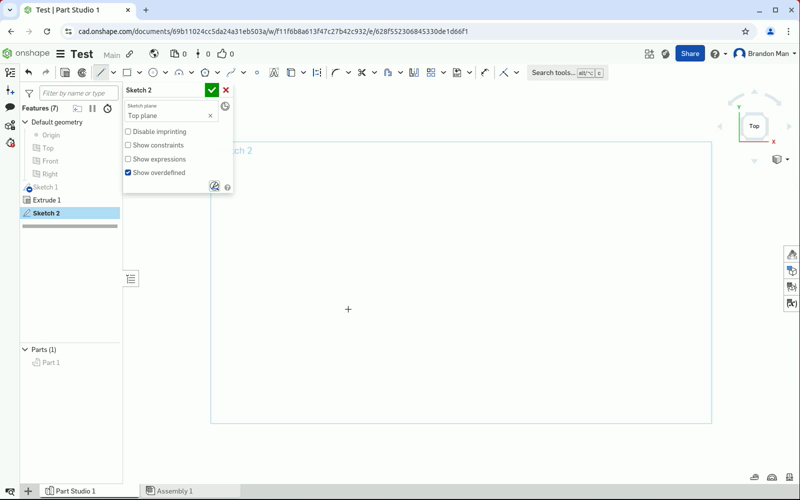
click(348, 308)
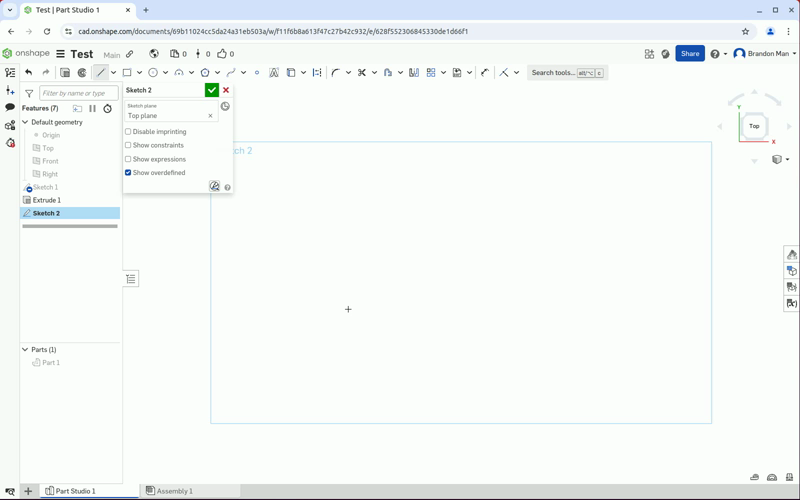
key_up(shift)
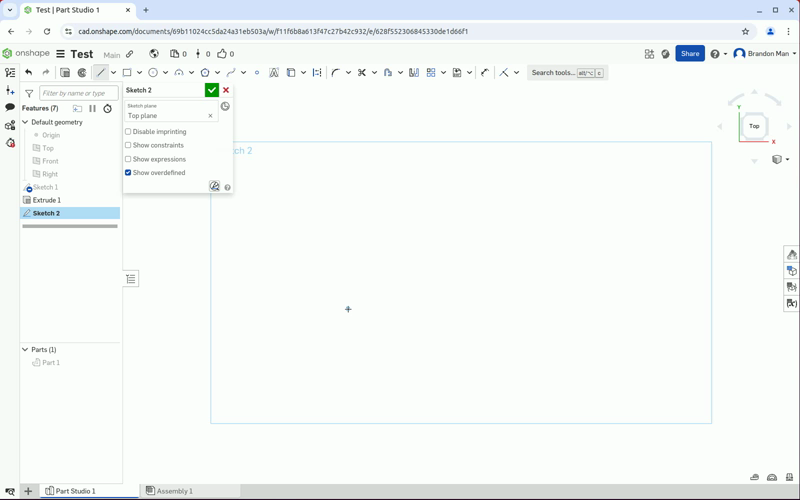
key_down(shift)
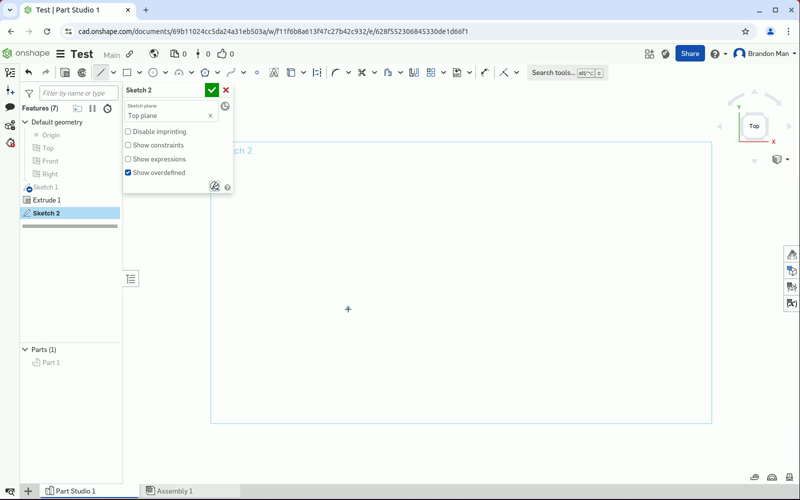
mouse_move(408, 308)
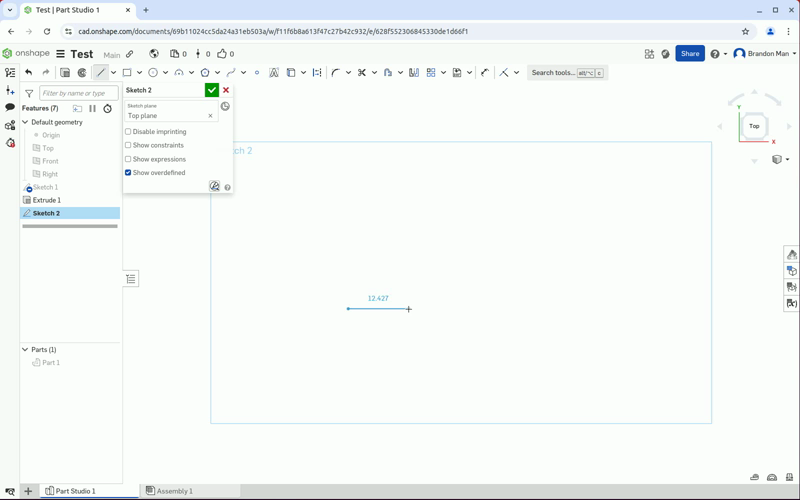
click(408, 308)
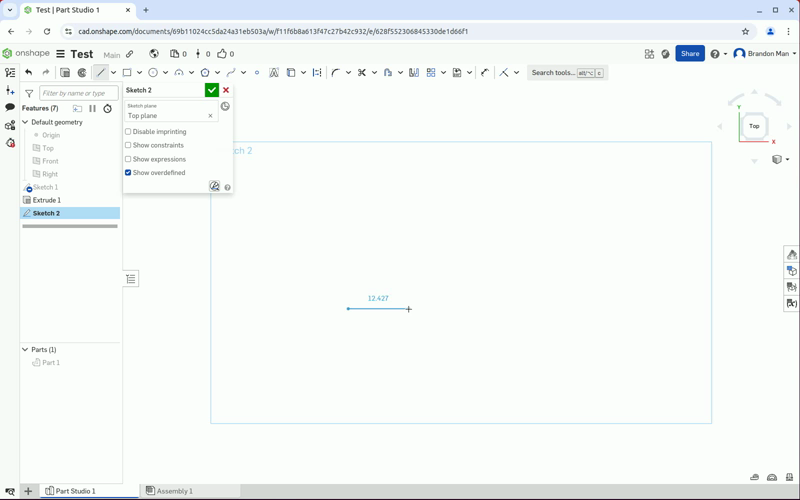
key_up(shift)
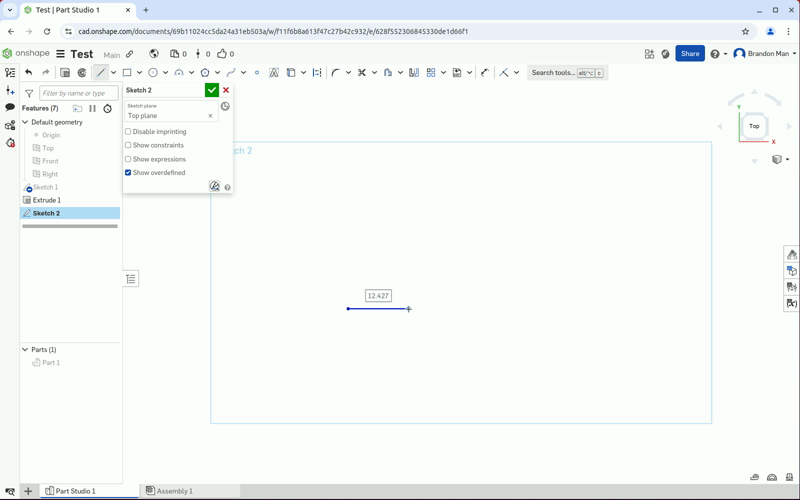
key_down(shift)
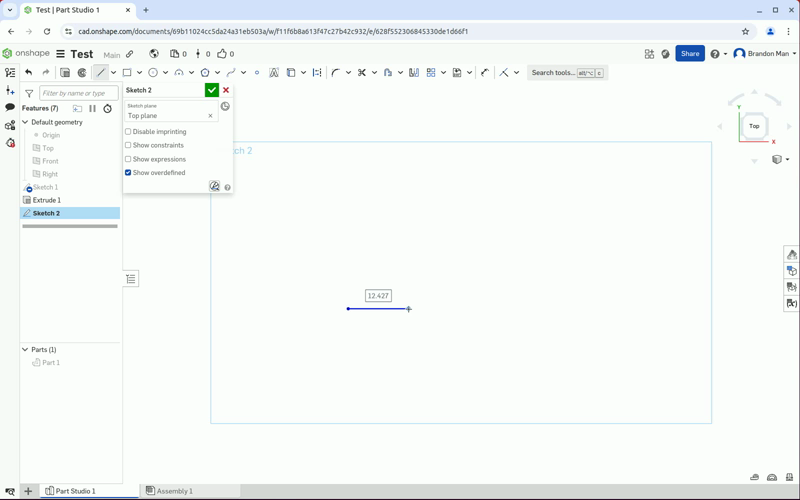
mouse_move(438, 308)
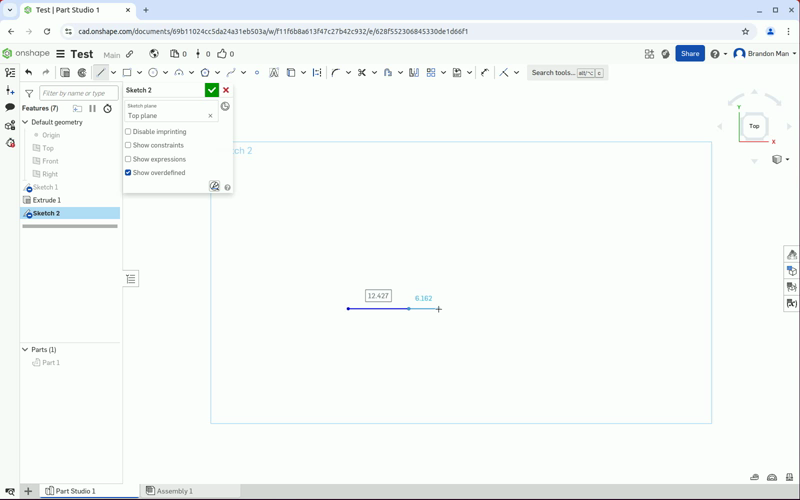
mouse_move(408, 282)
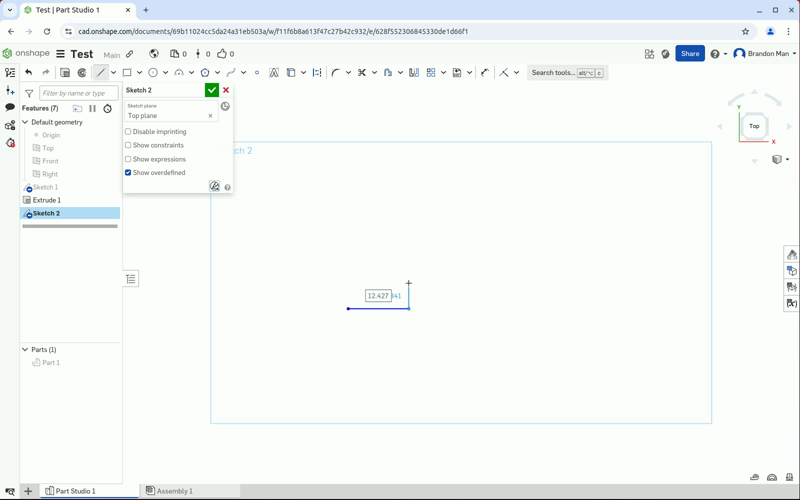
click(408, 282)
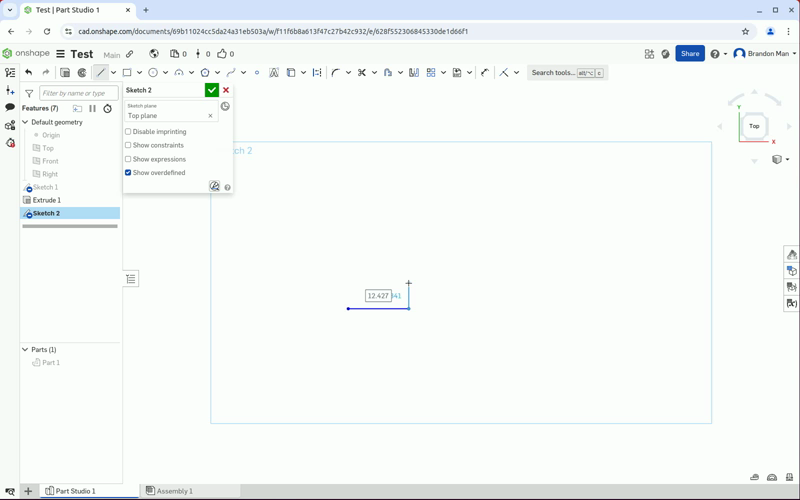
key_up(shift)
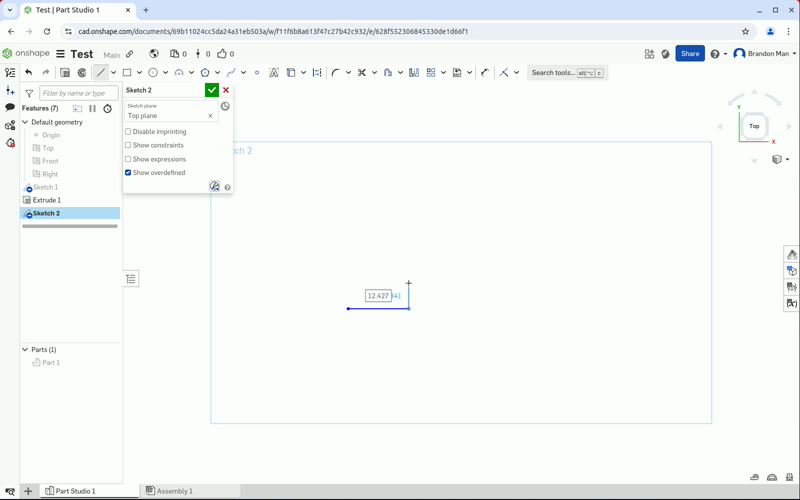
key_down(shift)
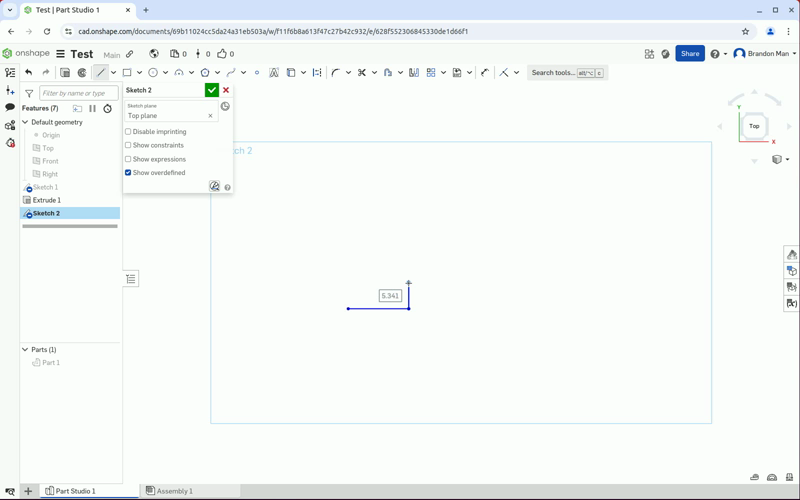
mouse_move(348, 282)
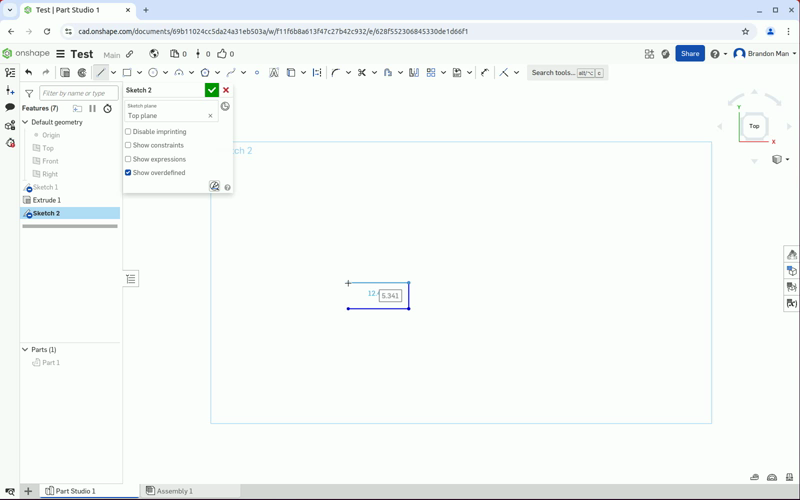
click(348, 282)
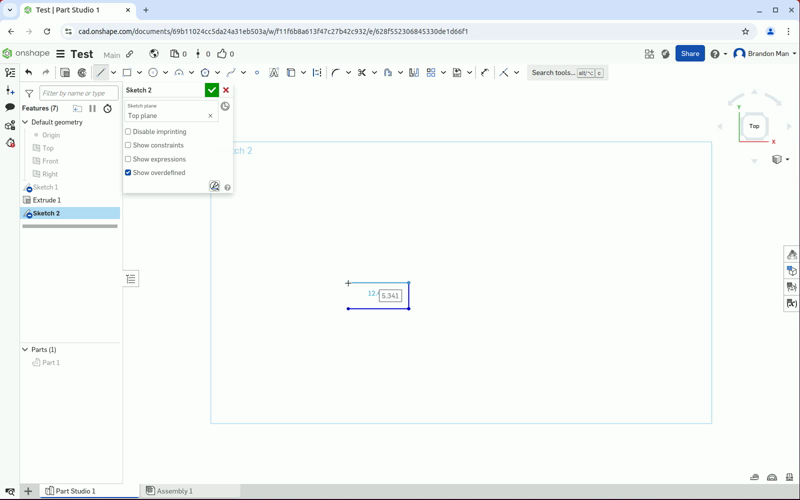
key_up(shift)
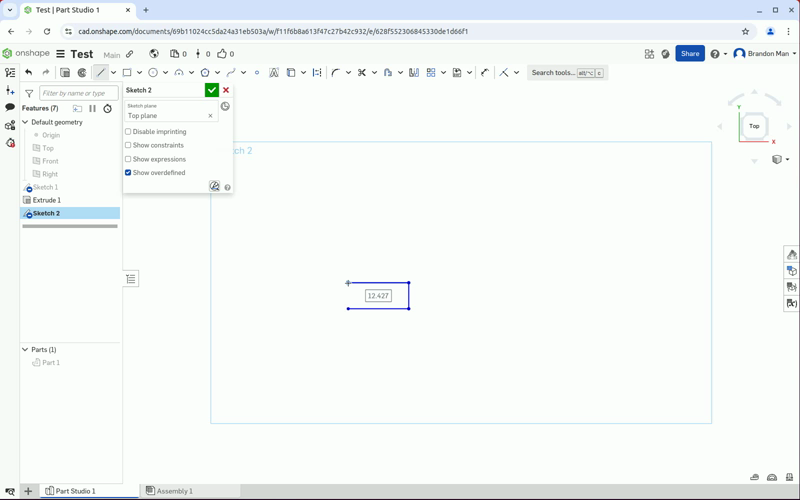
mouse_move(378, 282)
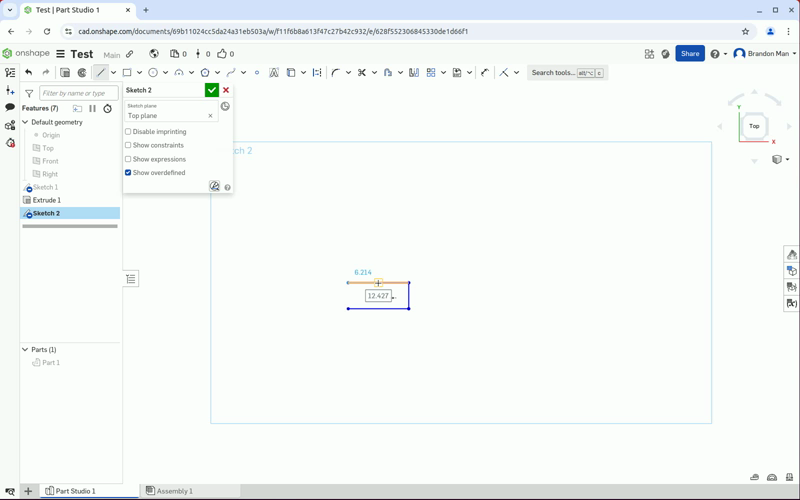
key_down(shift)
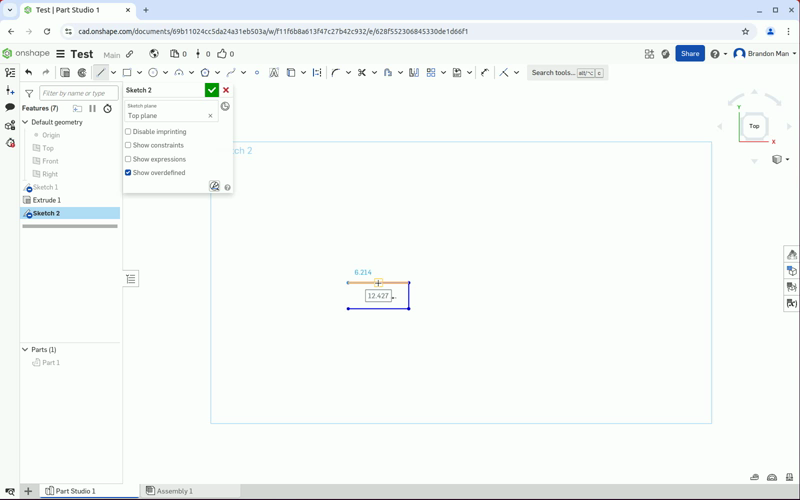
mouse_move(348, 308)
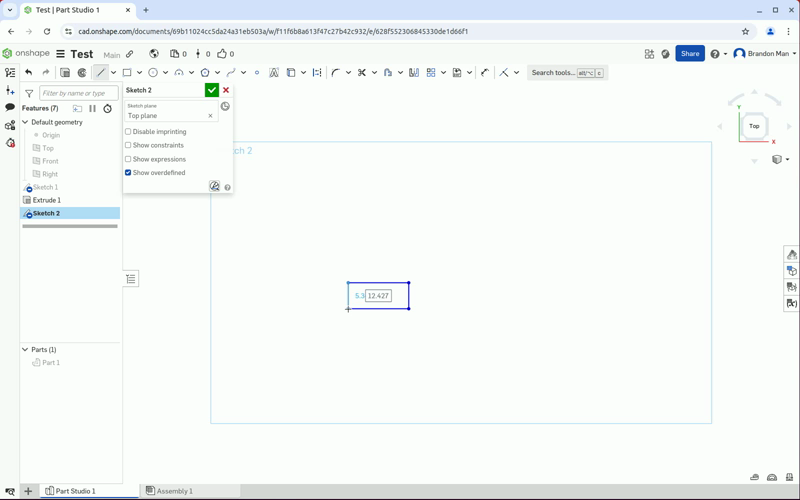
key_up(shift)
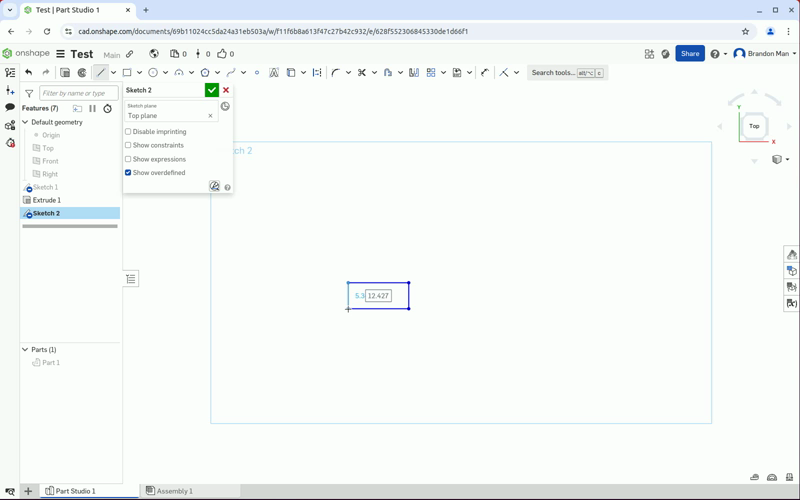
click(348, 308)
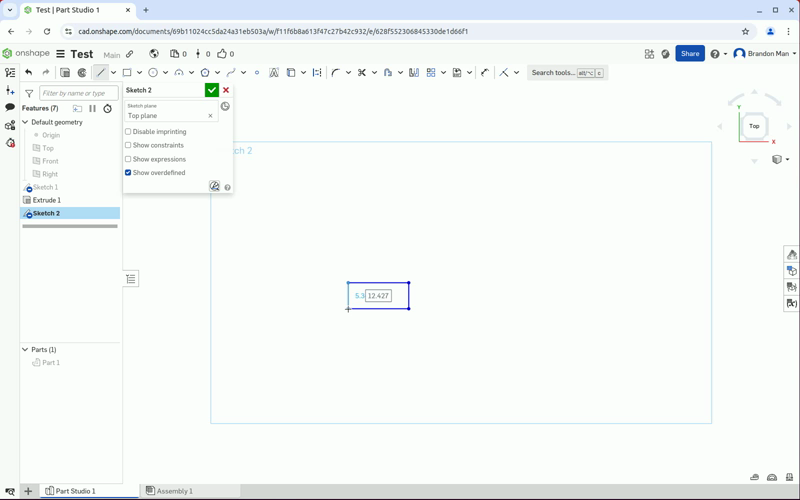
key(esc)
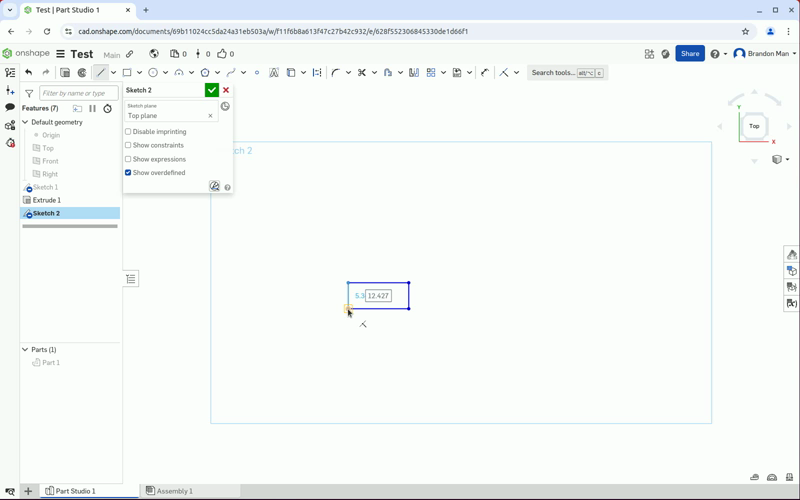
mouse_move(361, 306)
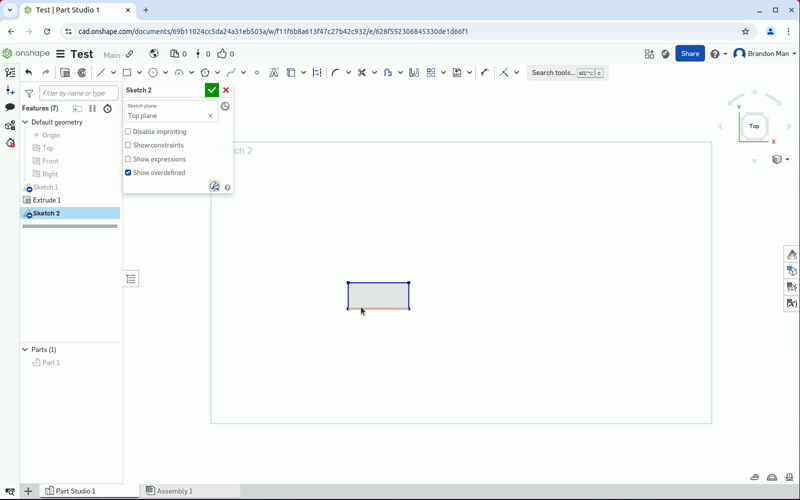
scroll(6)
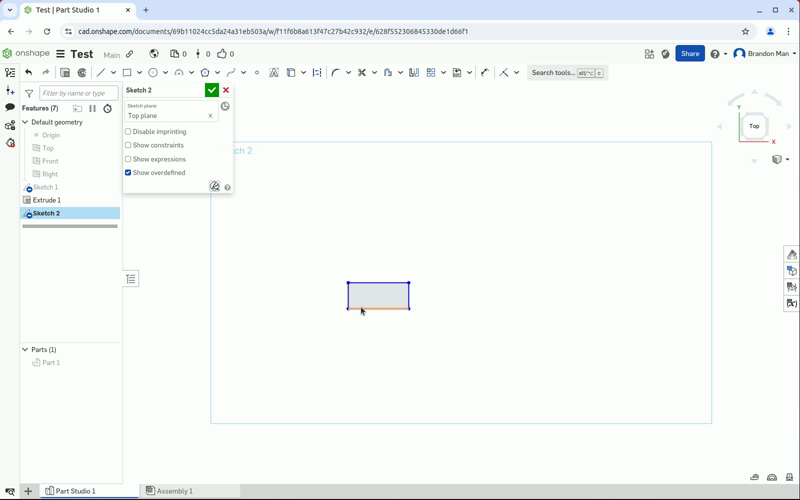
scroll(6)
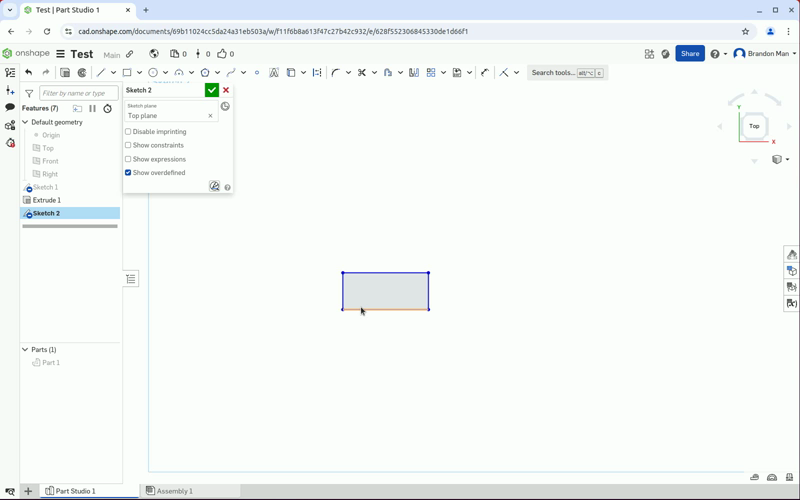
scroll(6)
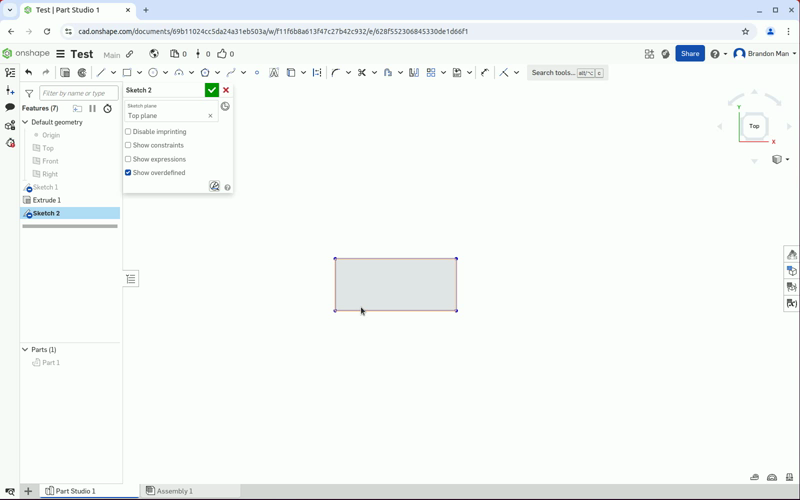
scroll(6)
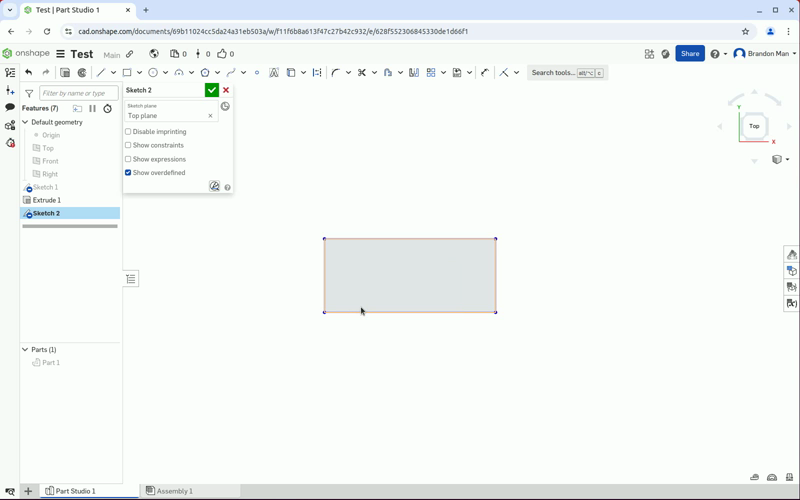
scroll(6)
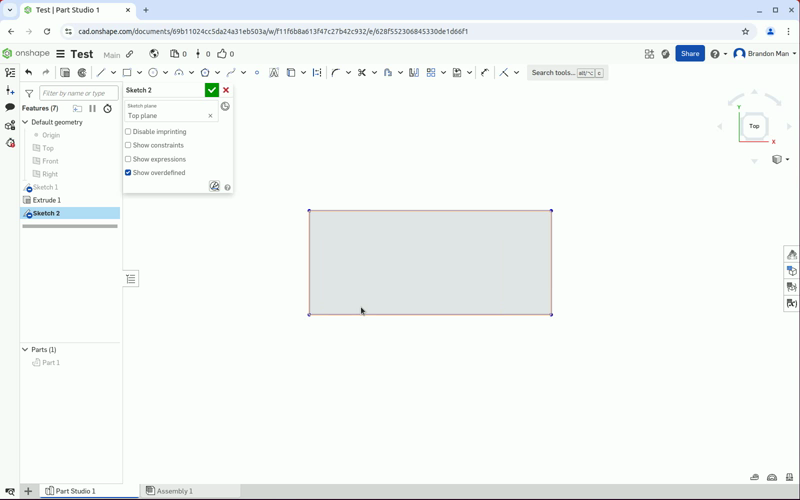
scroll(6)
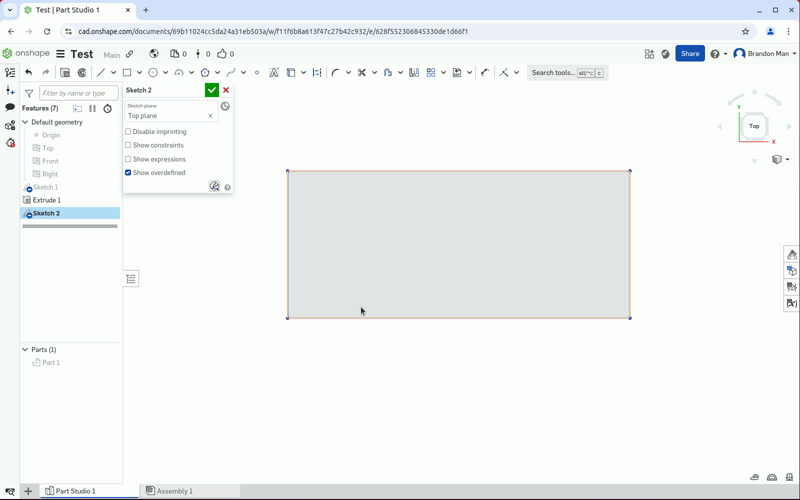
scroll(6)
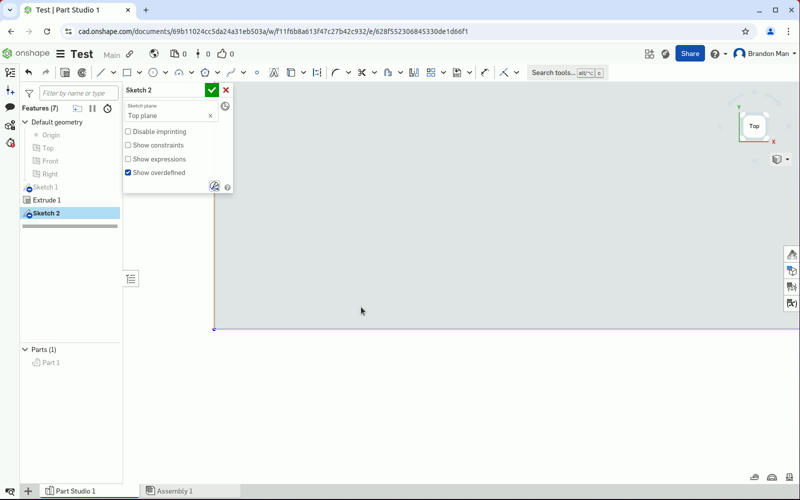
click(361, 306)
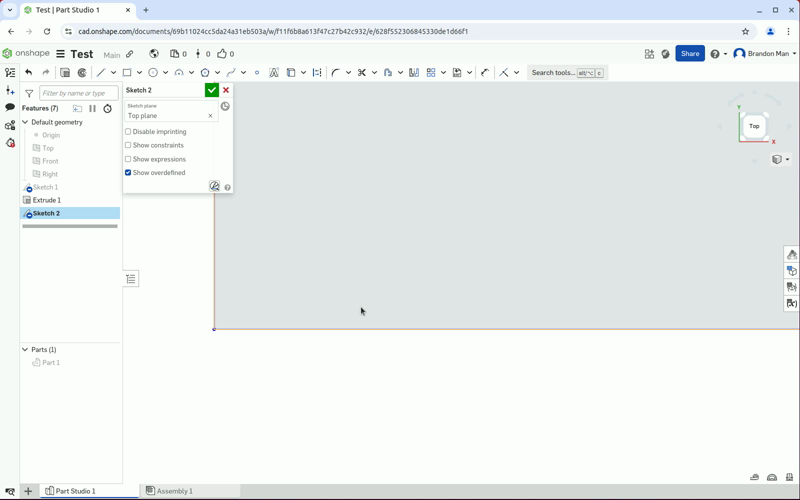
scroll(-6)
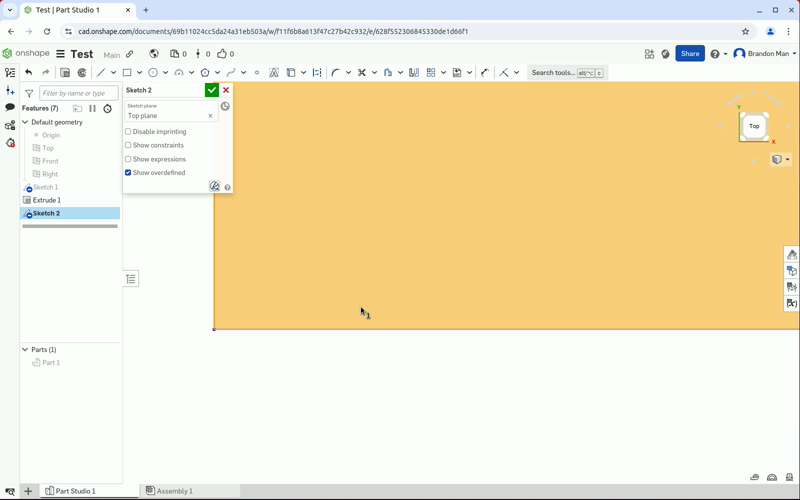
scroll(-6)
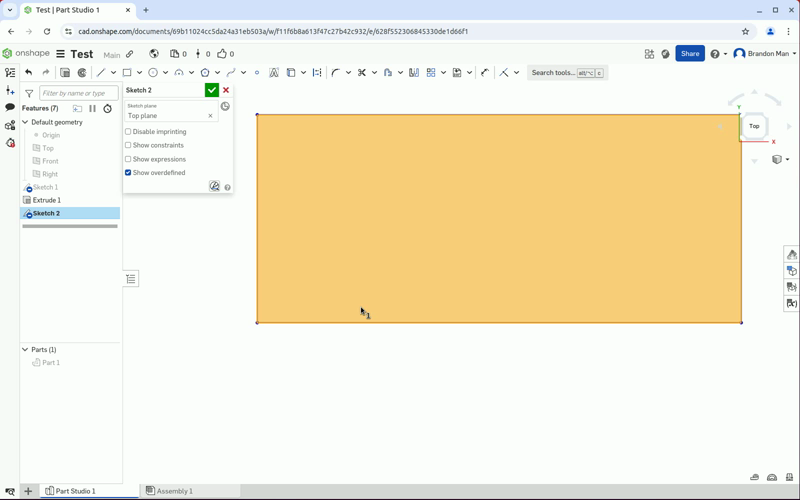
scroll(-6)
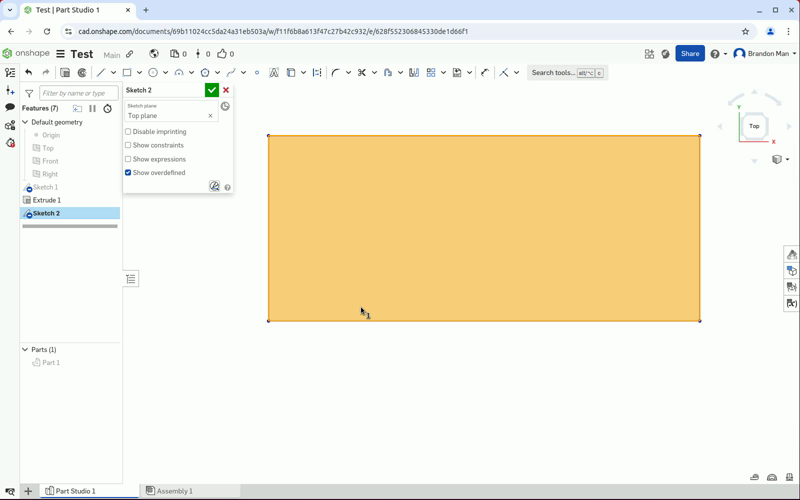
scroll(-6)
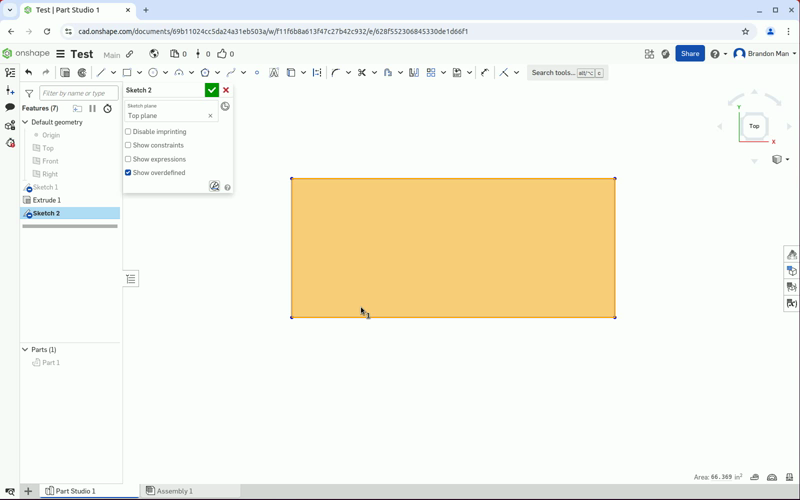
scroll(-6)
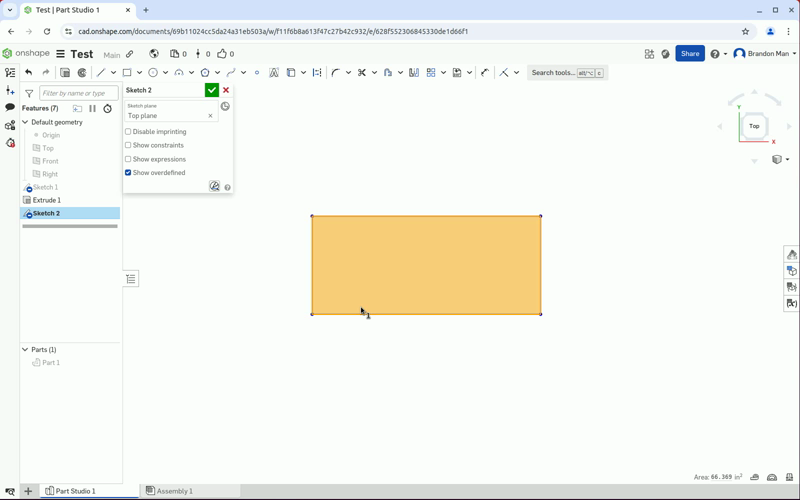
scroll(-6)
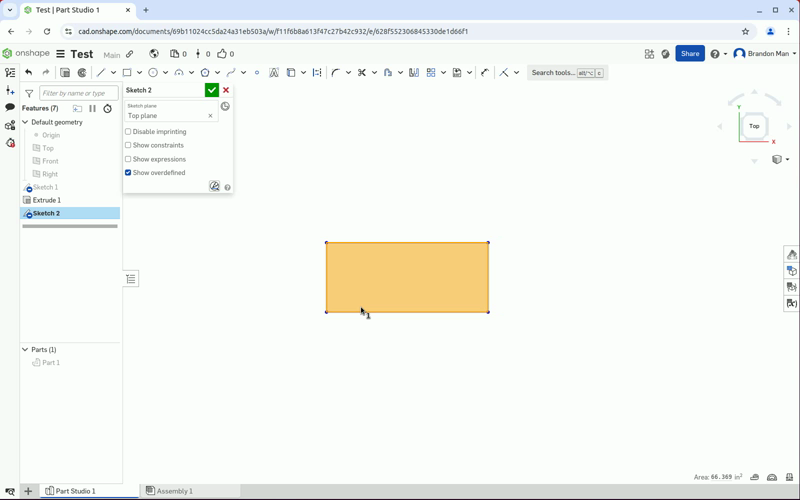
scroll(-6)
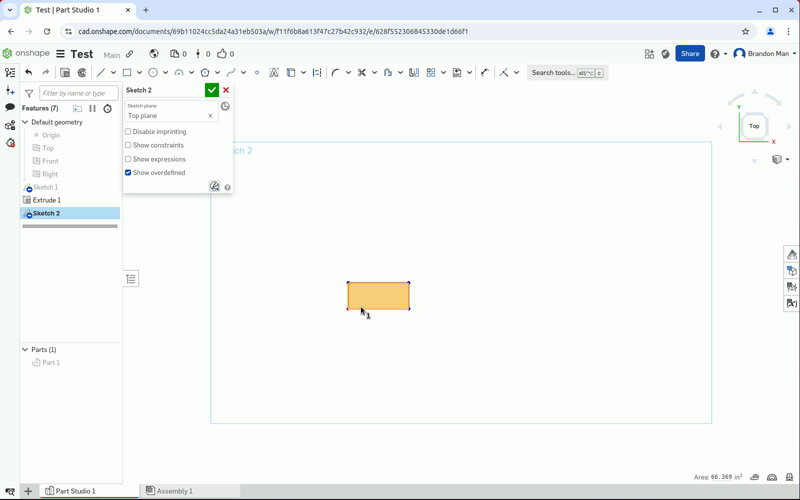
mouse_move(73, 352)
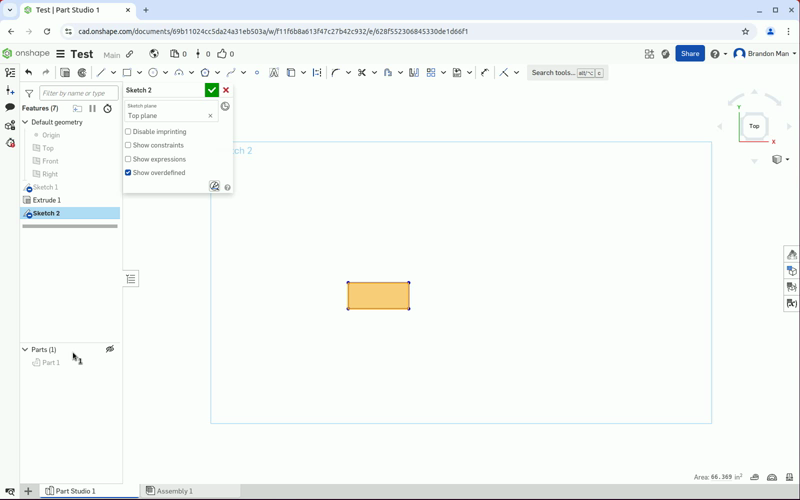
key(shift+y)
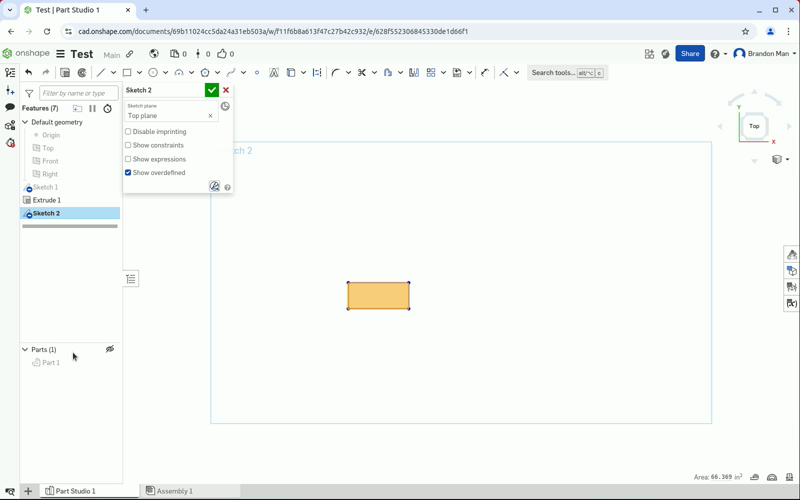
key(shift+e)
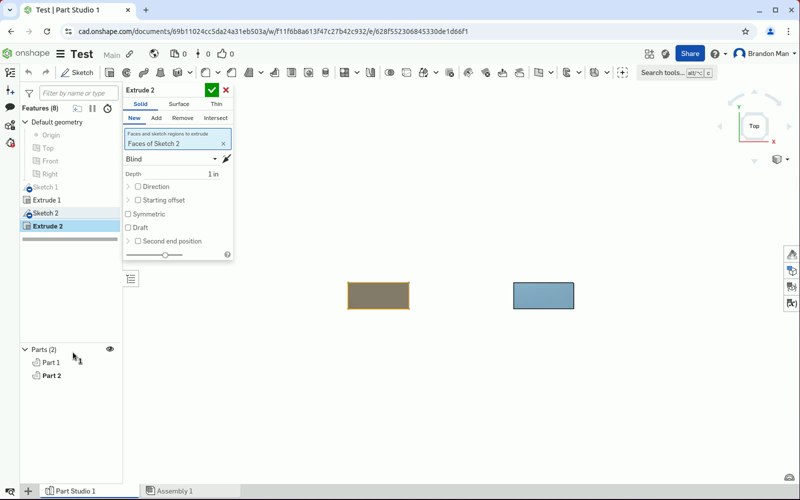
mouse_move(143, 106)
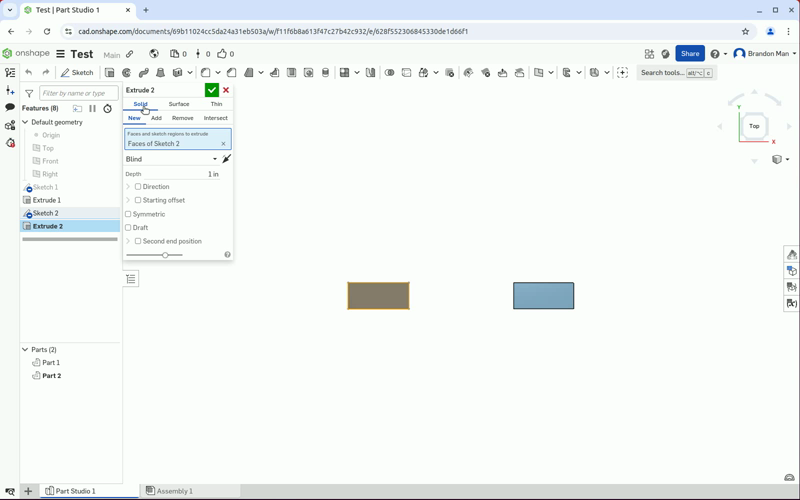
click(143, 106)
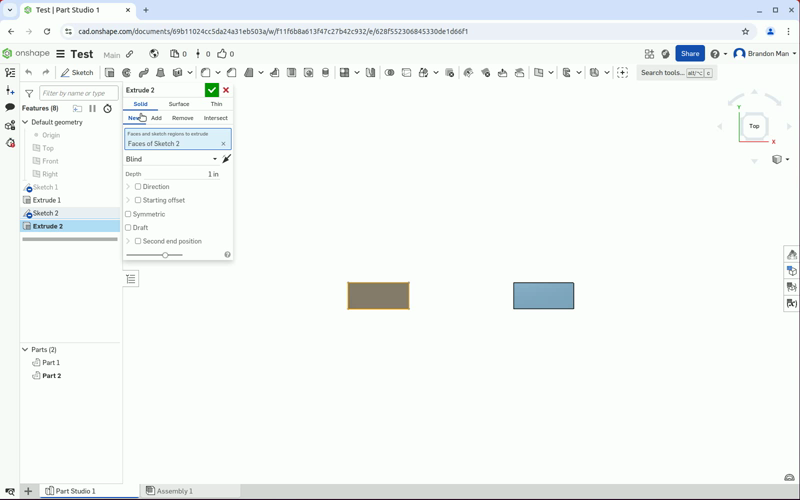
mouse_move(137, 120)
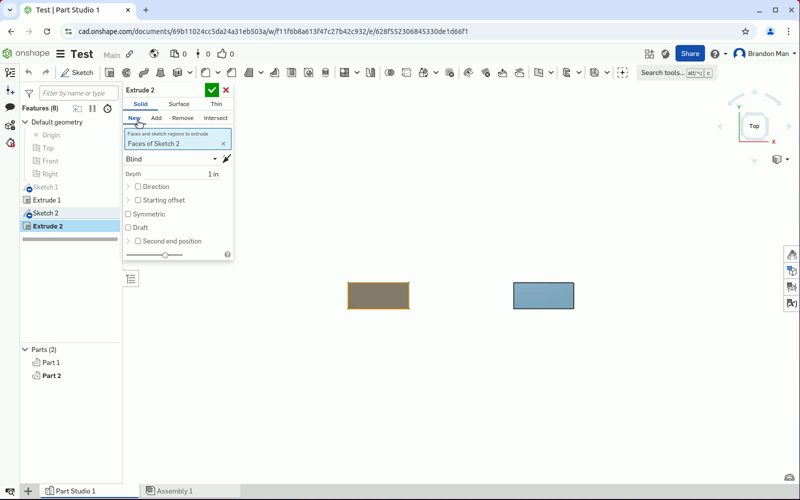
click(137, 120)
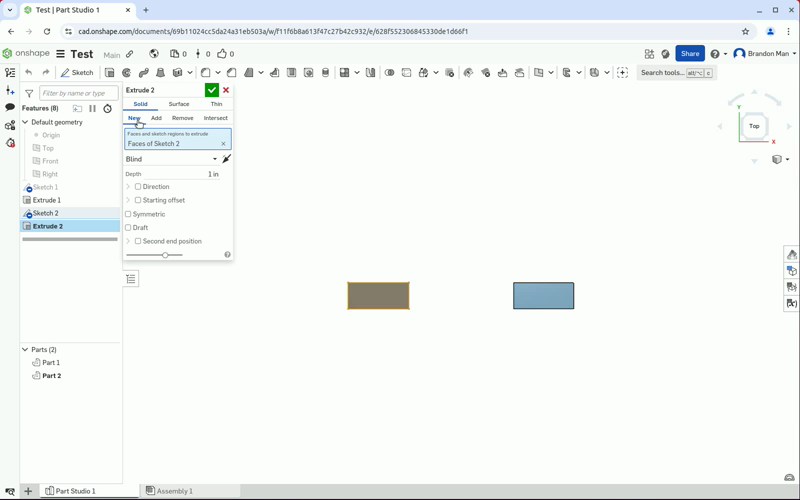
key(tab, 4)
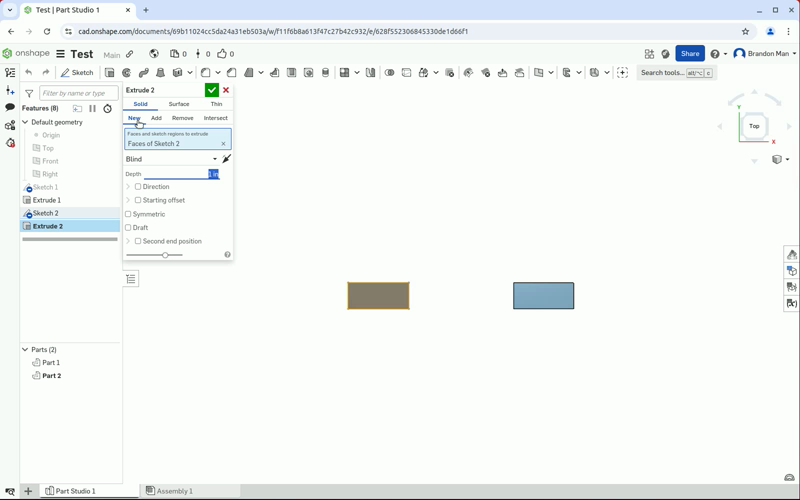
text(17.813)
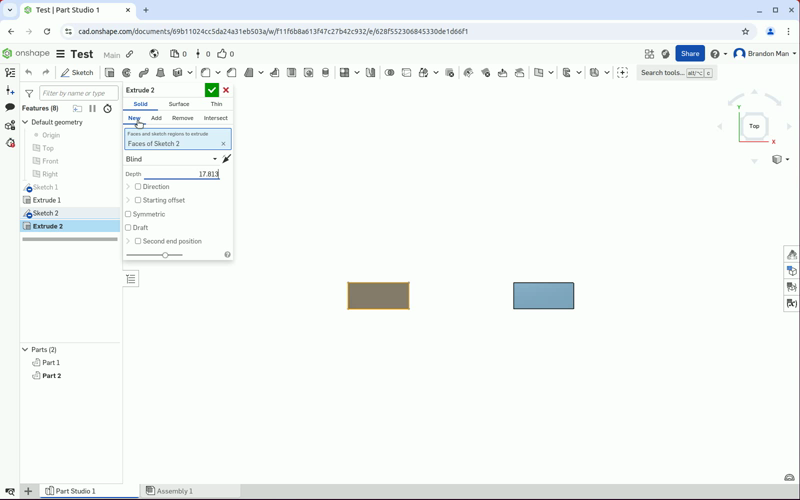
key(enter)
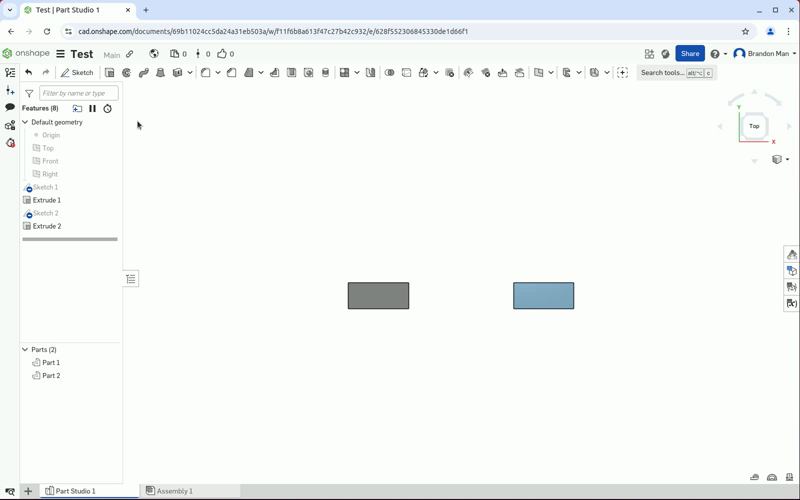
key(shift+h)
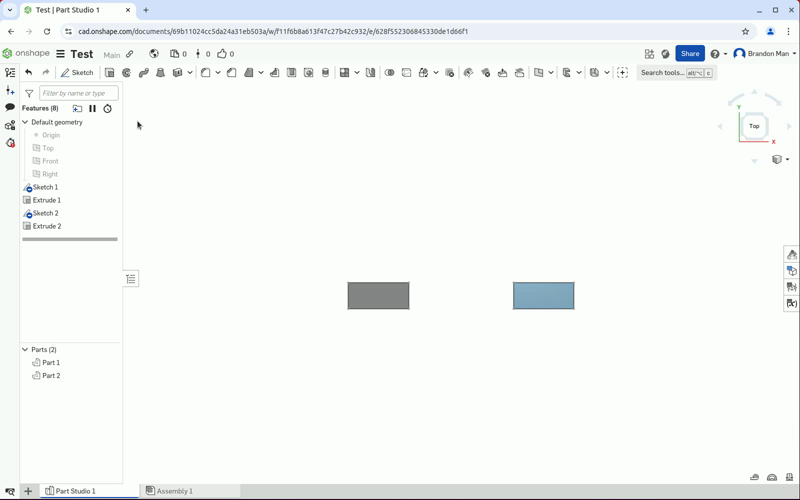
key(shift+h)
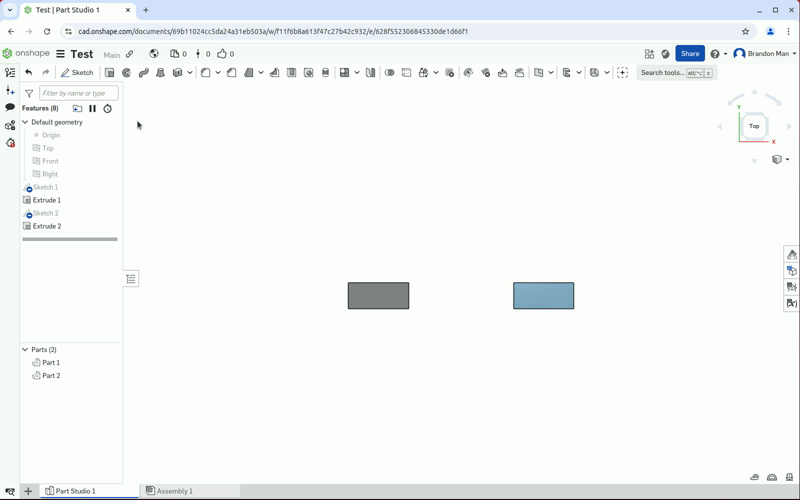
mouse_move(73, 189)
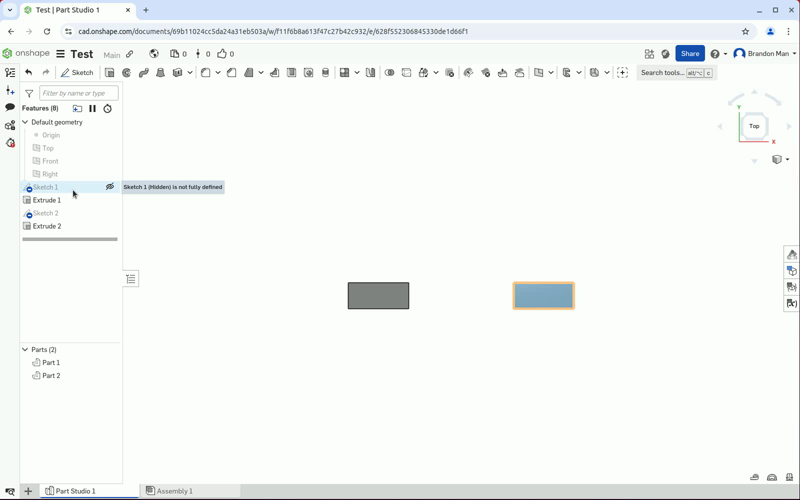
click(73, 189)
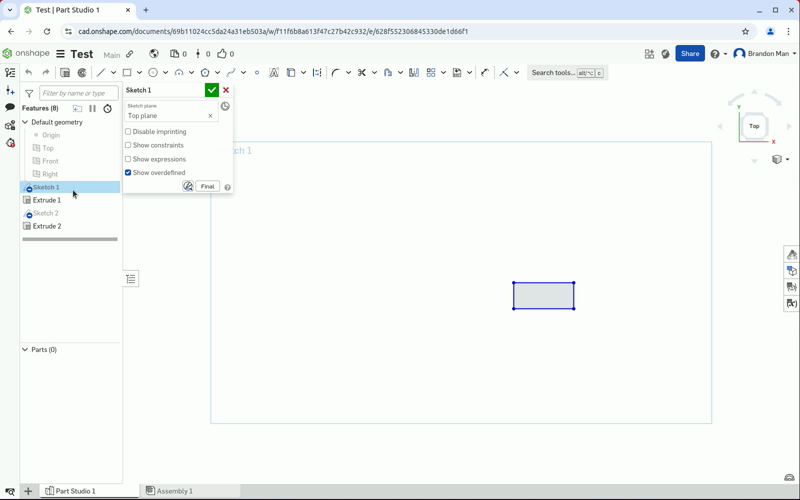
mouse_move(229, 92)
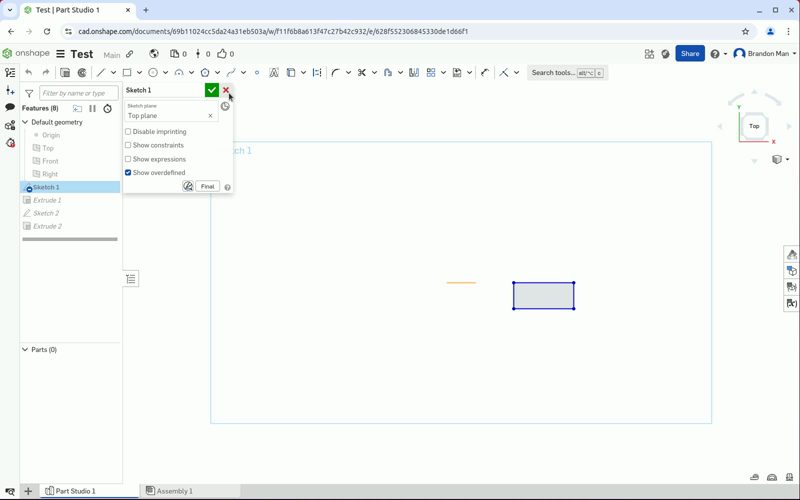
click(229, 92)
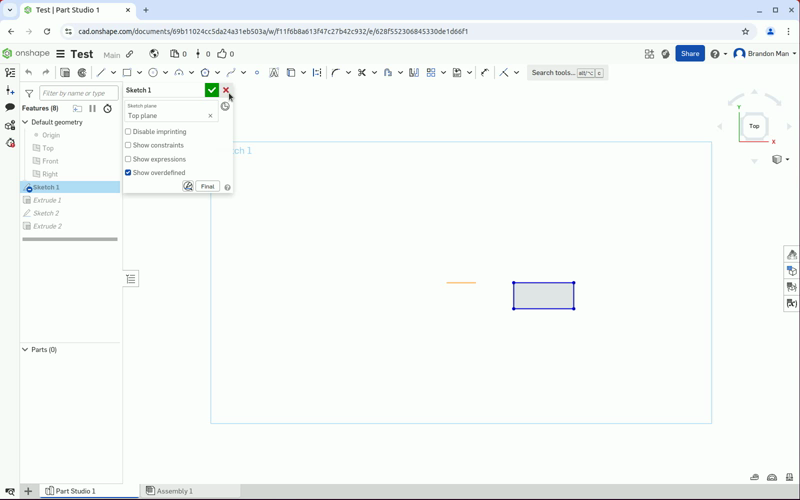
key(shift+s)
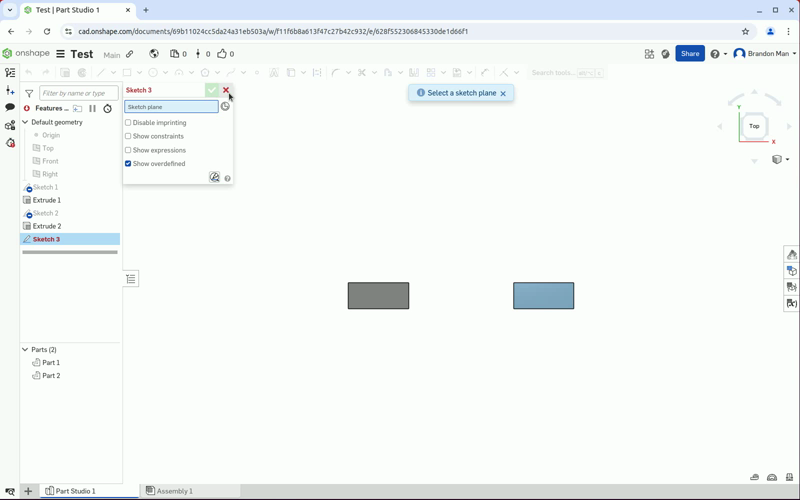
mouse_move(73, 150)
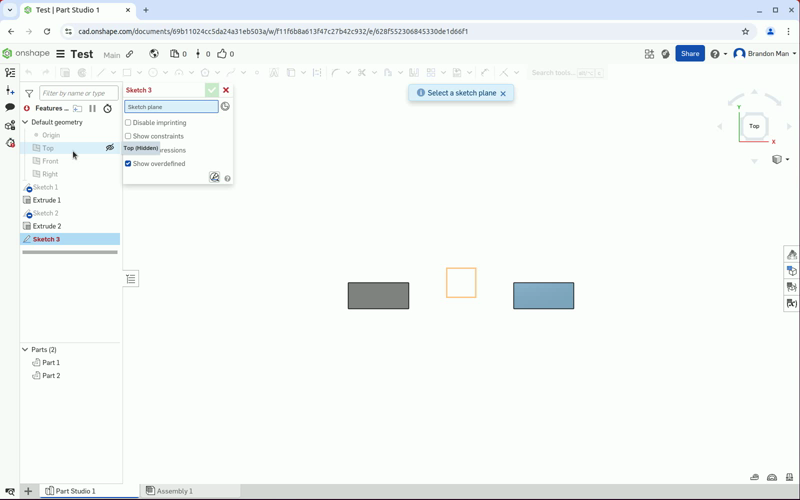
click(73, 150)
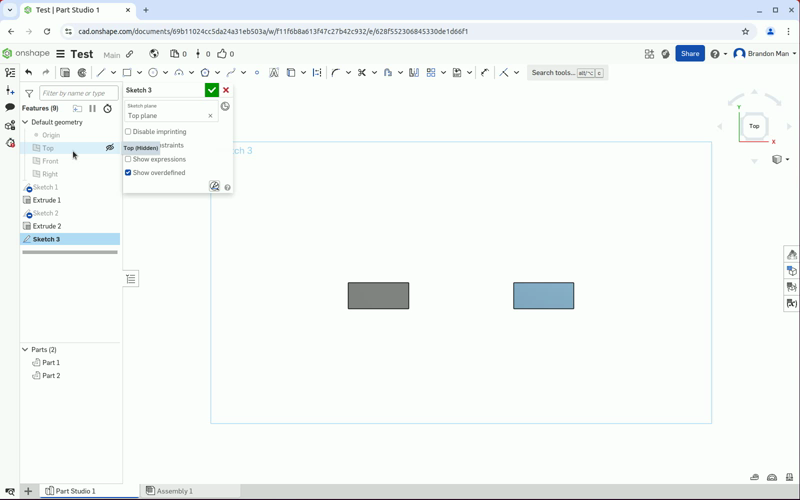
mouse_move(73, 352)
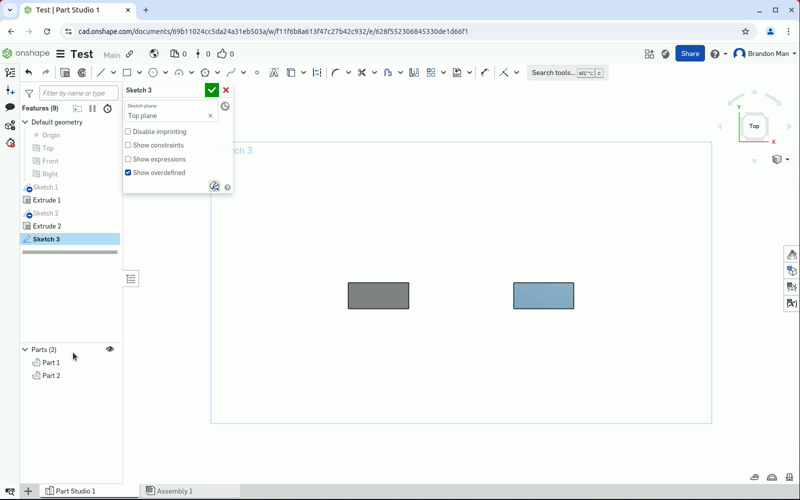
key(y)
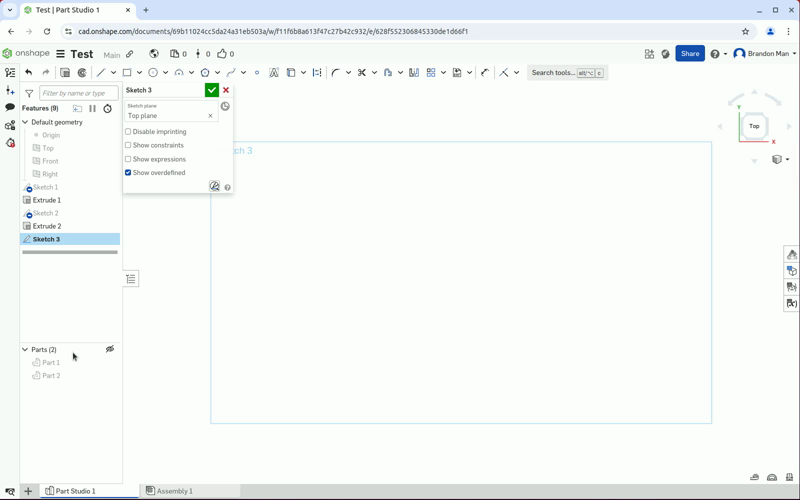
key(l)
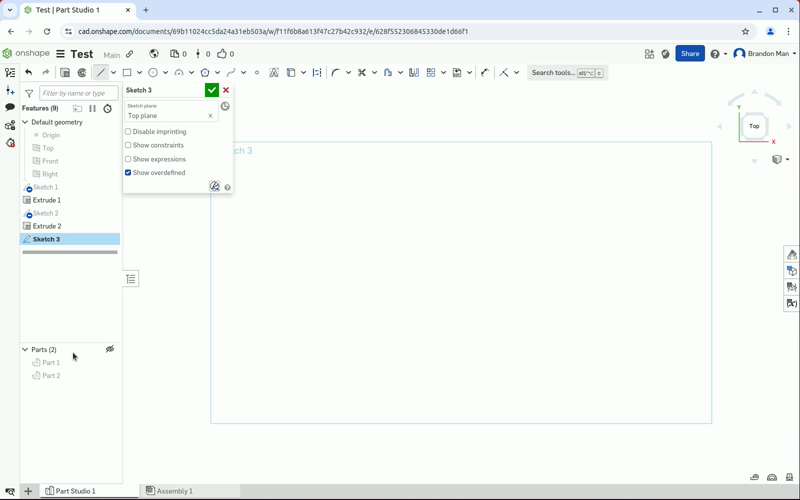
key_down(shift)
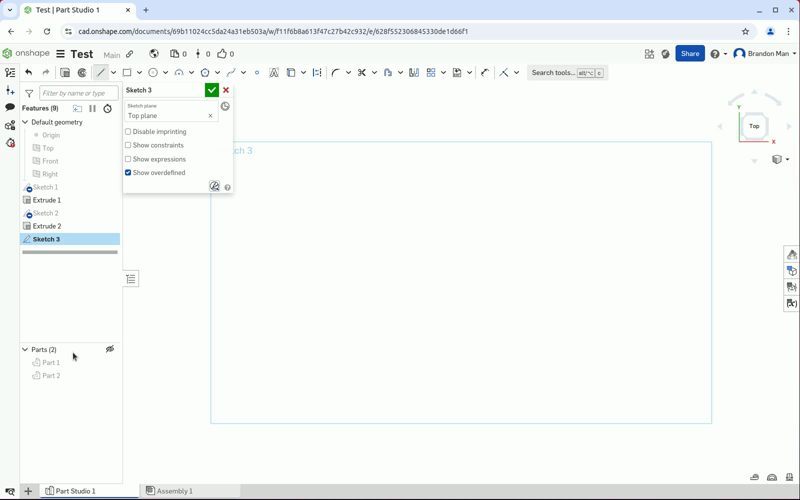
mouse_move(407, 360)
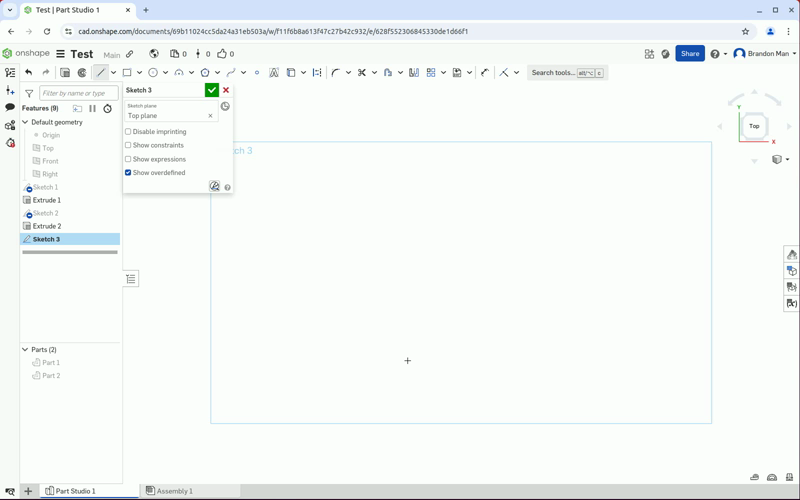
click(407, 360)
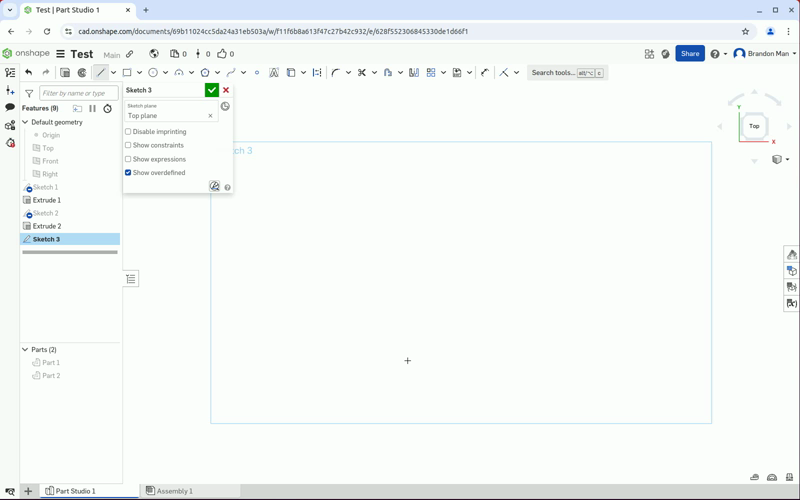
key_up(shift)
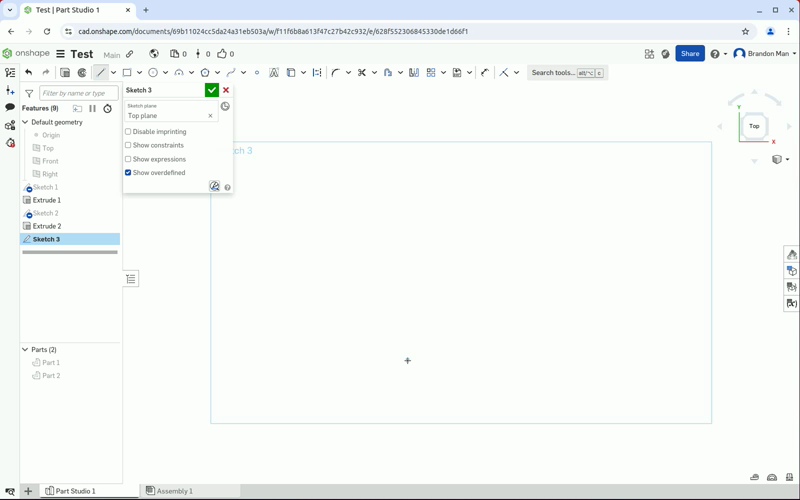
key_down(shift)
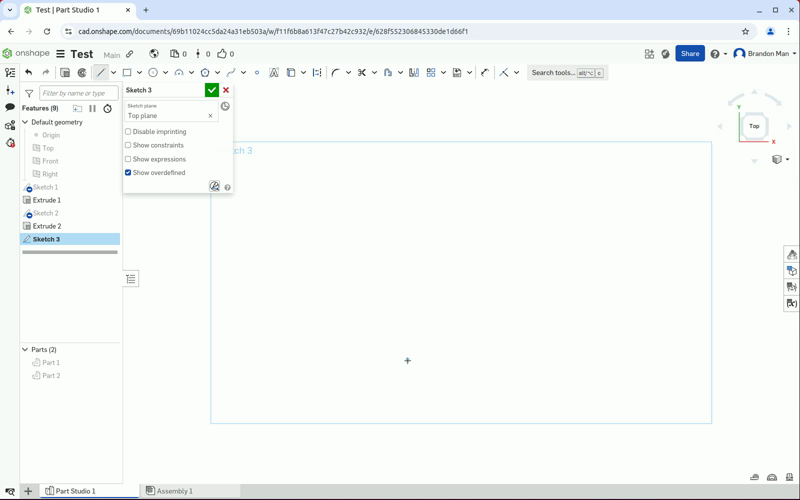
mouse_move(437, 360)
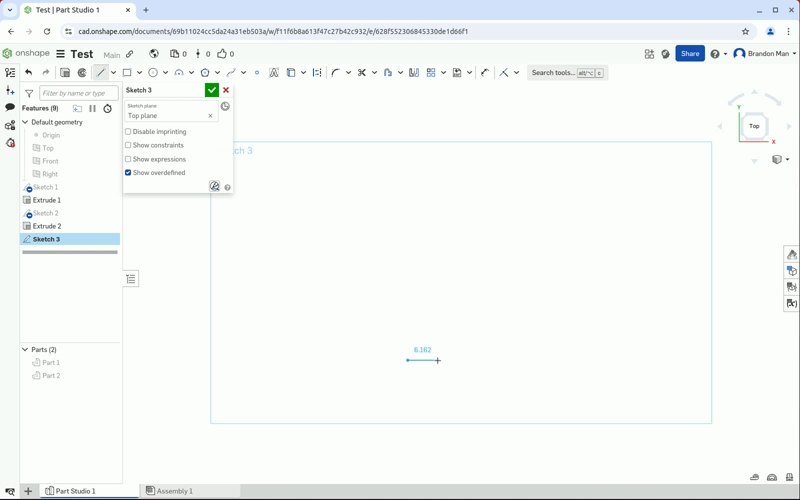
mouse_move(461, 360)
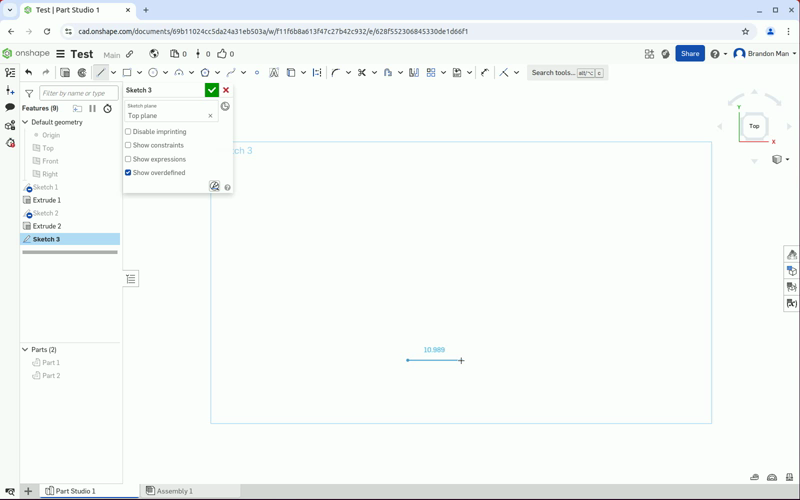
click(461, 360)
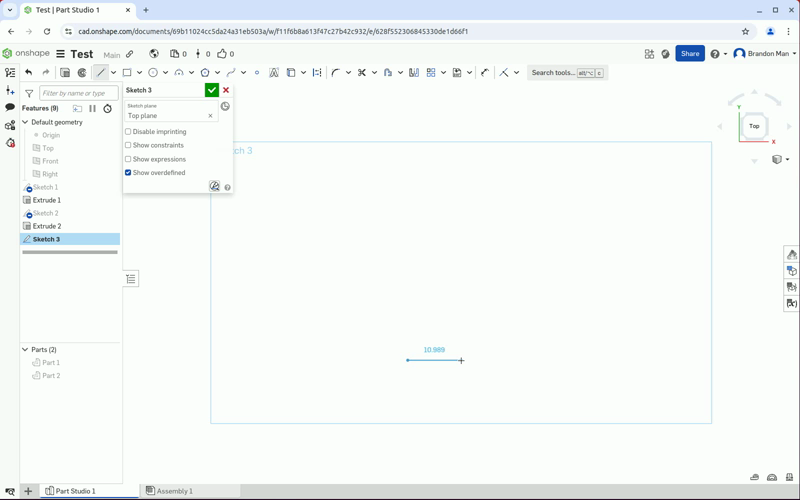
key_up(shift)
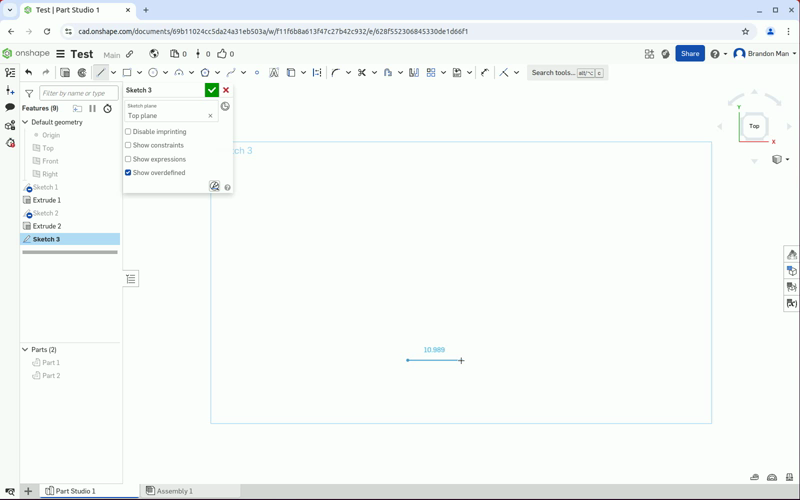
key_down(shift)
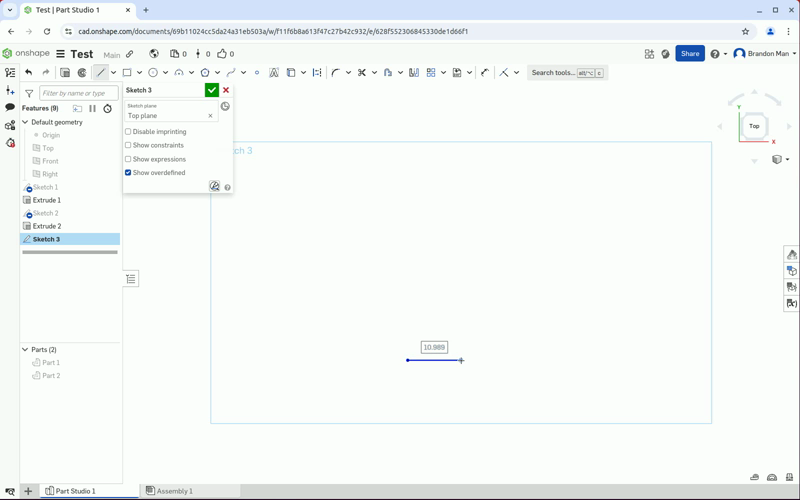
mouse_move(491, 360)
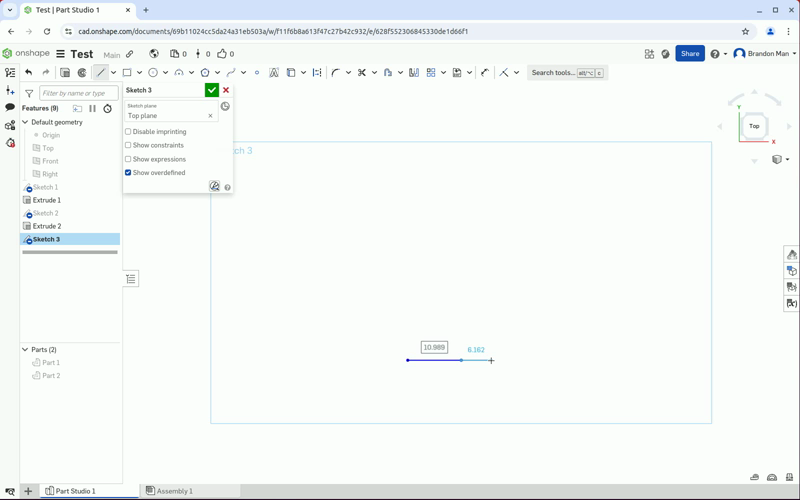
mouse_move(513, 360)
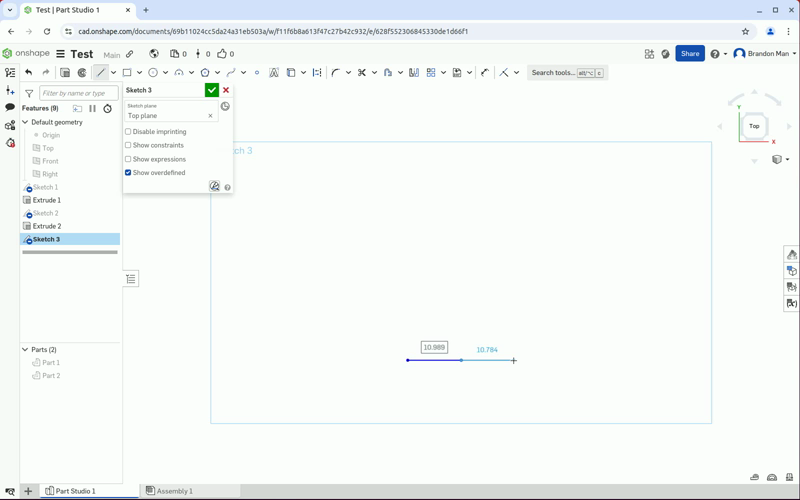
click(513, 360)
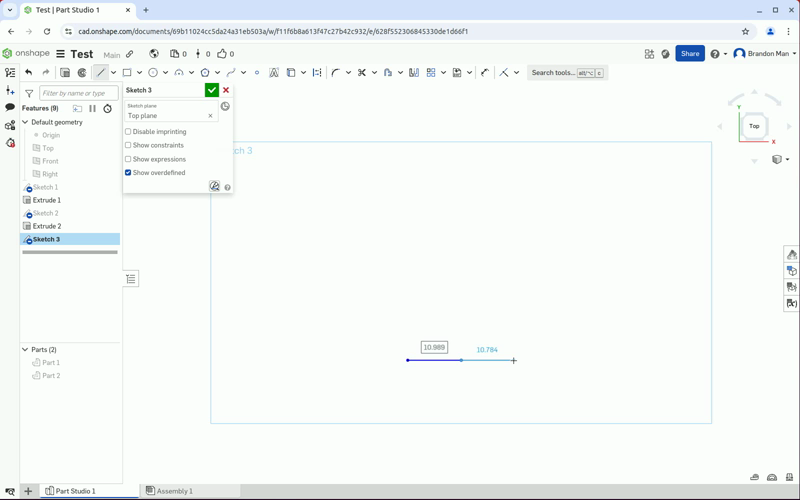
key_up(shift)
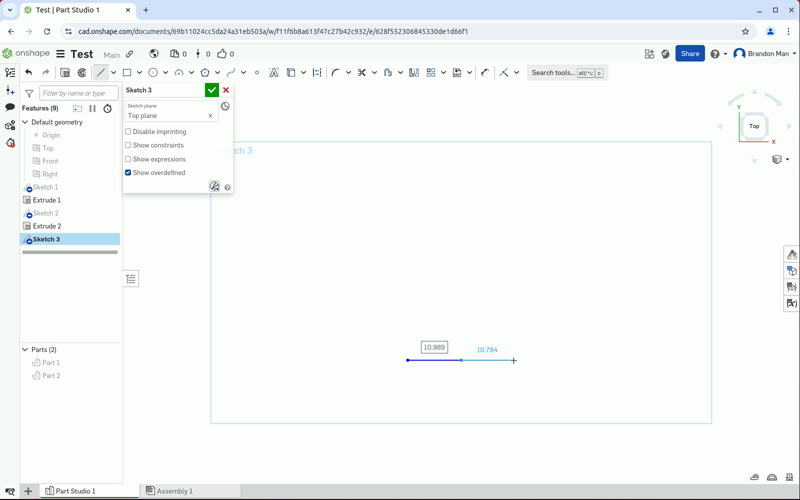
key_down(shift)
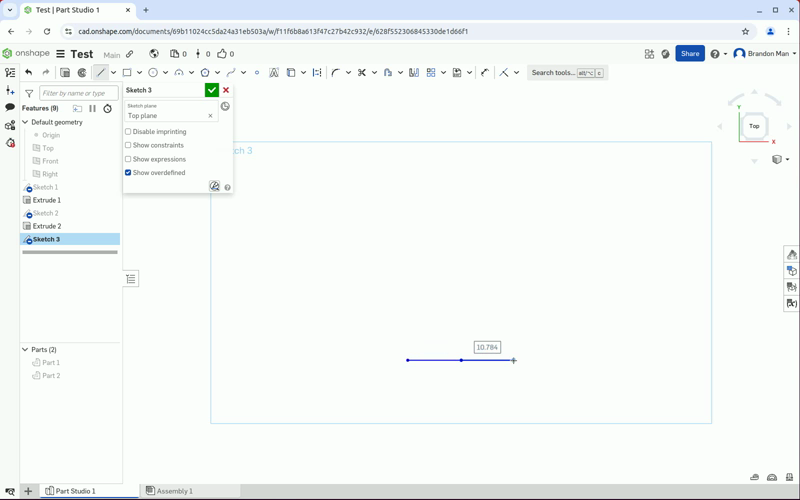
mouse_move(543, 360)
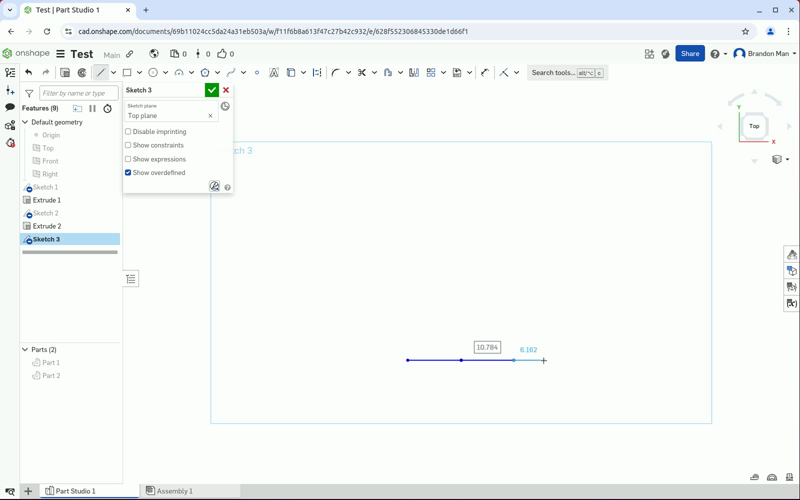
mouse_move(513, 308)
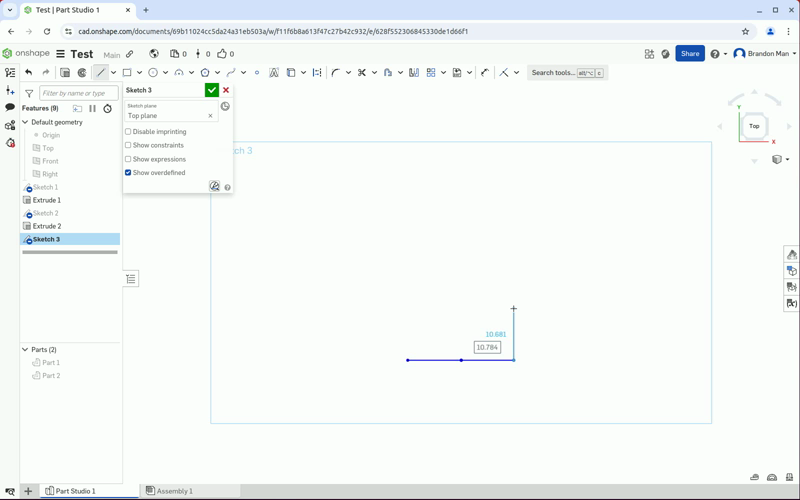
click(513, 308)
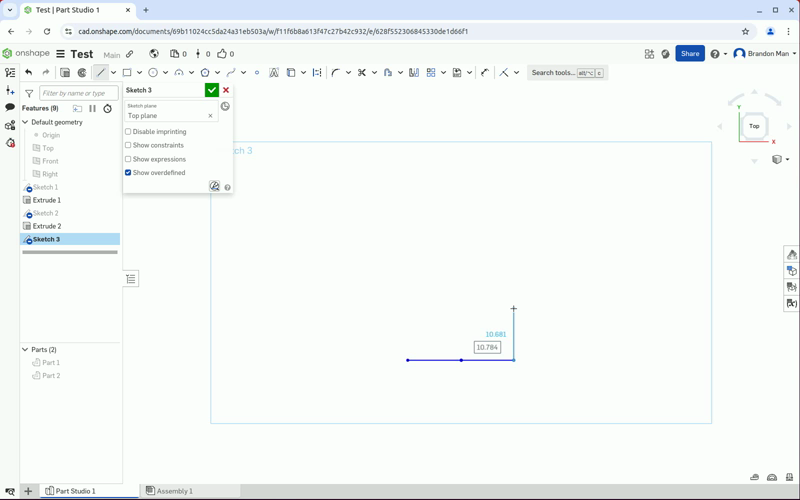
key_up(shift)
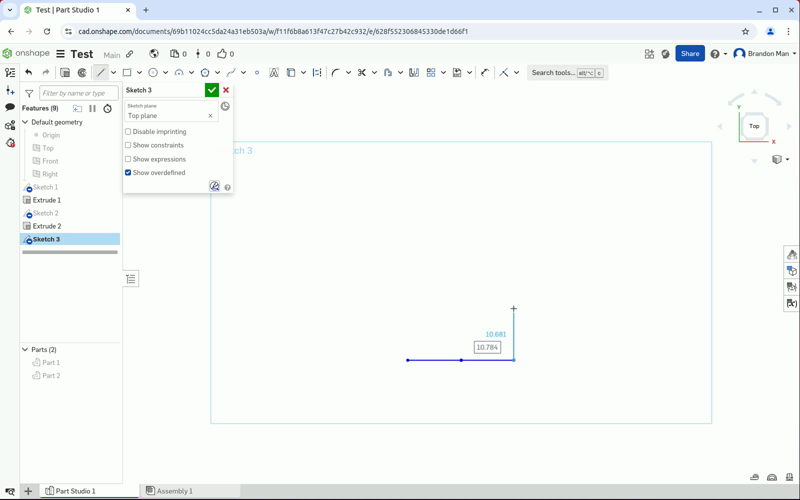
key_down(shift)
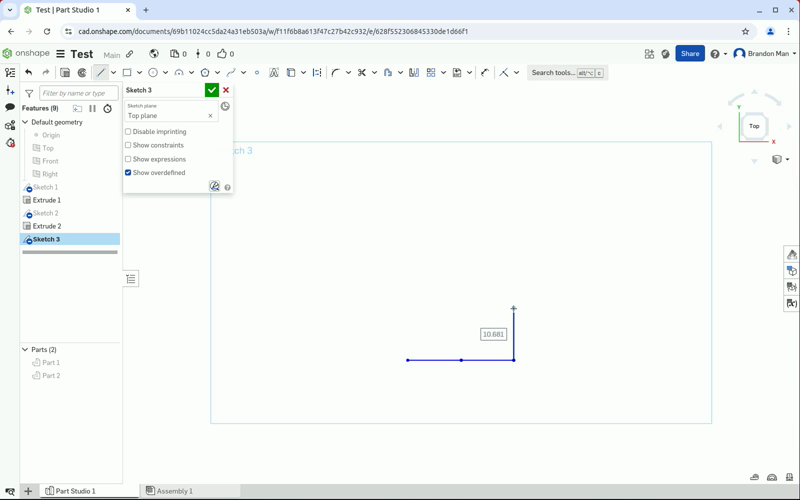
mouse_move(543, 308)
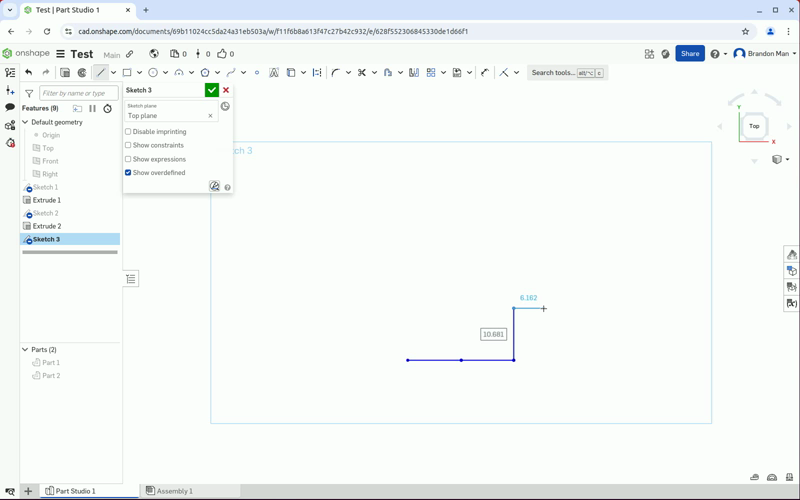
mouse_move(513, 282)
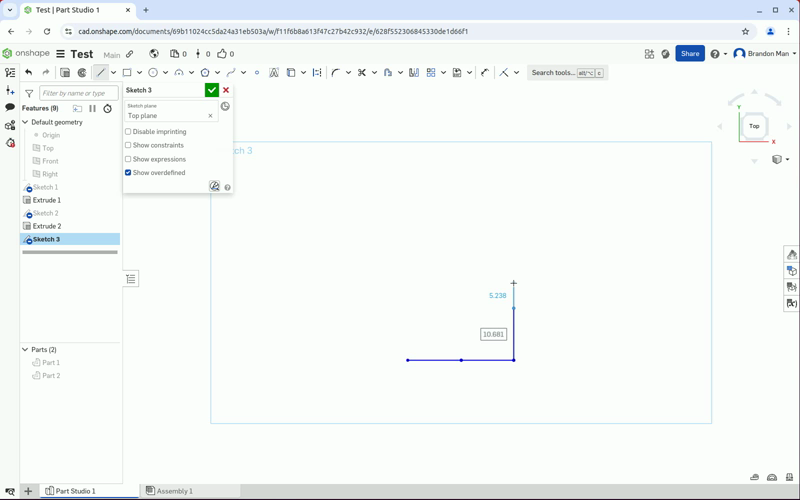
click(513, 282)
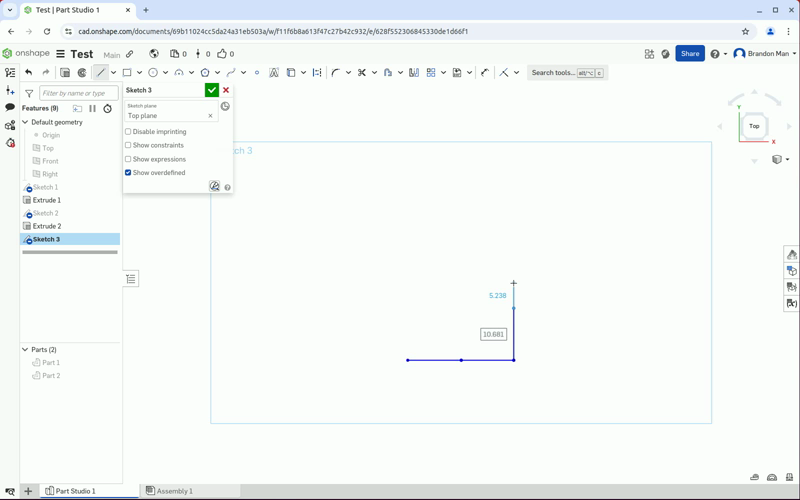
key_up(shift)
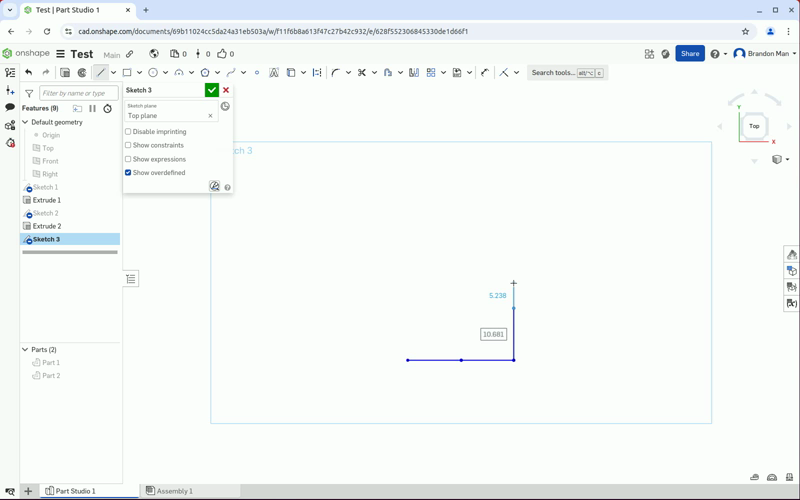
key_down(shift)
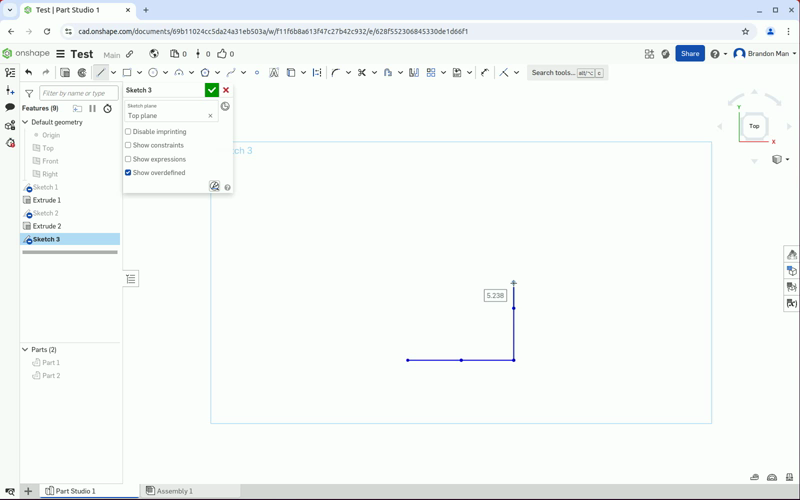
mouse_move(543, 282)
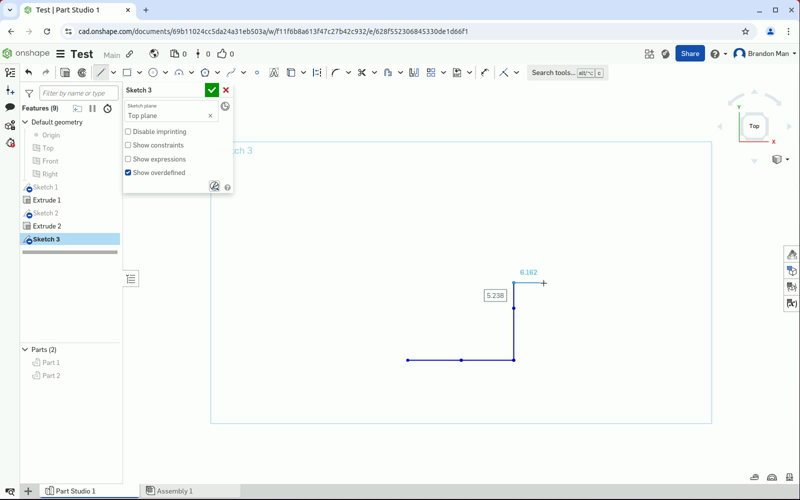
mouse_move(461, 282)
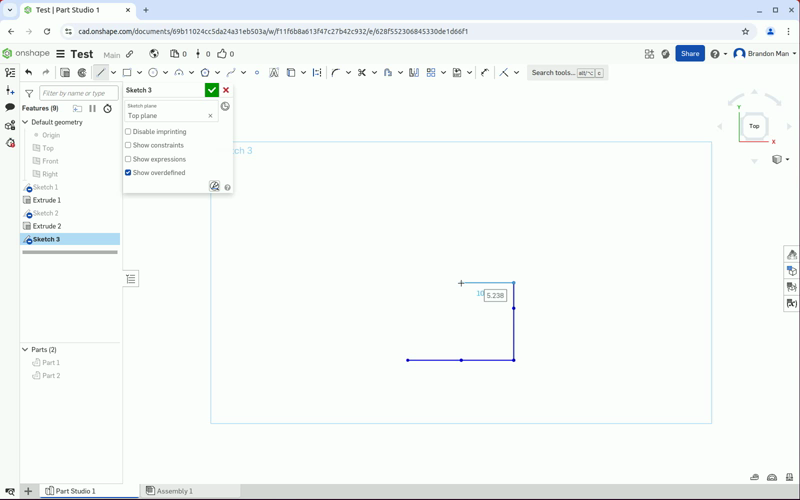
click(461, 282)
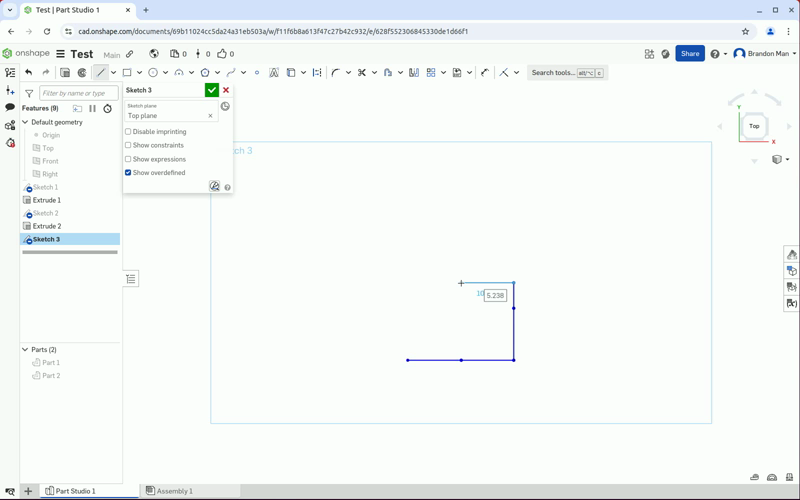
key_up(shift)
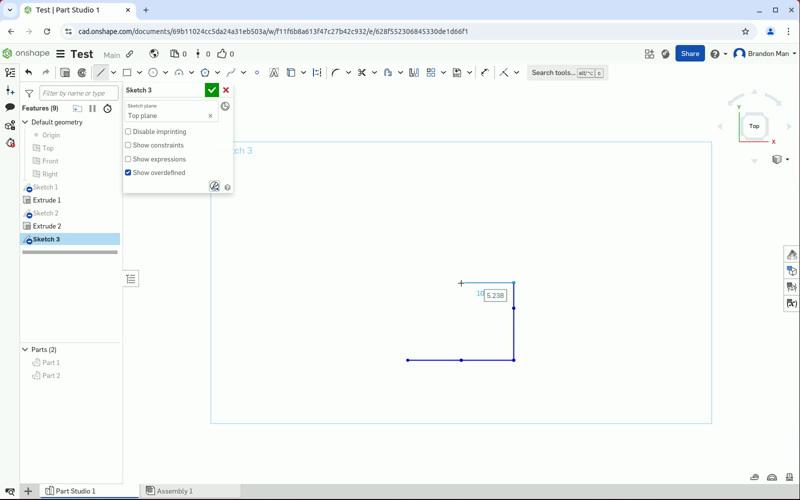
key_down(shift)
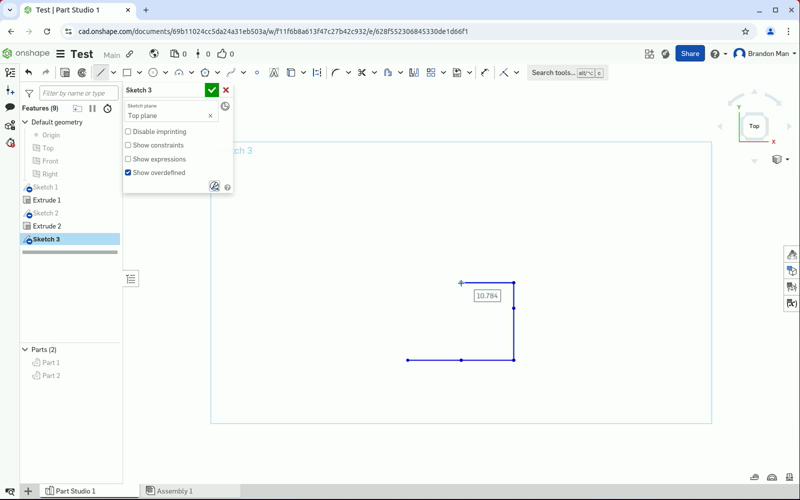
mouse_move(491, 282)
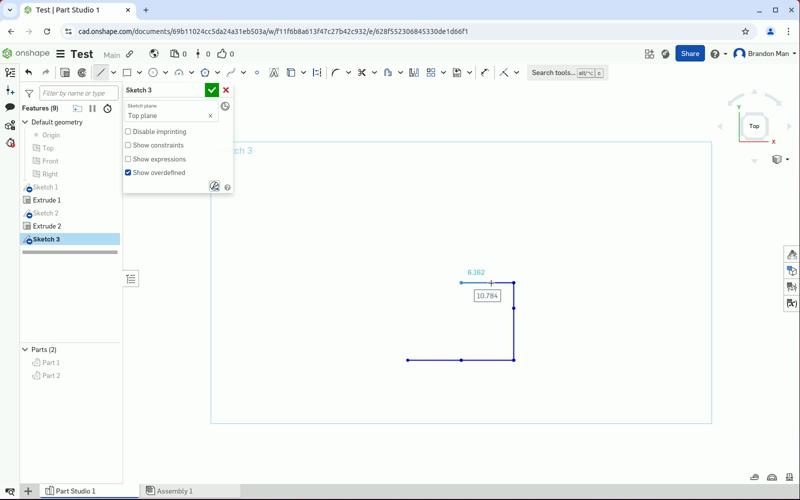
mouse_move(407, 282)
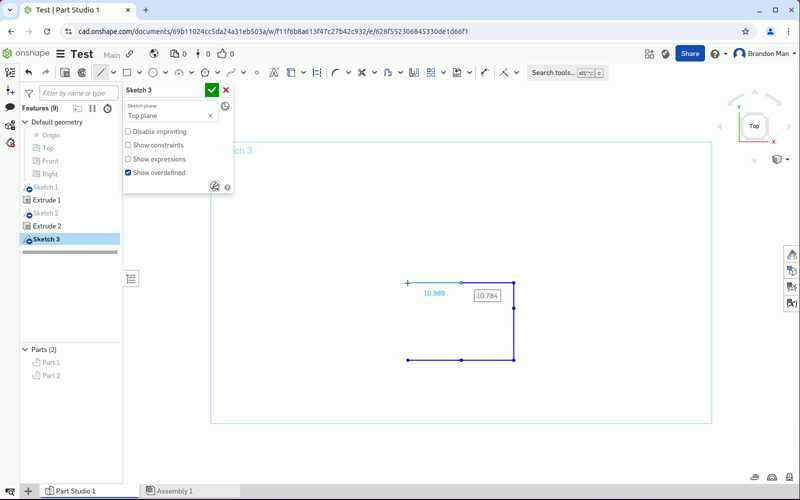
click(407, 282)
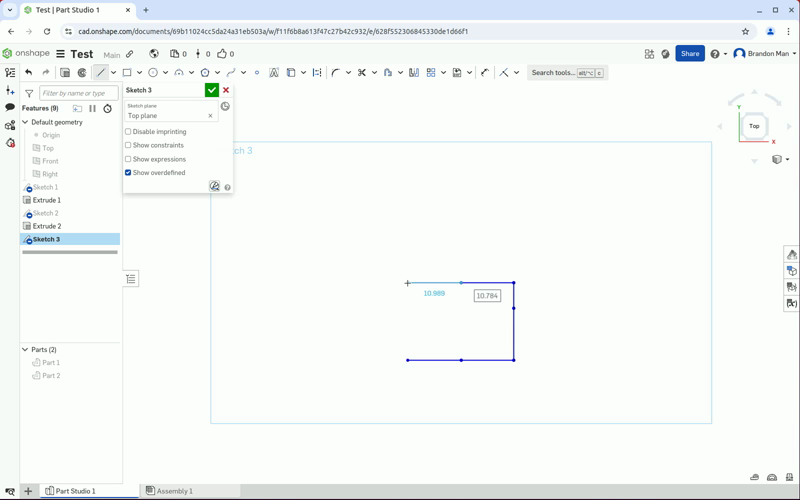
key_up(shift)
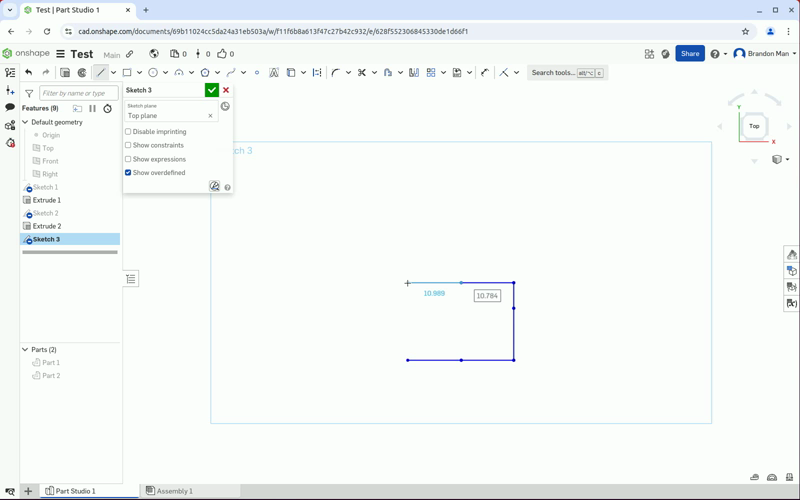
key_down(shift)
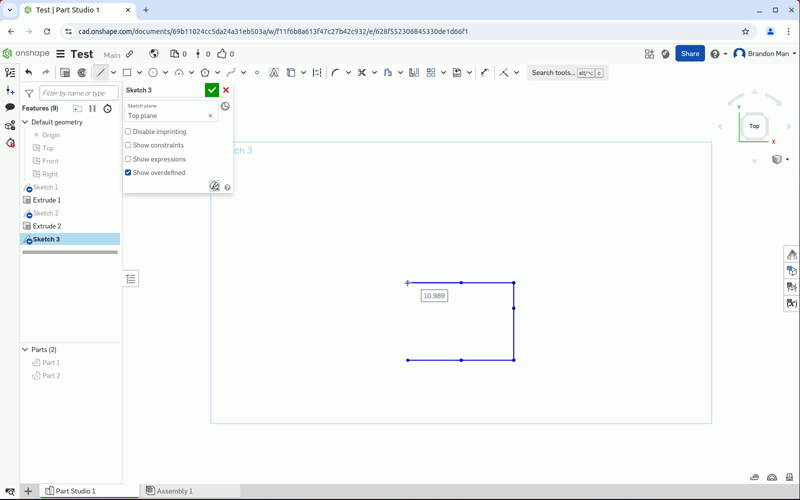
mouse_move(437, 282)
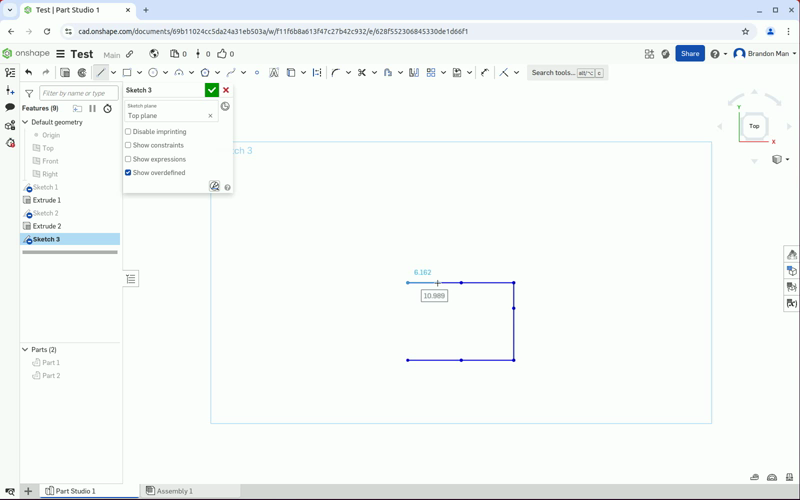
mouse_move(407, 308)
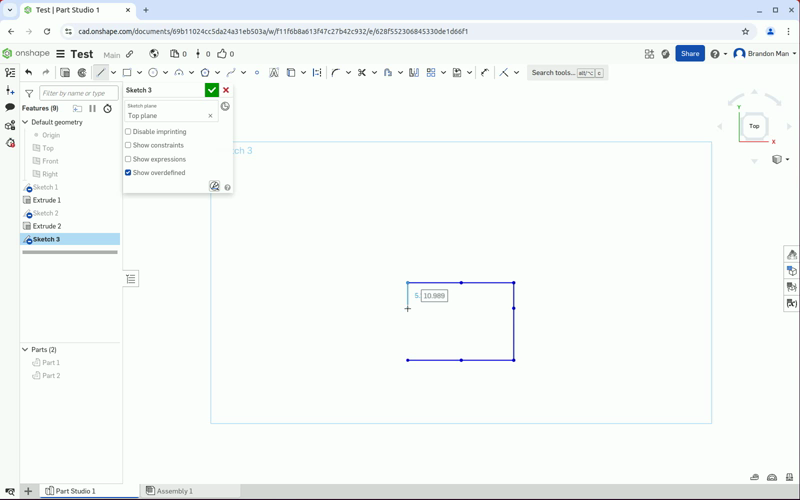
click(407, 308)
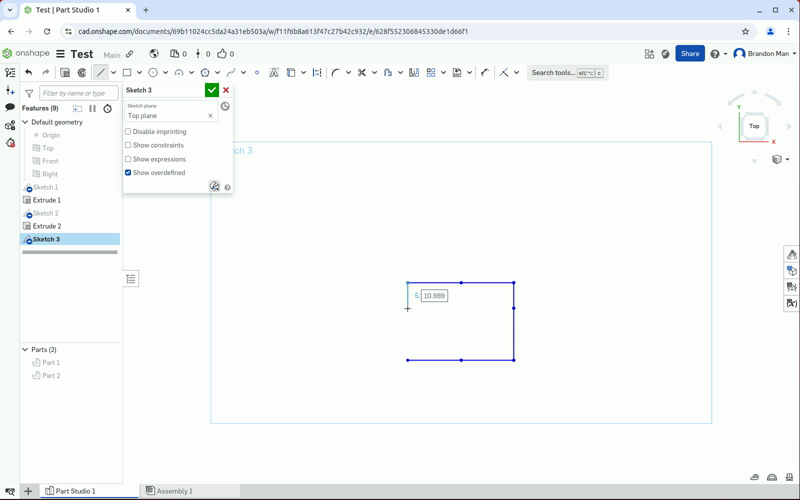
key_up(shift)
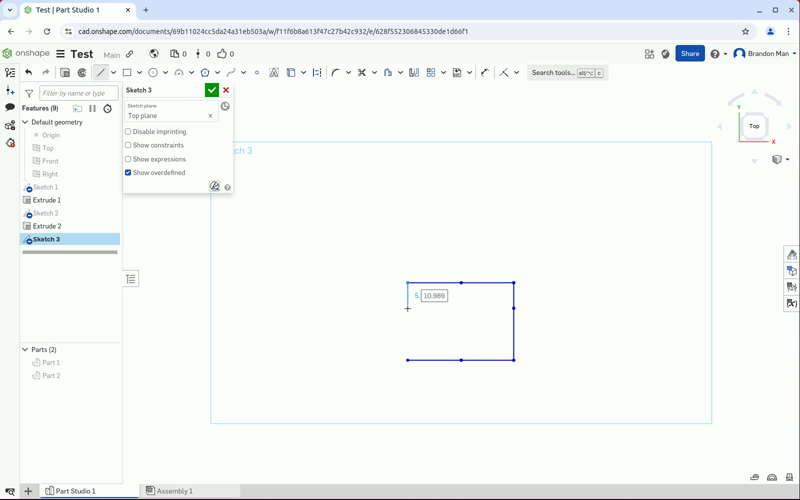
mouse_move(437, 308)
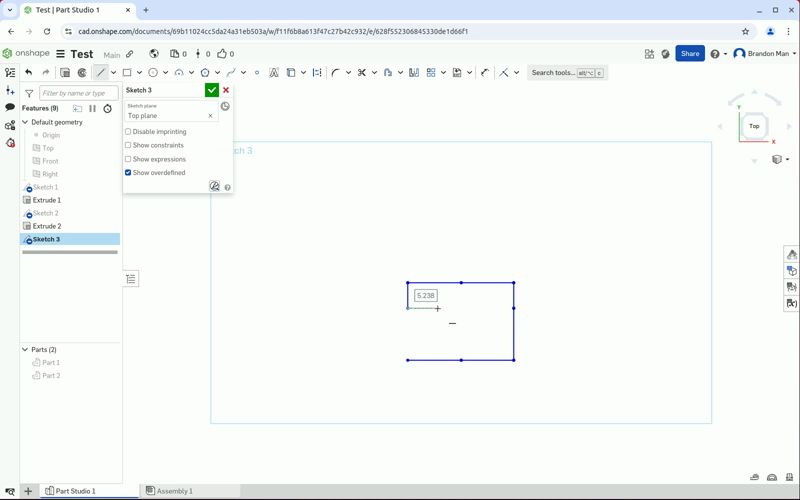
key_down(shift)
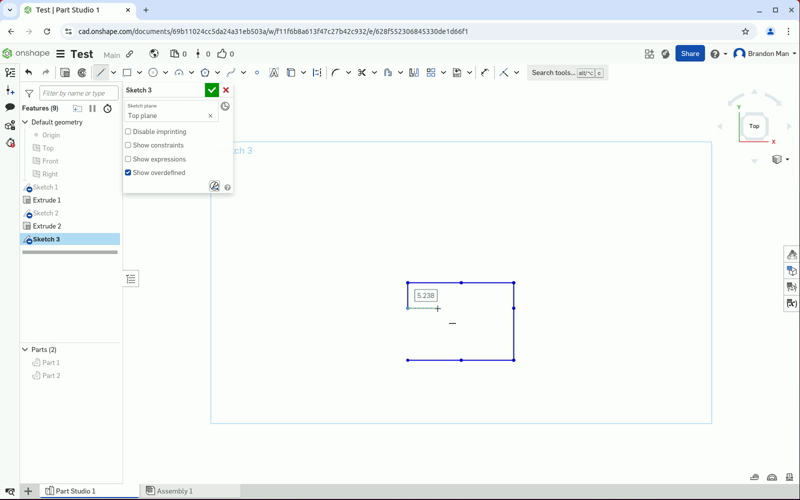
mouse_move(407, 360)
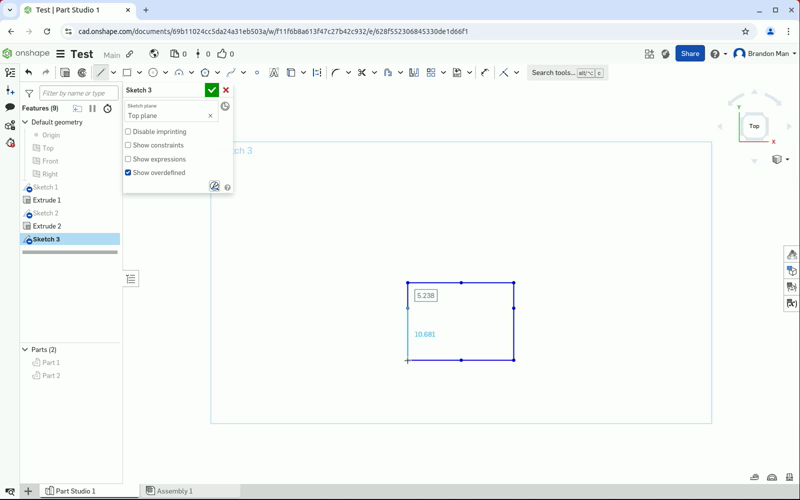
key_up(shift)
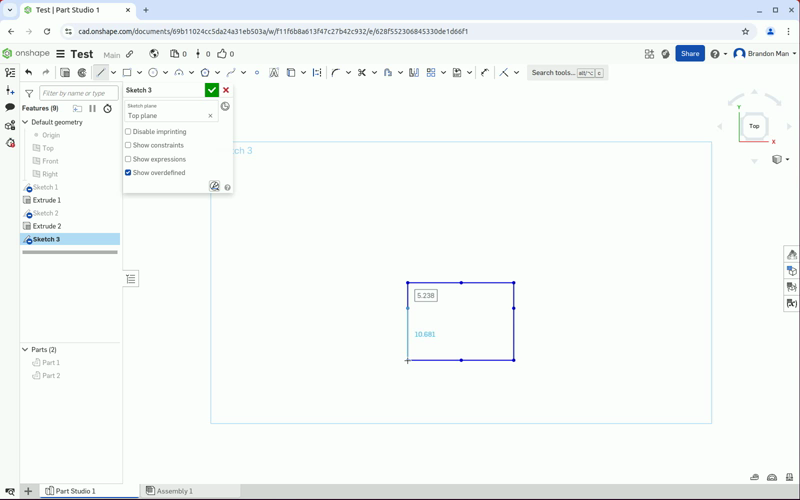
click(407, 360)
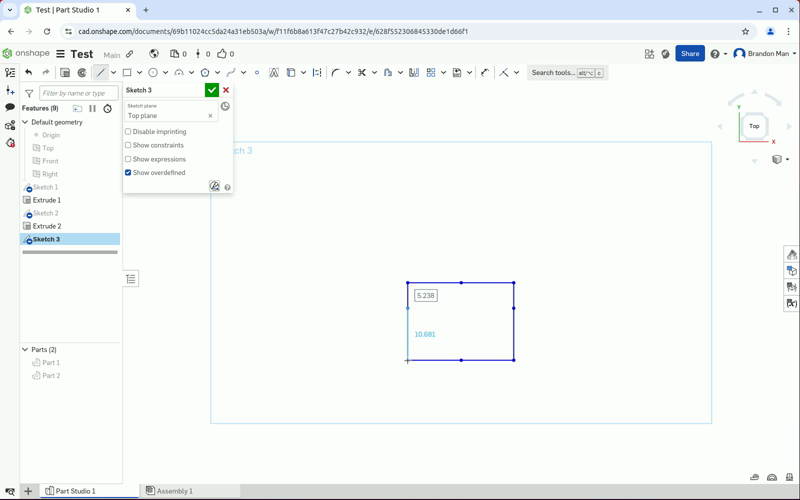
key(esc)
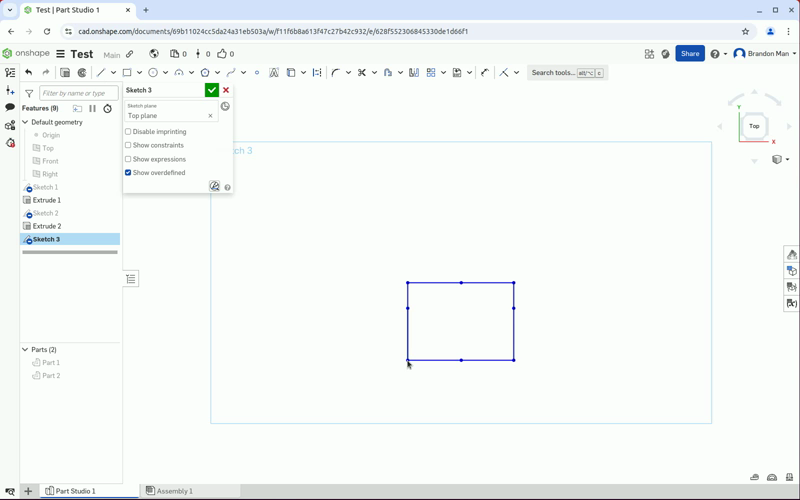
mouse_move(459, 342)
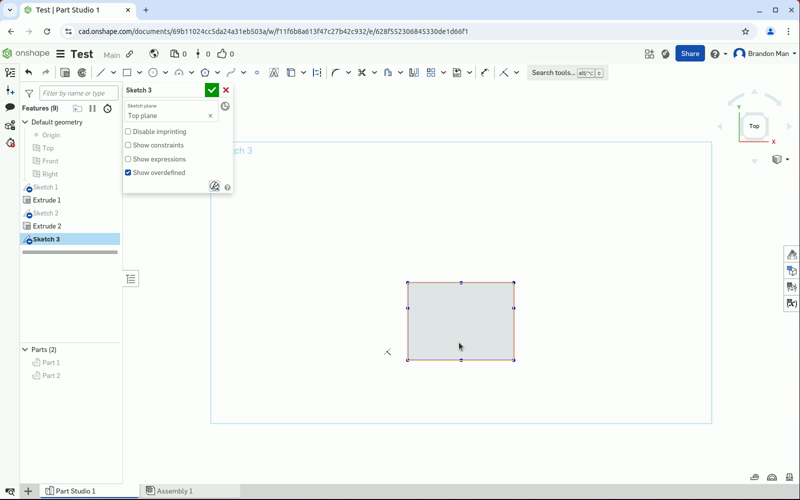
click(459, 342)
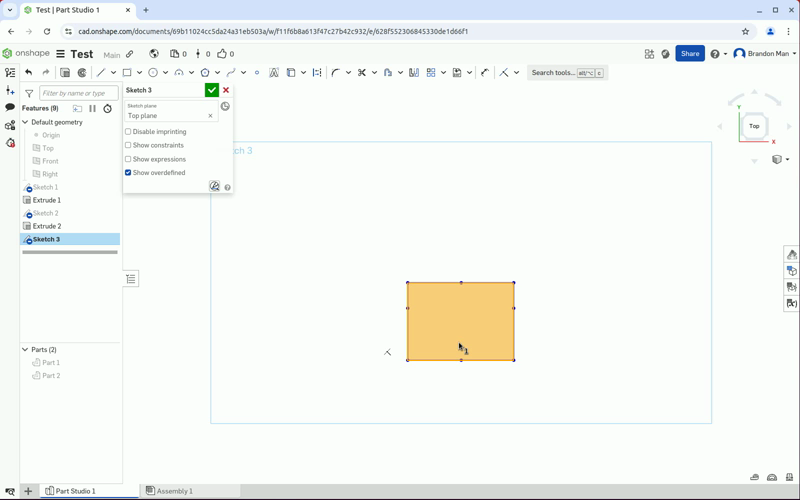
mouse_move(73, 352)
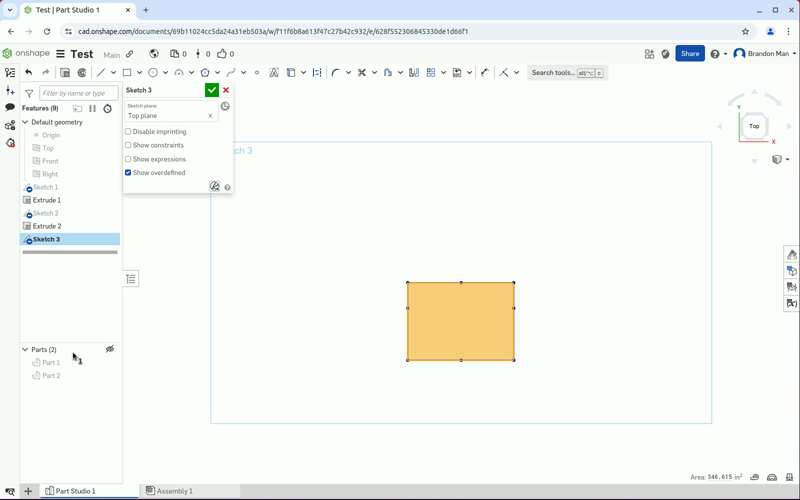
key(shift+y)
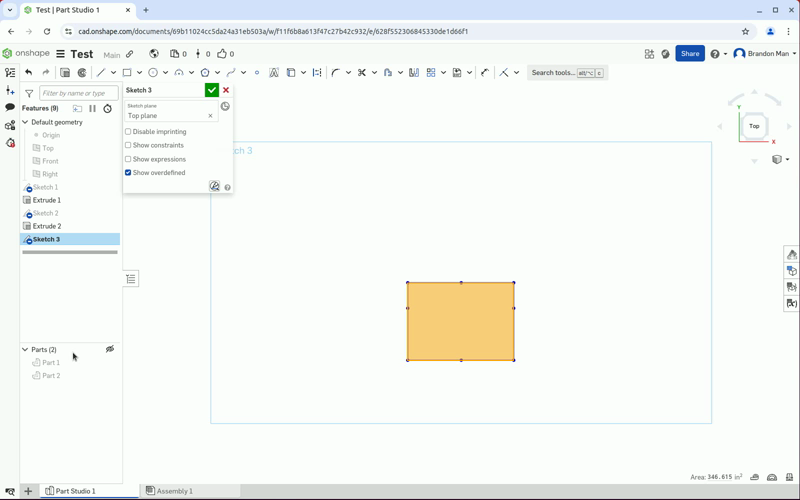
key(shift+e)
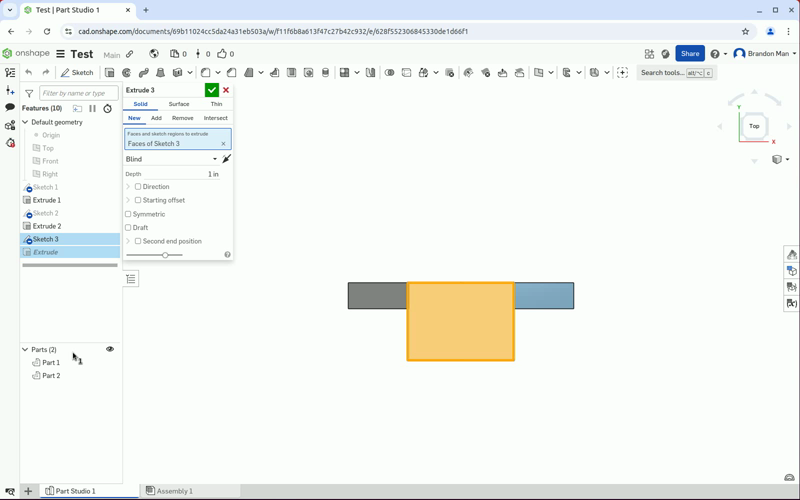
mouse_move(143, 106)
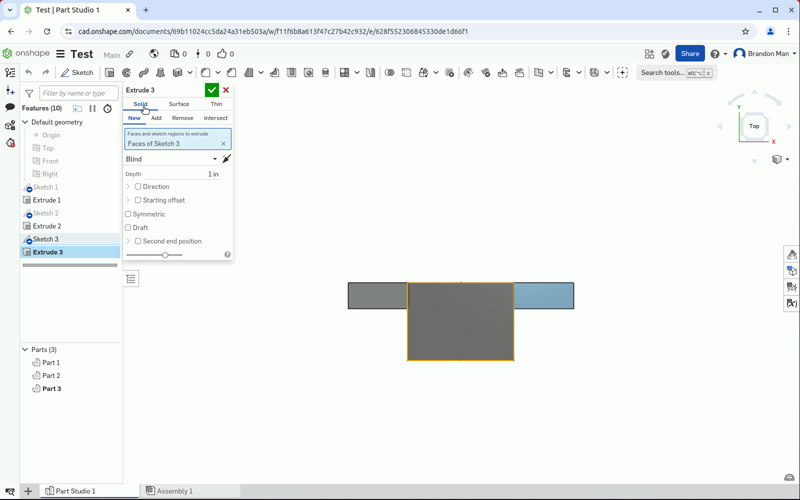
click(143, 106)
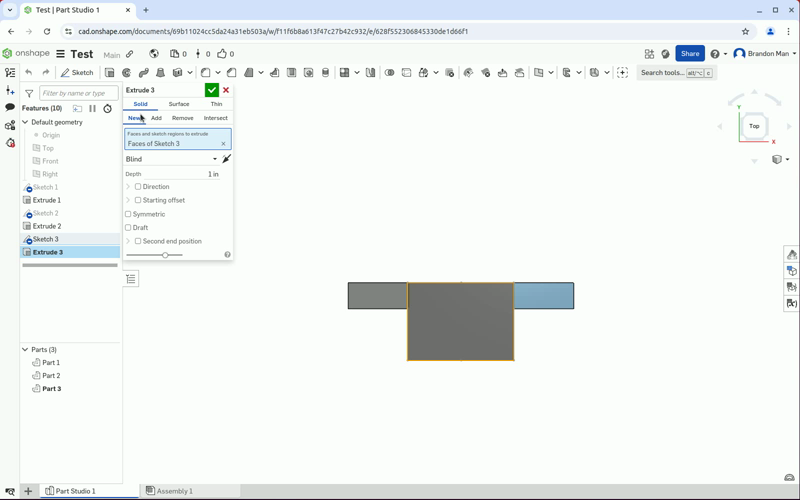
mouse_move(137, 120)
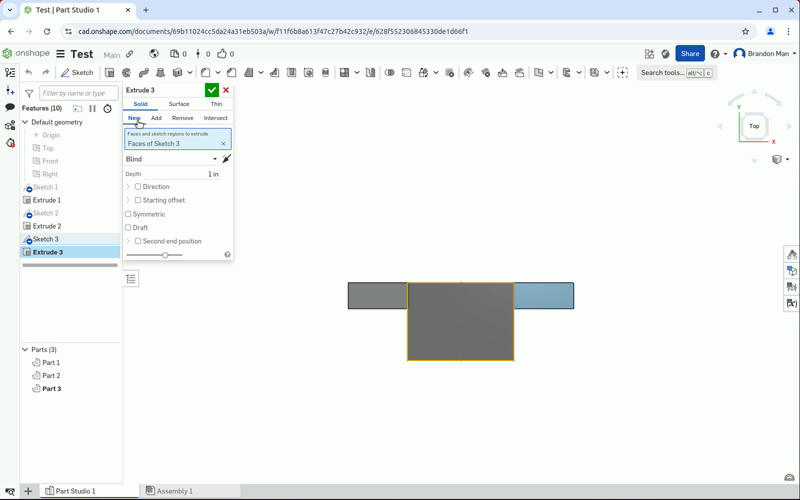
click(137, 120)
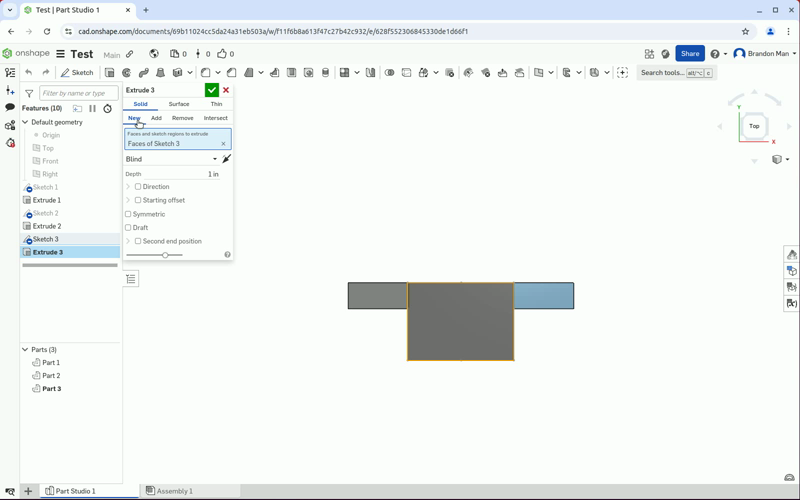
key(tab, 4)
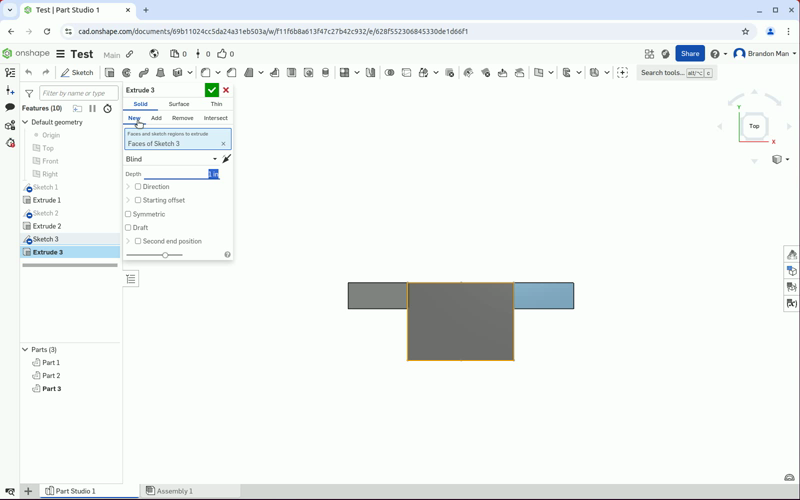
text(17.813)
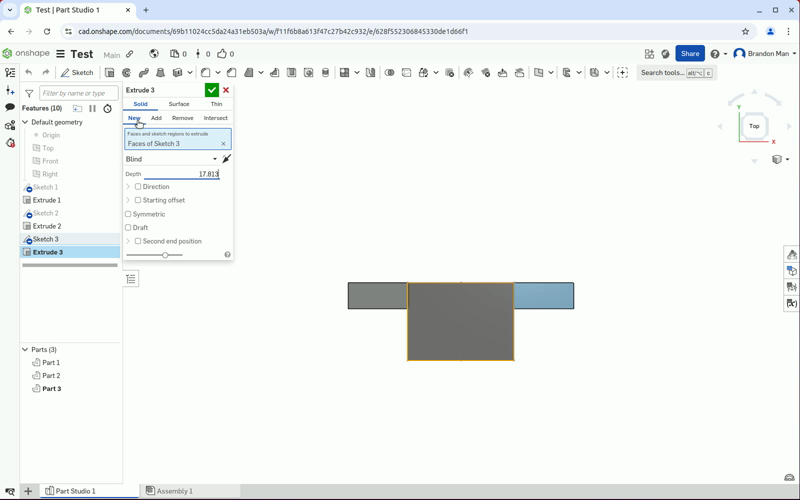
key(enter)
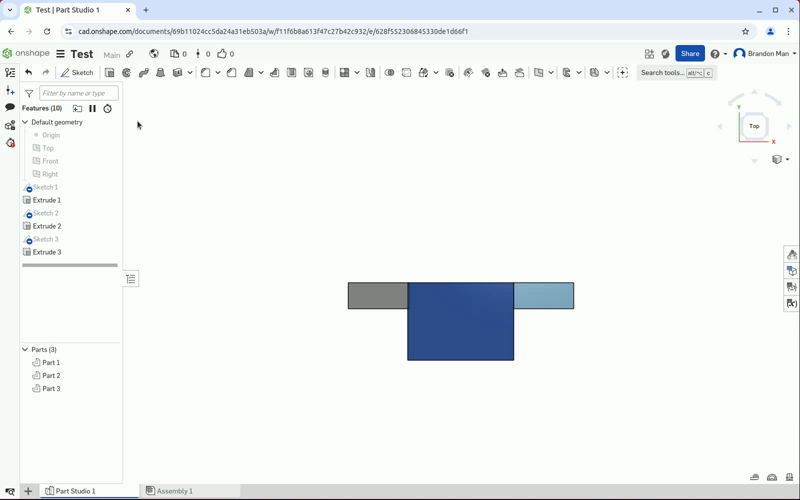
key(shift+h)
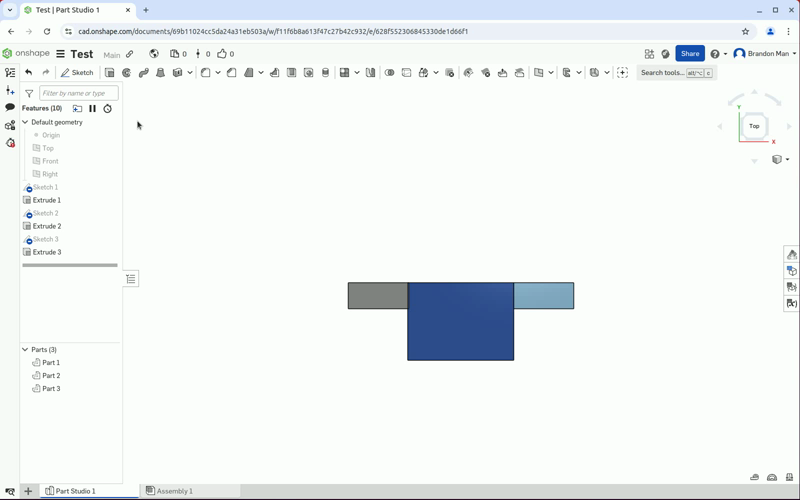
key(shift+h)
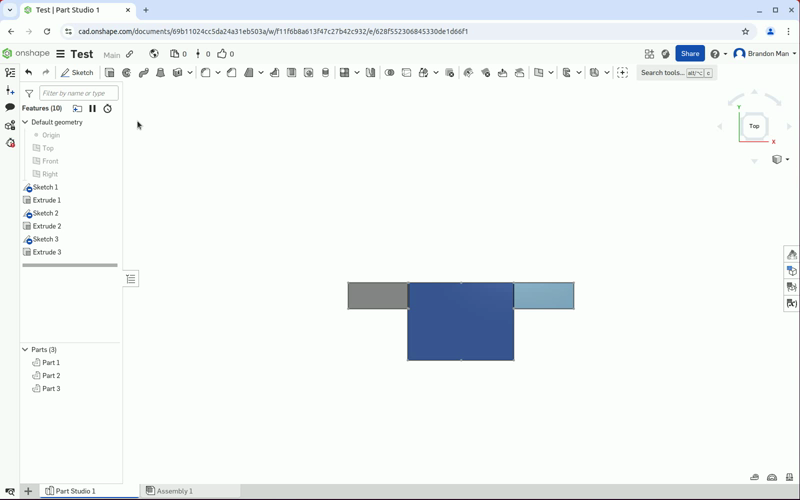
key(shift+7)
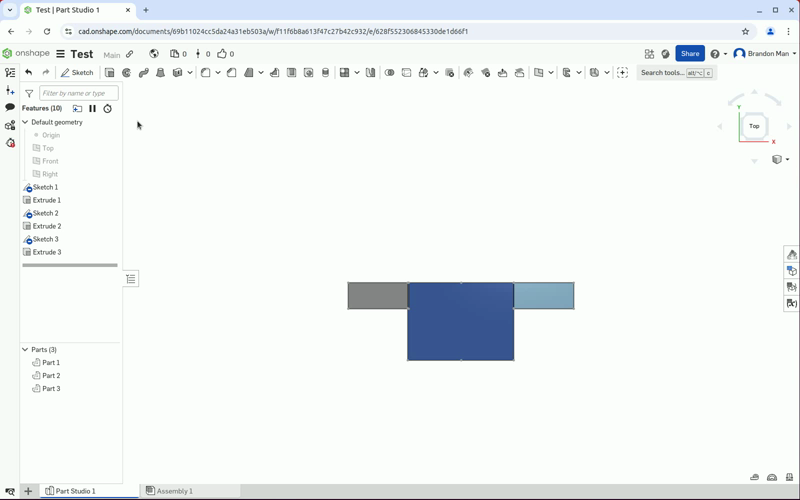
key(up, 3)
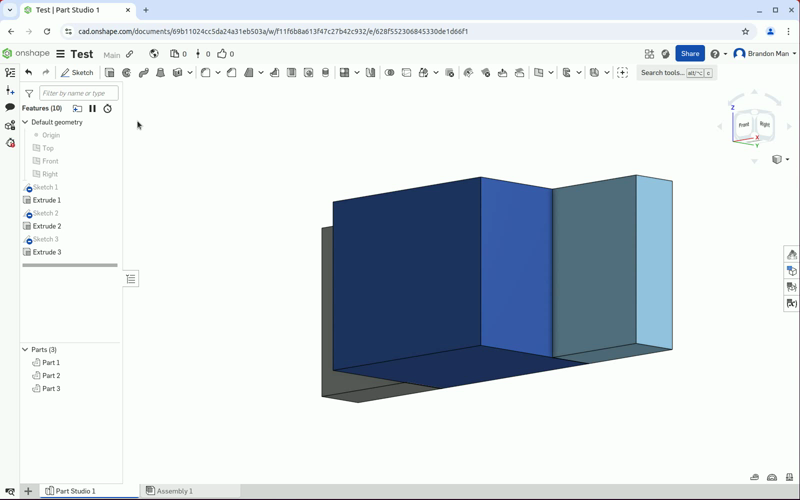
key(left, 3)
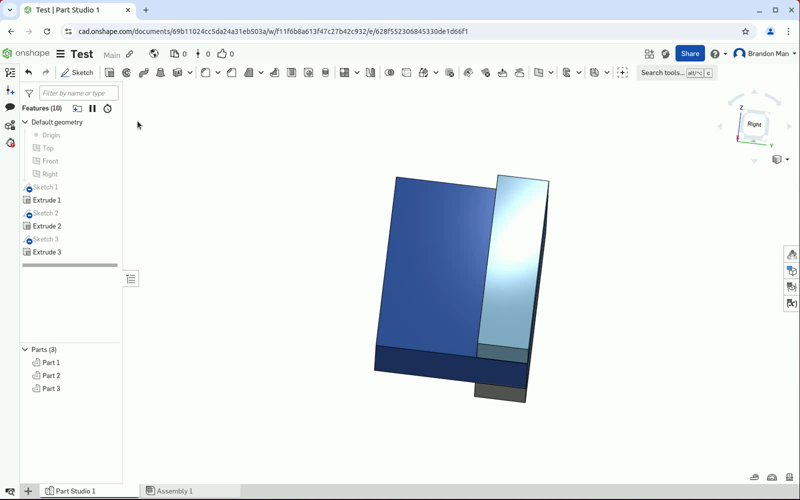
key(right, 3)
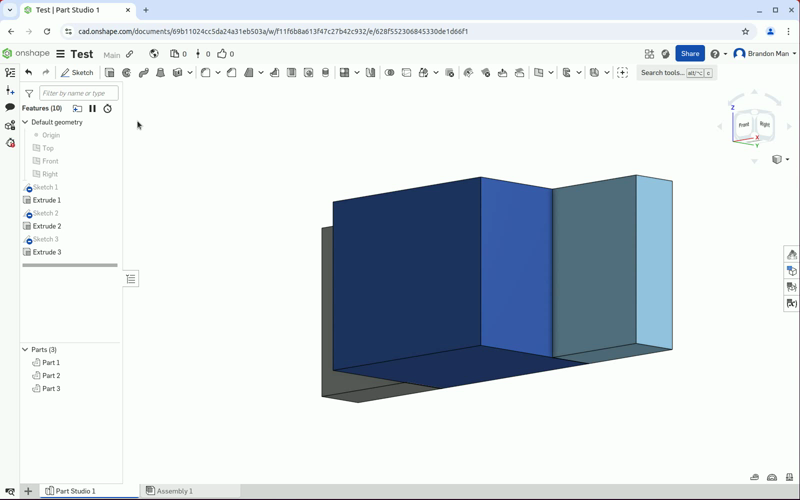
key(down, 3)
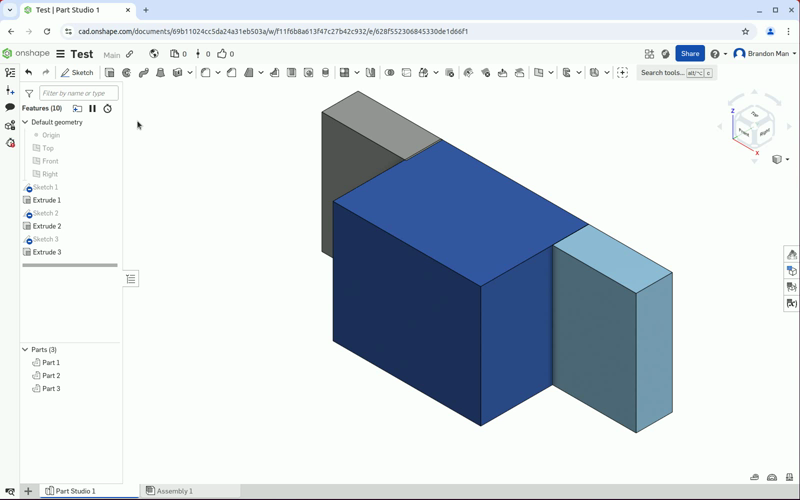
mouse_move(73, 189)
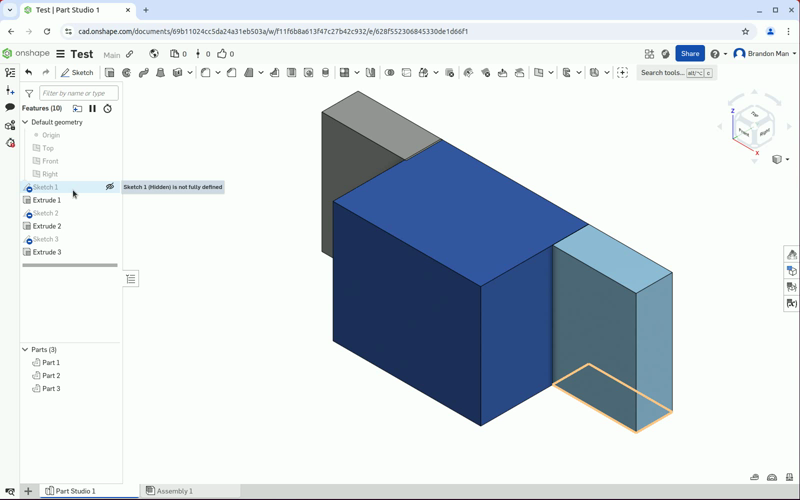
click(73, 189)